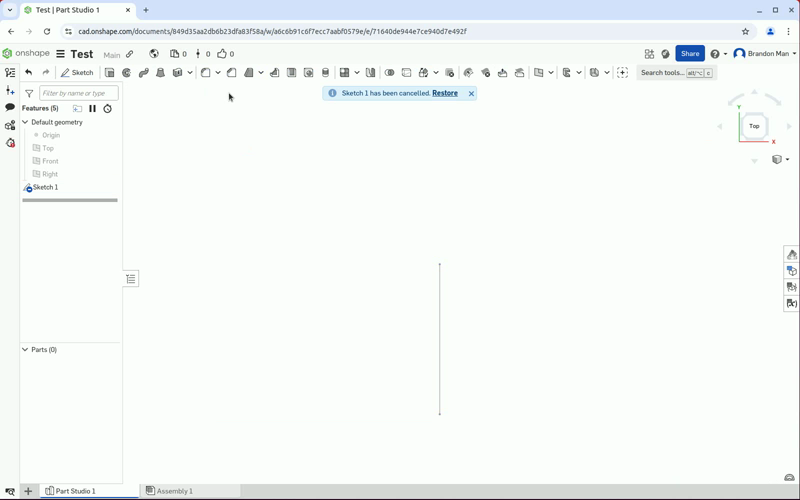
key(shift+h)
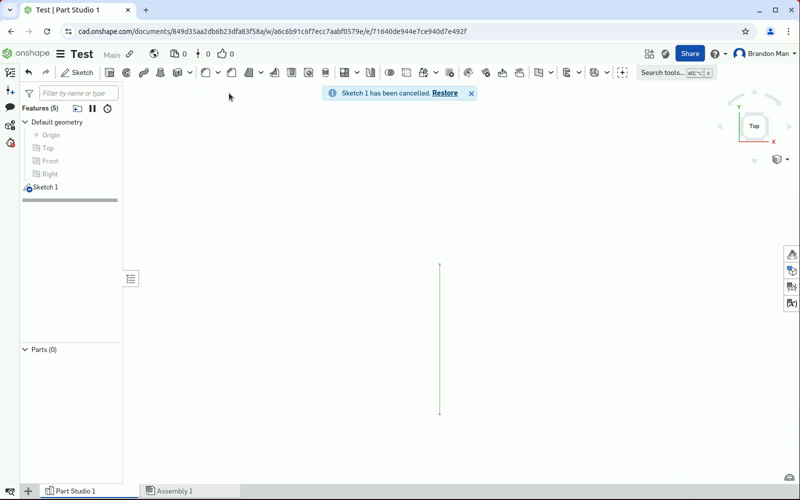
key(shift+s)
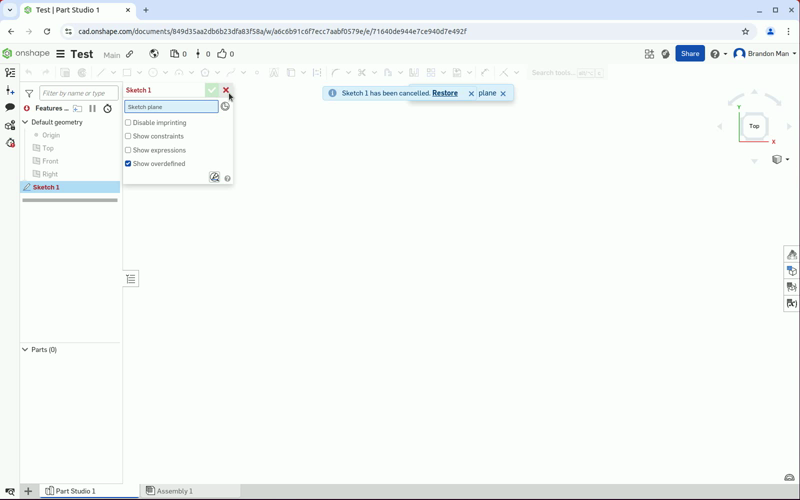
mouse_move(73, 150)
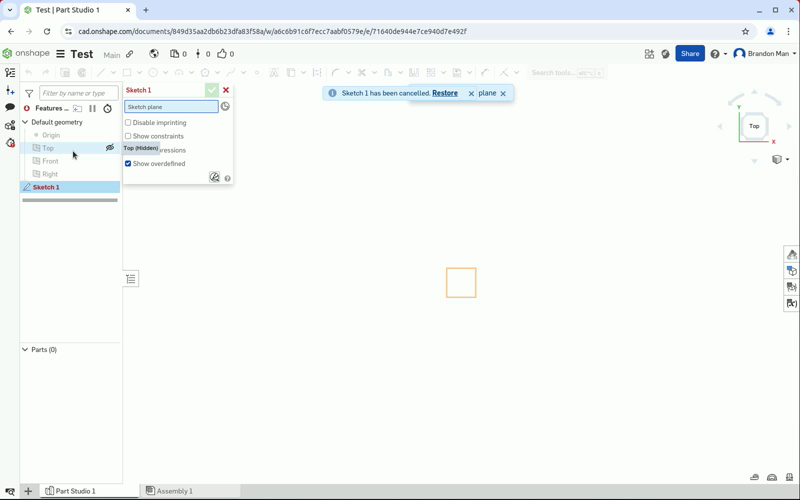
click(73, 150)
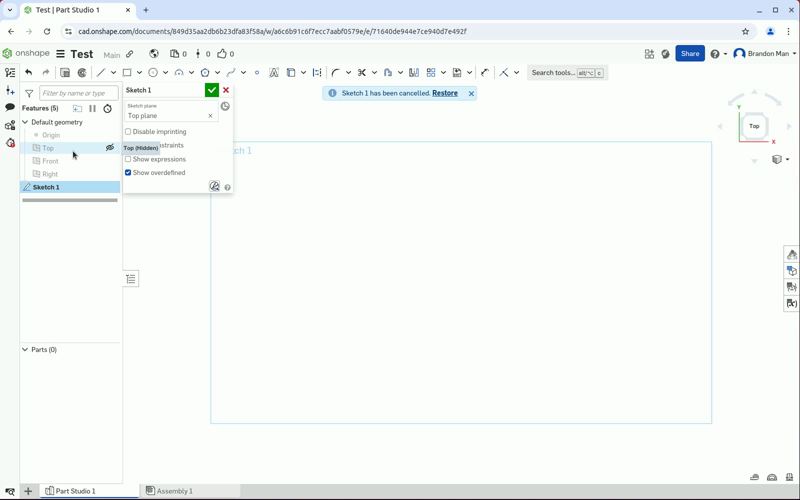
mouse_move(73, 352)
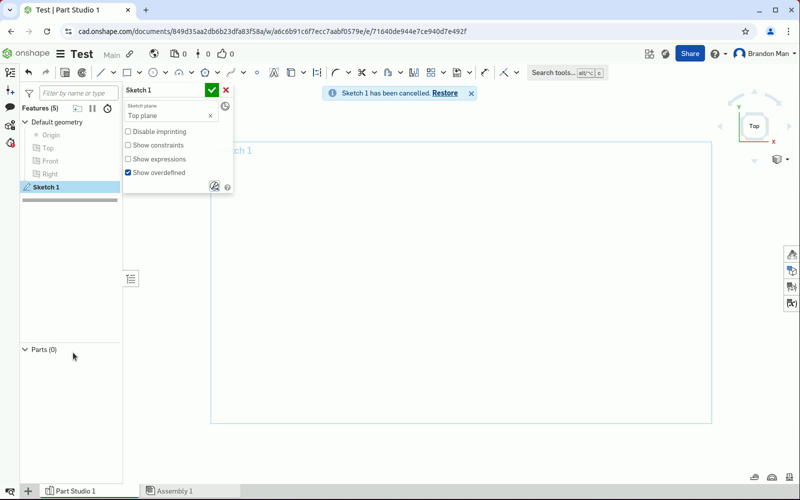
key(y)
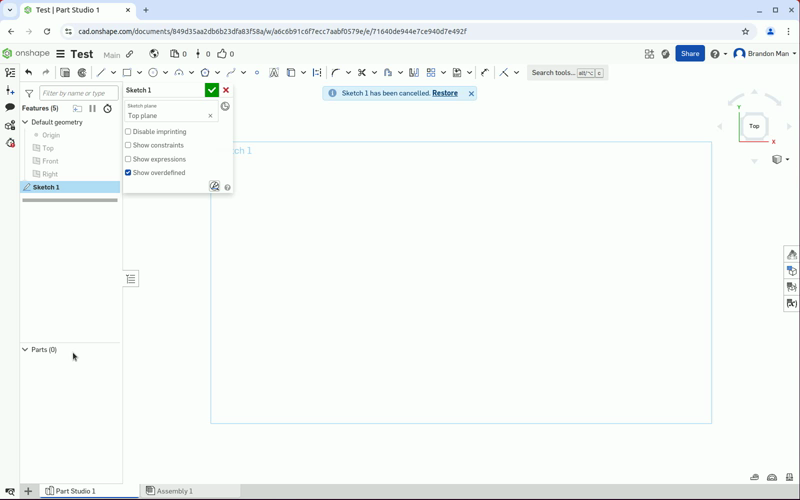
key(l)
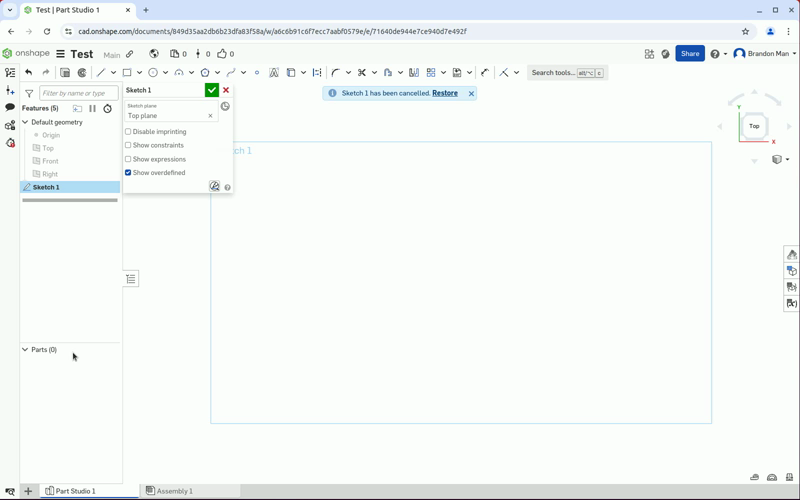
key_down(shift)
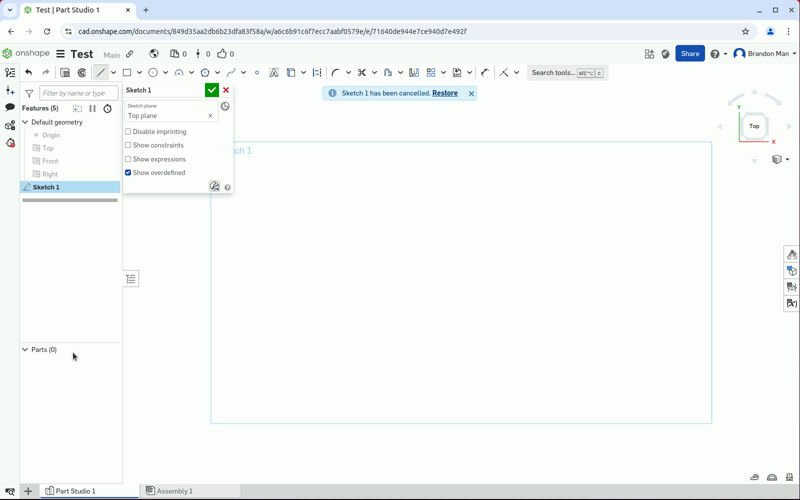
mouse_move(364, 384)
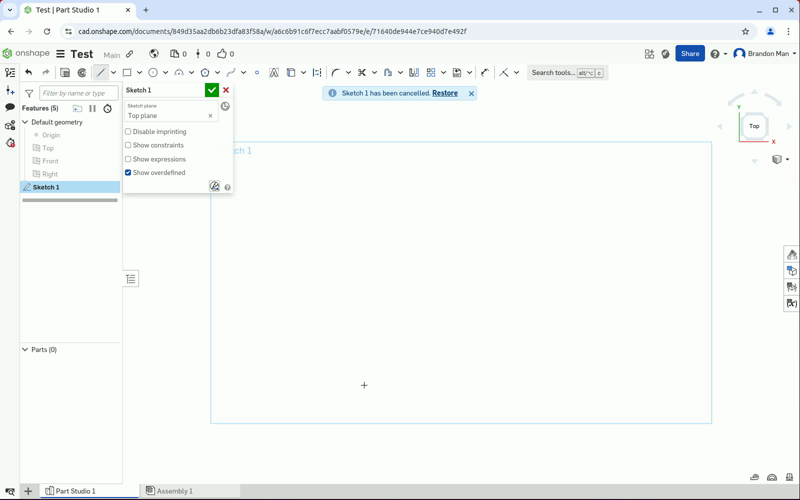
click(364, 384)
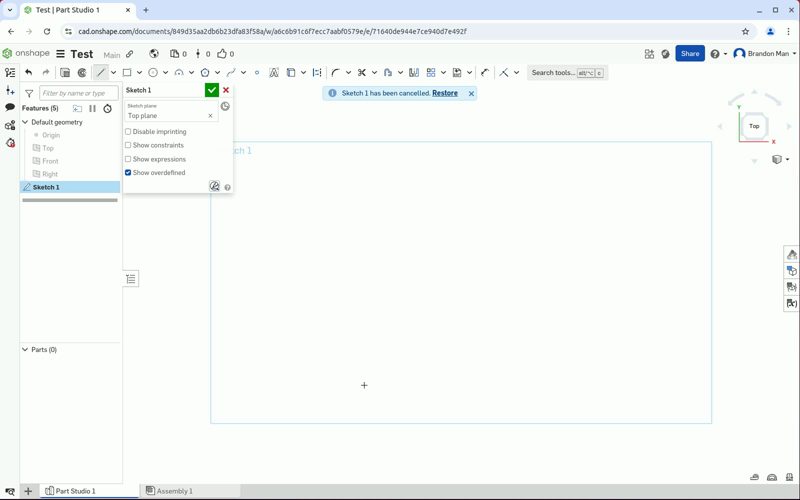
key_up(shift)
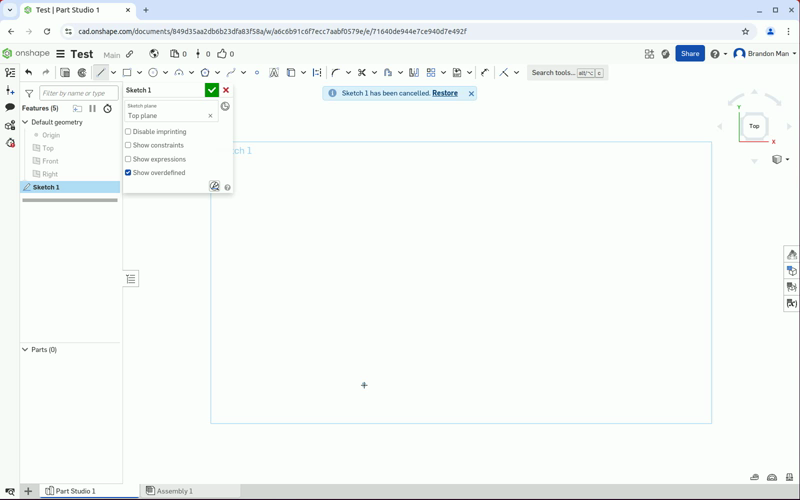
key_down(shift)
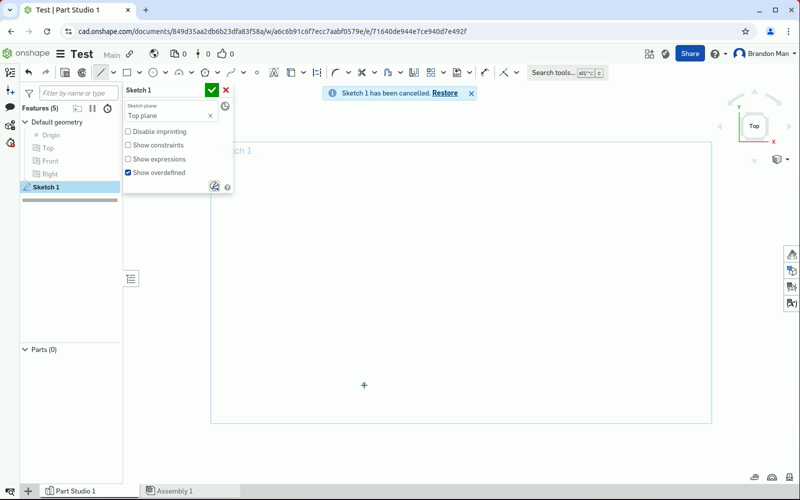
mouse_move(452, 384)
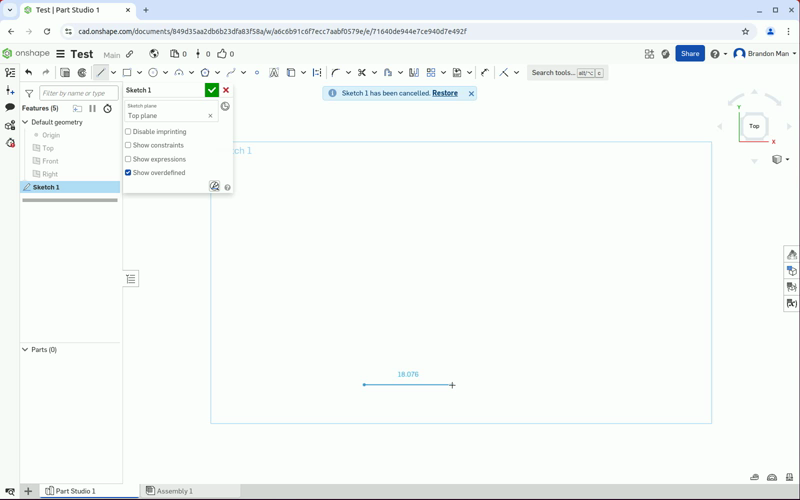
click(452, 384)
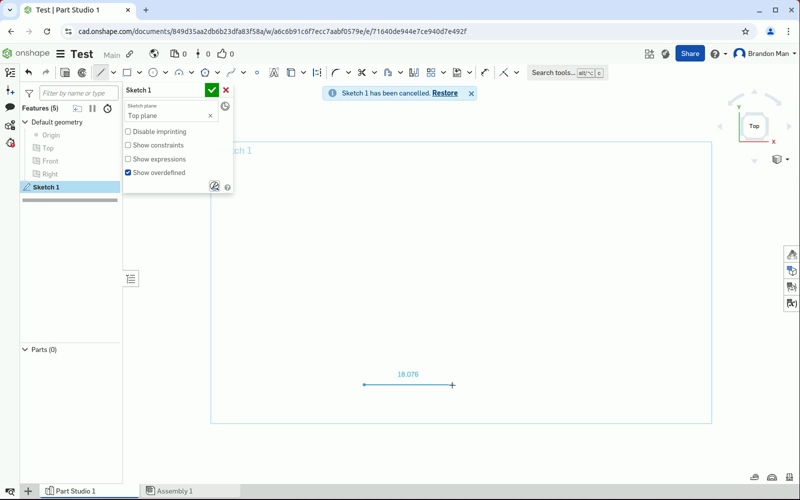
key_up(shift)
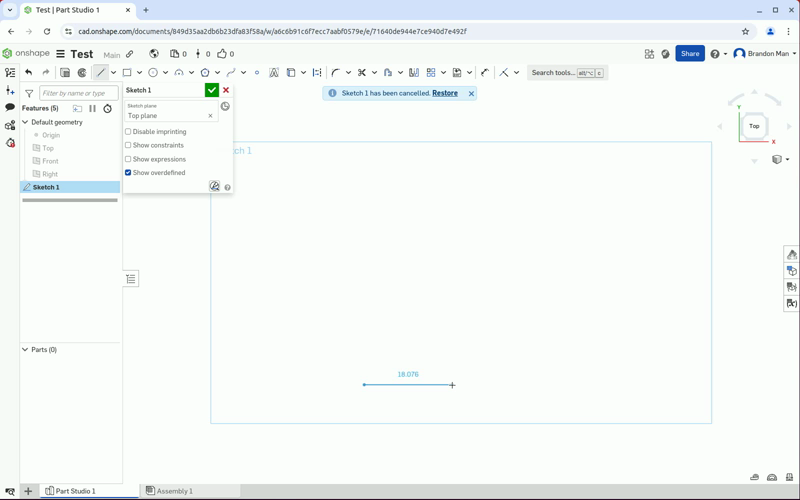
key_down(shift)
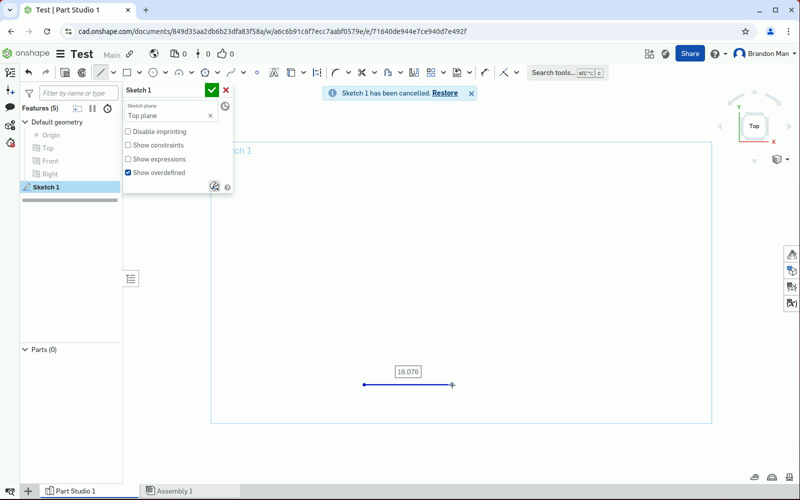
mouse_move(452, 177)
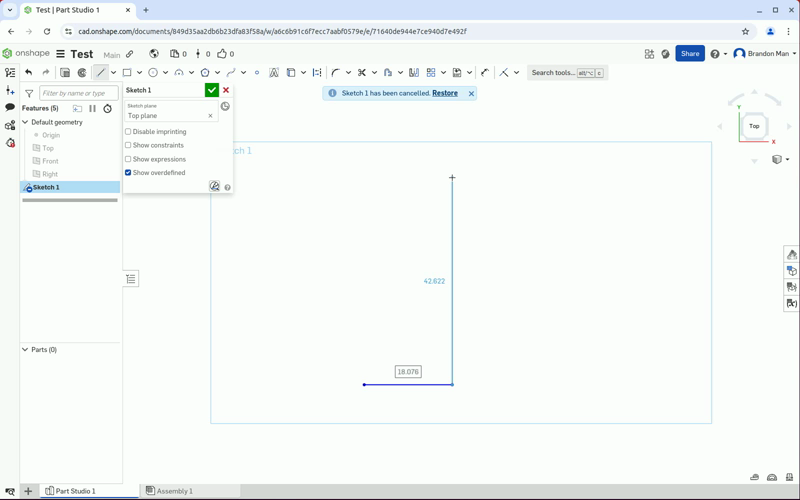
click(452, 177)
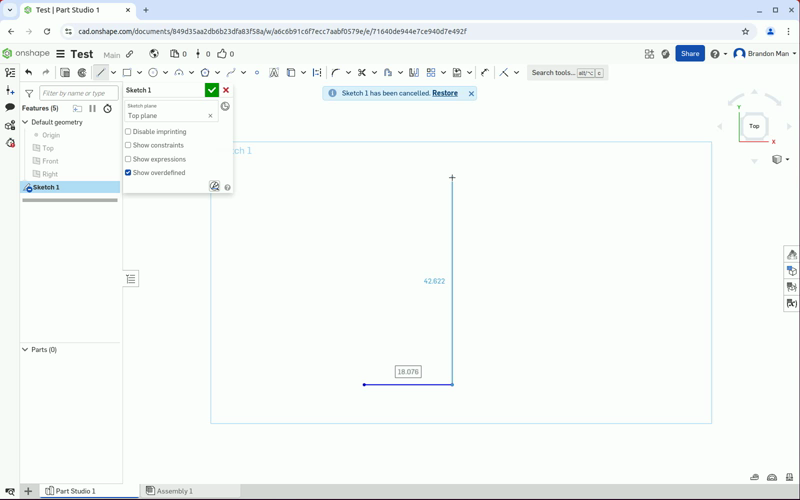
key_up(shift)
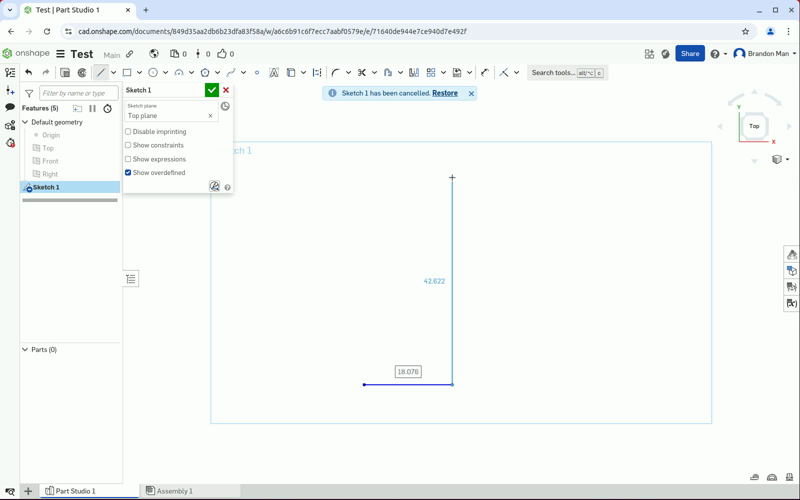
key_down(shift)
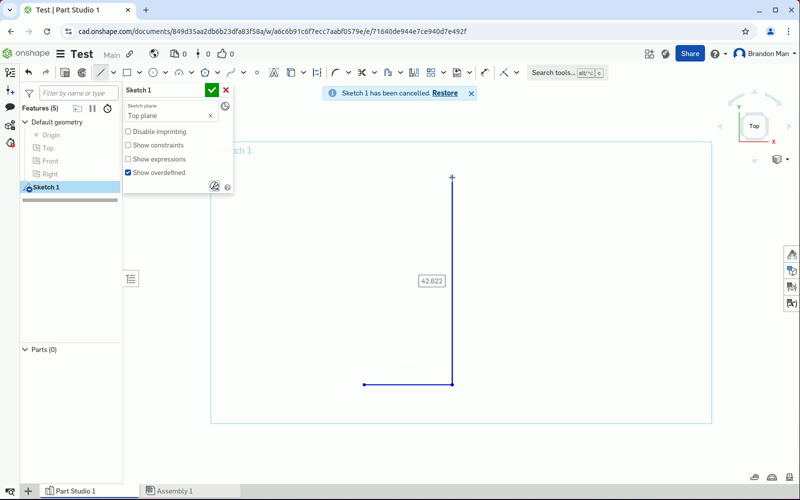
mouse_move(364, 177)
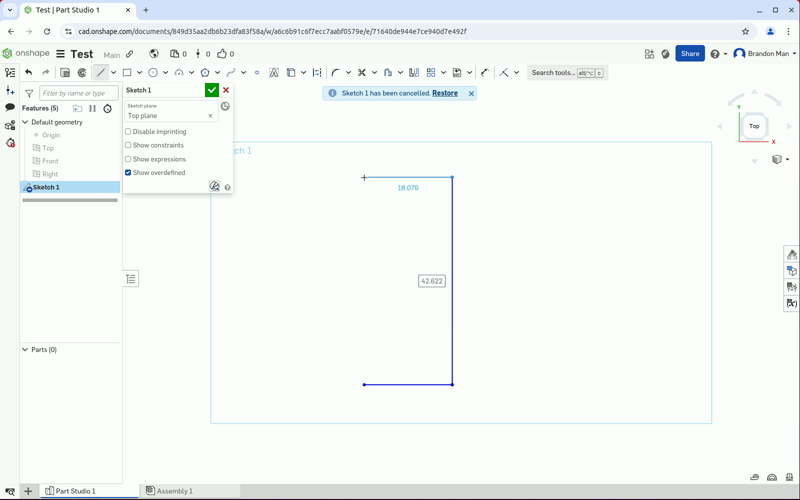
click(364, 177)
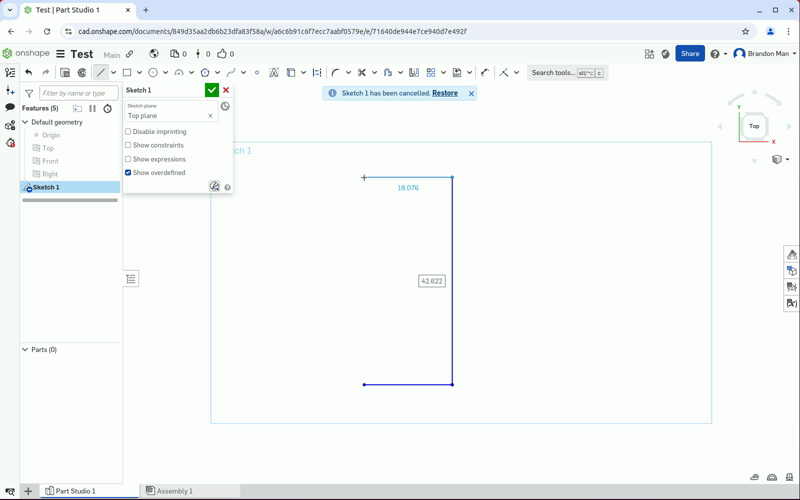
key_up(shift)
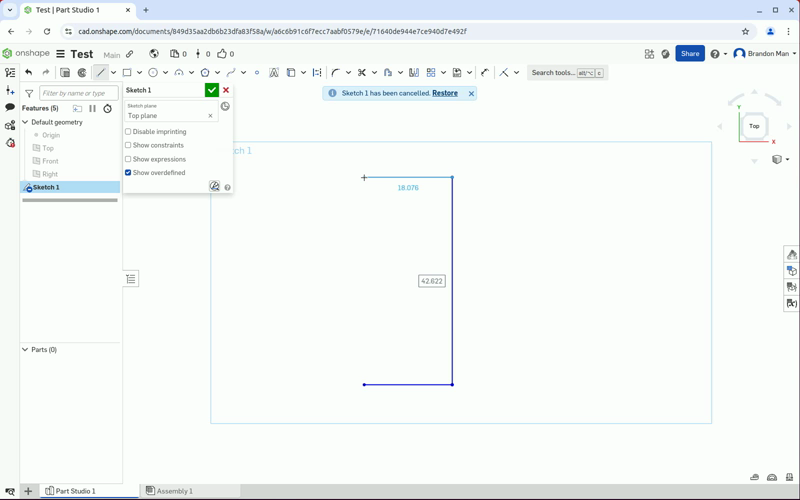
key_down(shift)
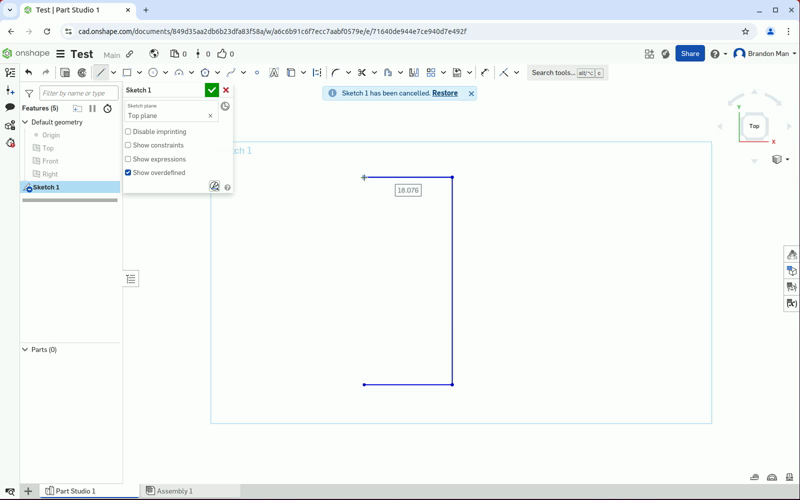
mouse_move(364, 384)
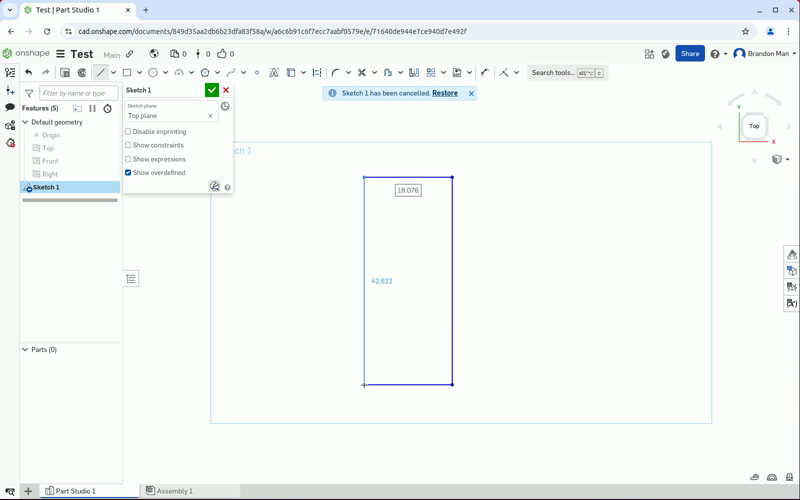
key_up(shift)
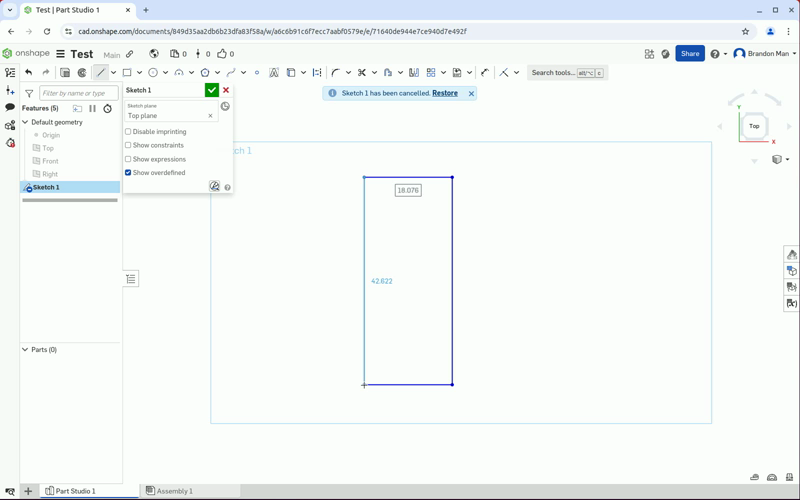
click(364, 384)
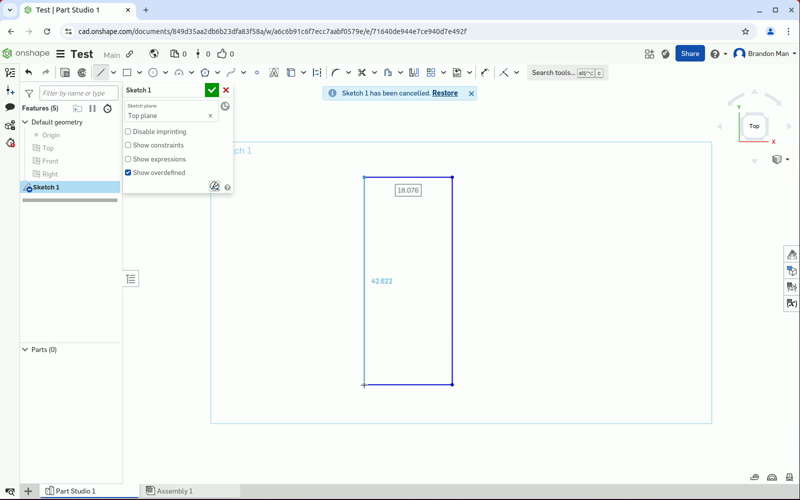
key(esc)
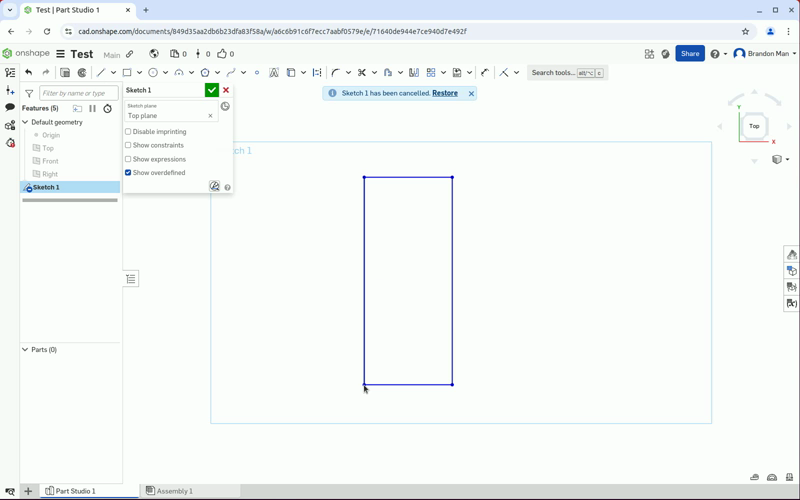
mouse_move(431, 223)
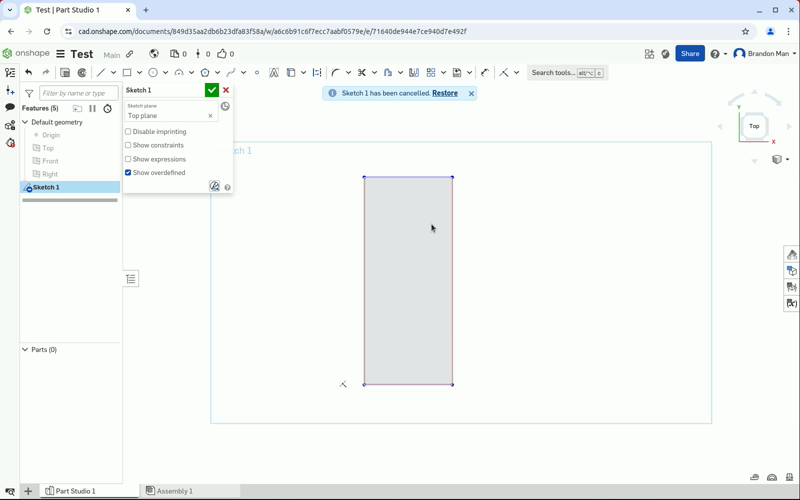
click(431, 223)
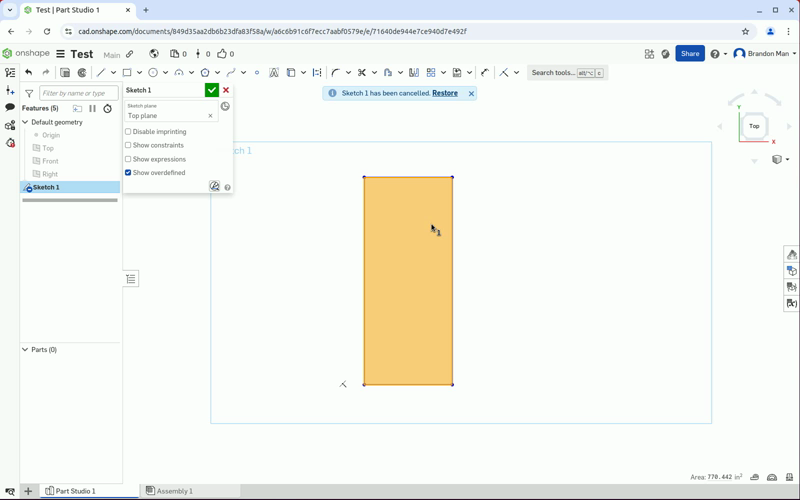
mouse_move(73, 352)
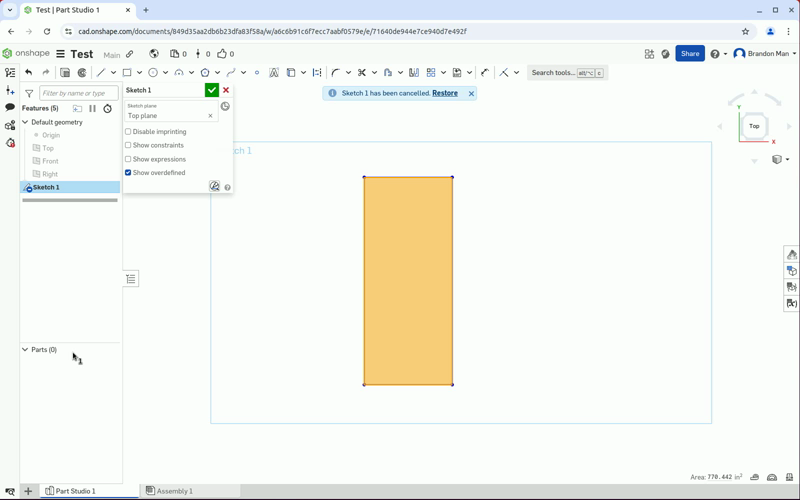
key(shift+y)
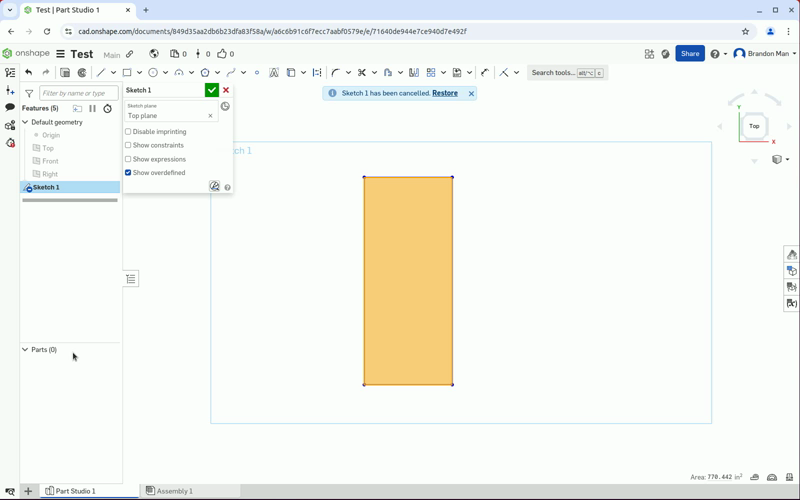
key(shift+e)
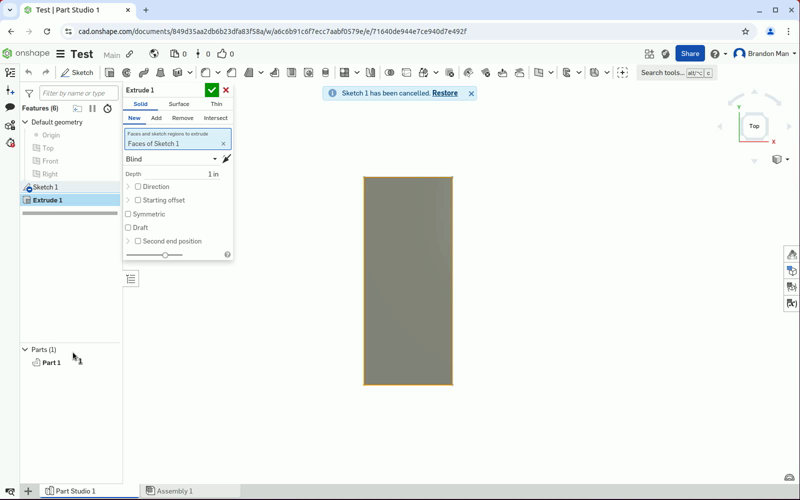
mouse_move(143, 106)
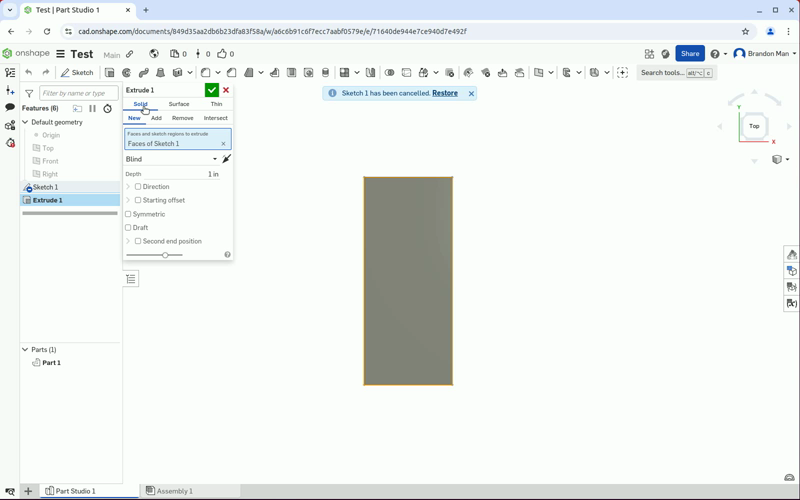
click(143, 106)
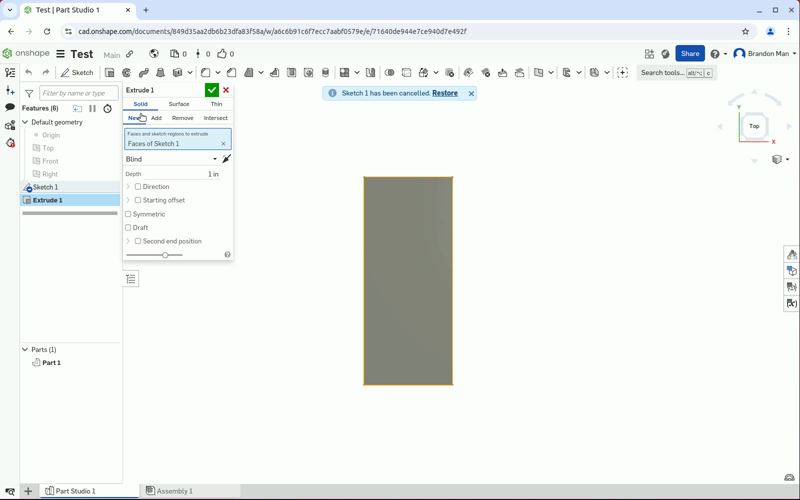
mouse_move(137, 120)
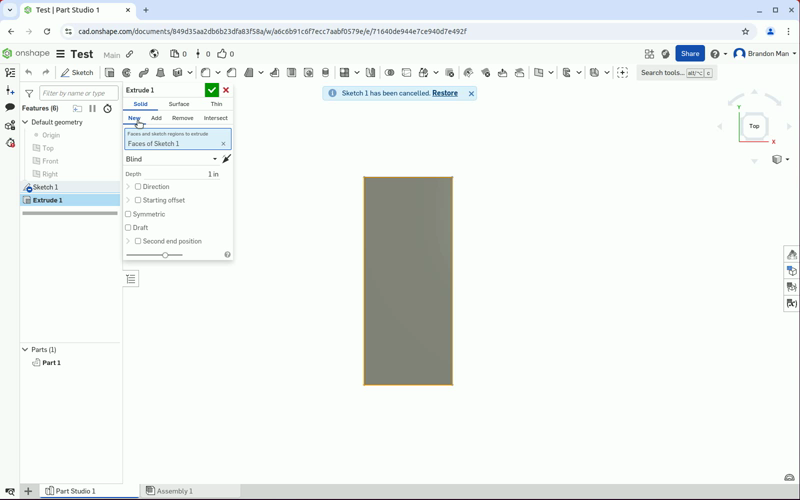
click(137, 120)
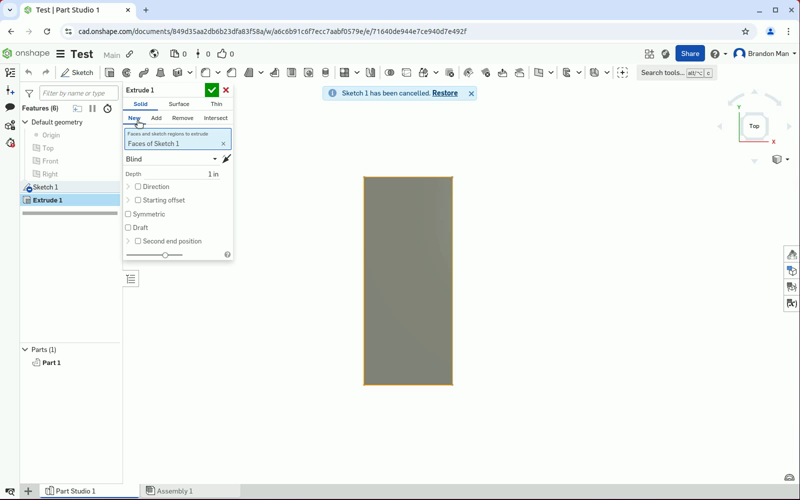
key(tab, 4)
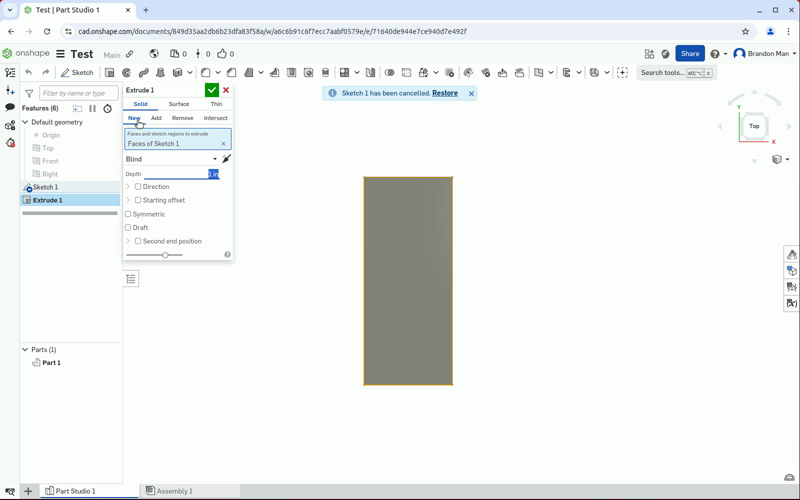
text(1.204)
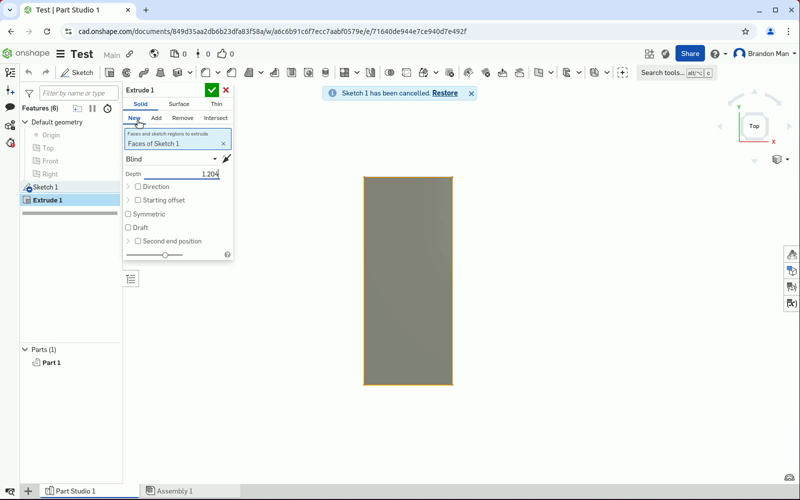
key(enter)
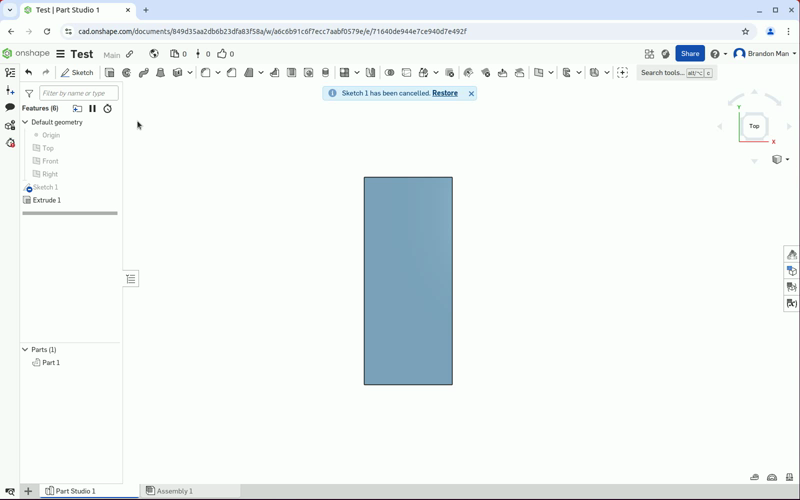
key(shift+h)
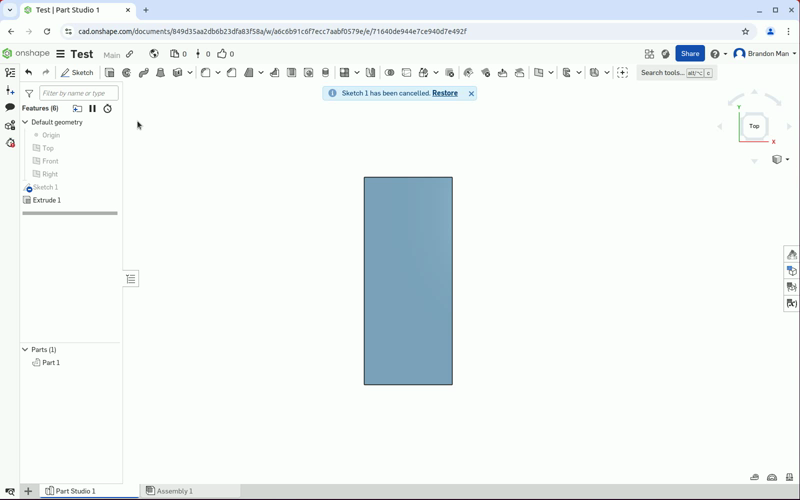
key(shift+h)
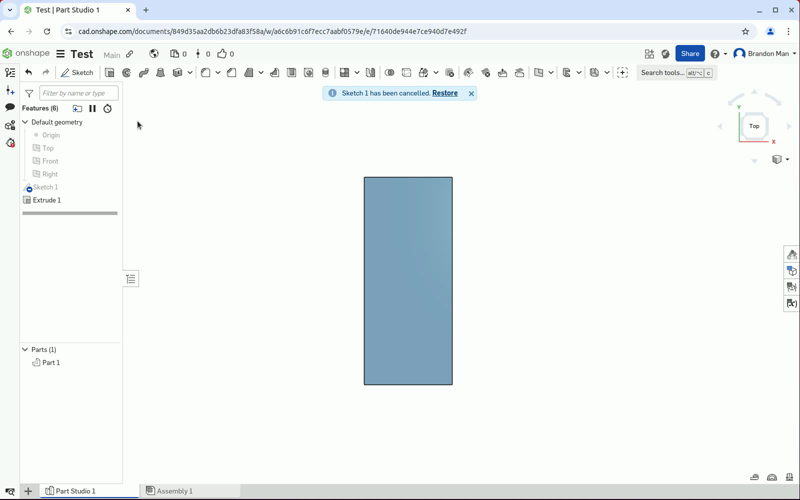
mouse_move(73, 189)
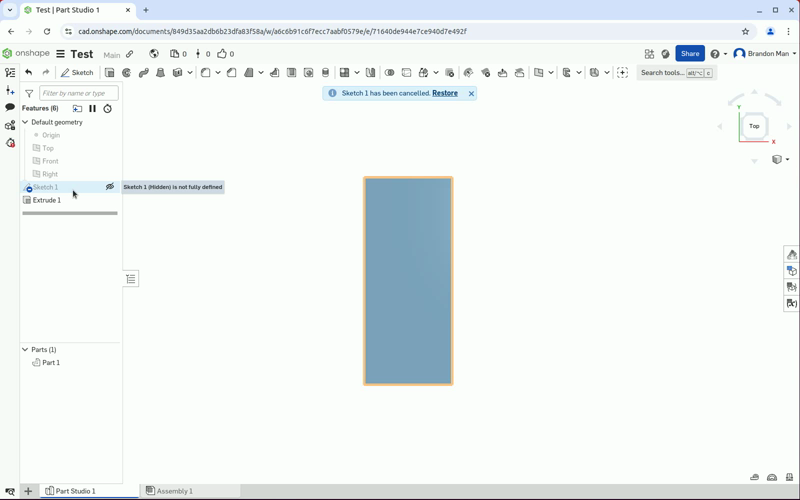
click(73, 189)
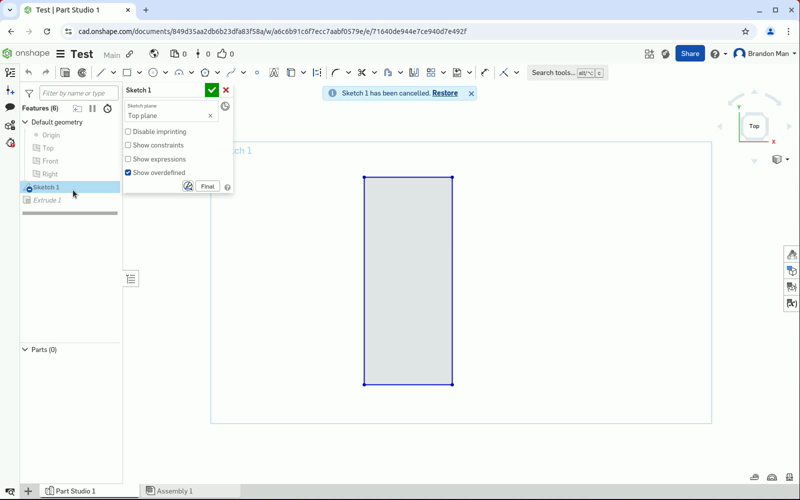
mouse_move(229, 92)
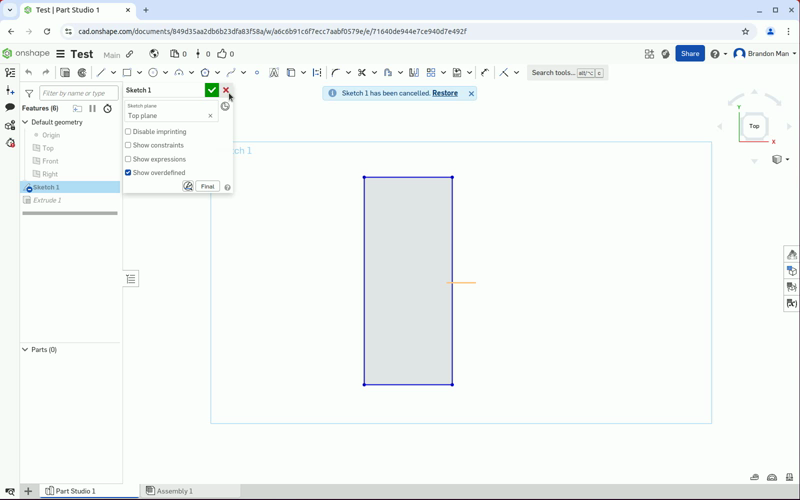
click(229, 92)
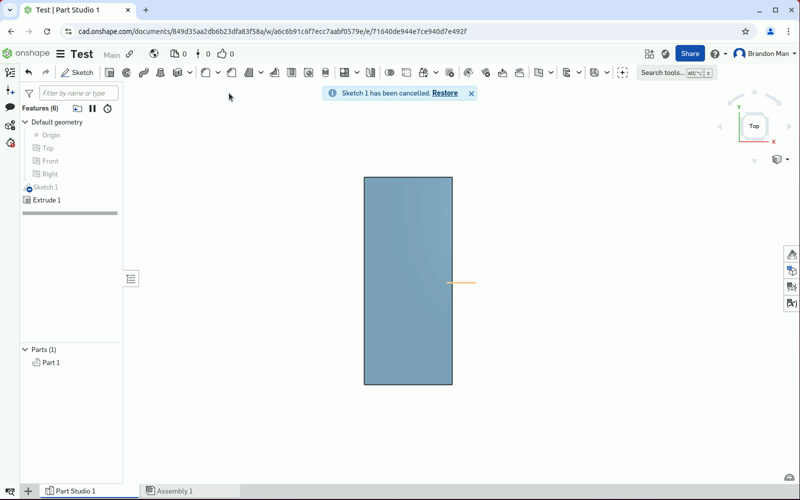
mouse_move(541, 75)
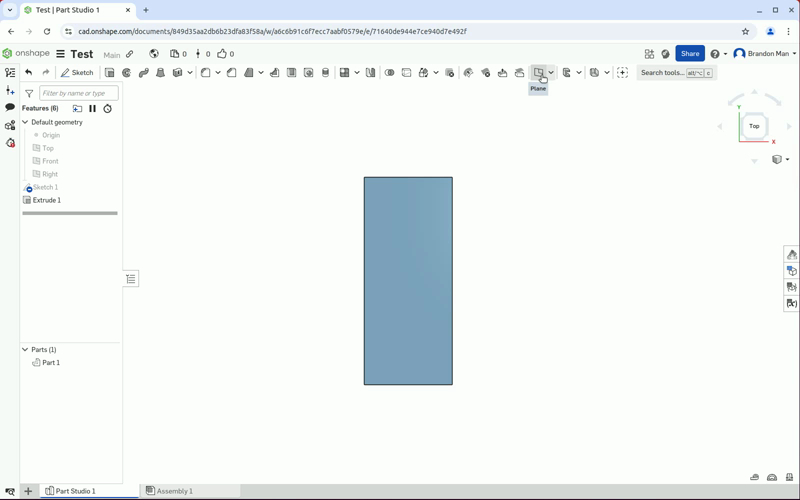
click(541, 75)
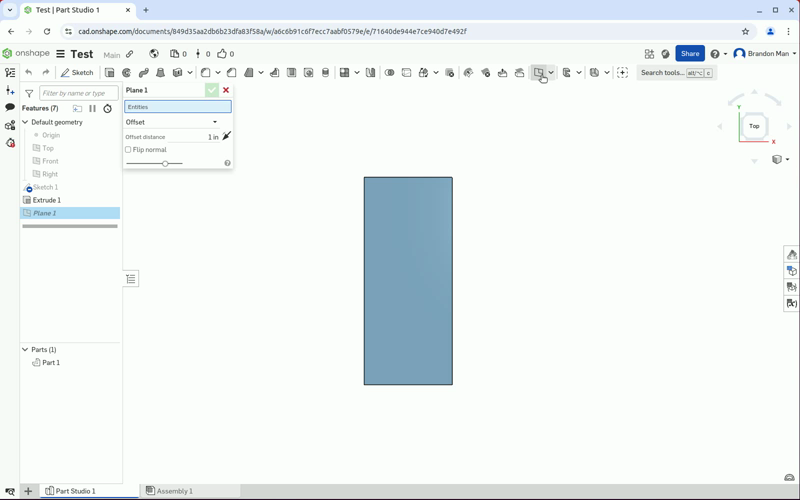
mouse_move(73, 150)
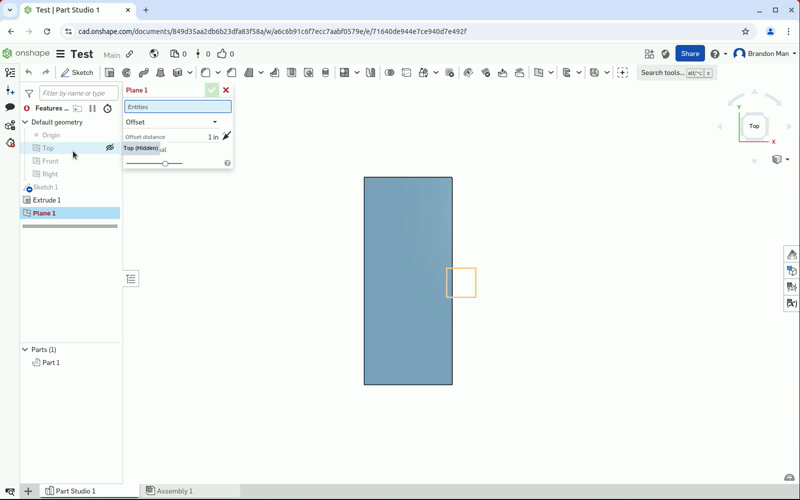
click(73, 150)
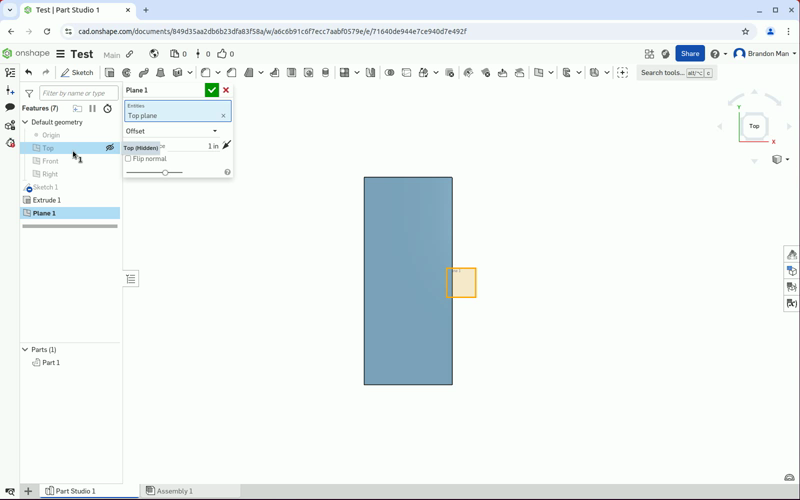
key(tab, 2)
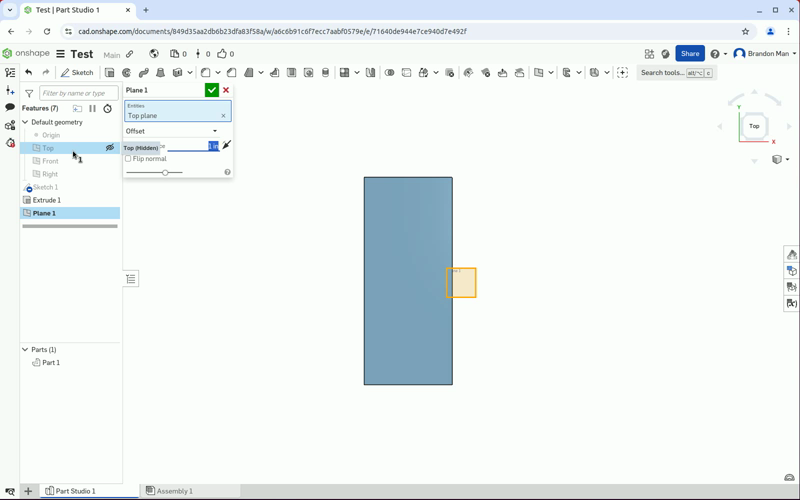
text(1.202)
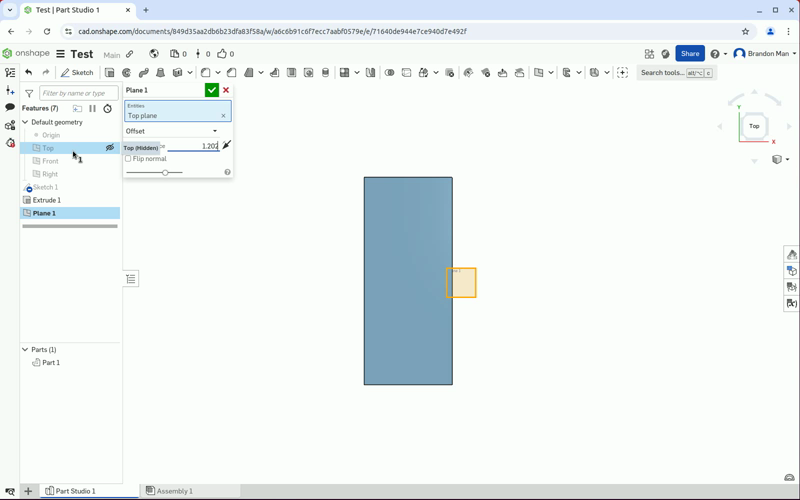
key(enter, 2)
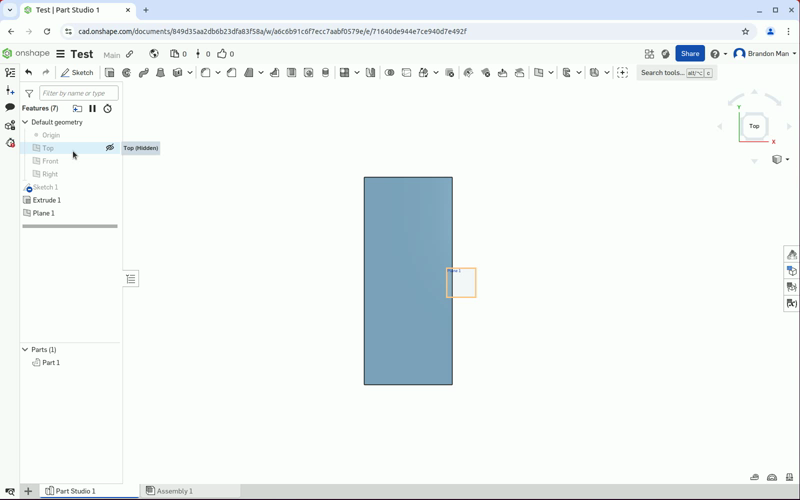
key(shift+s)
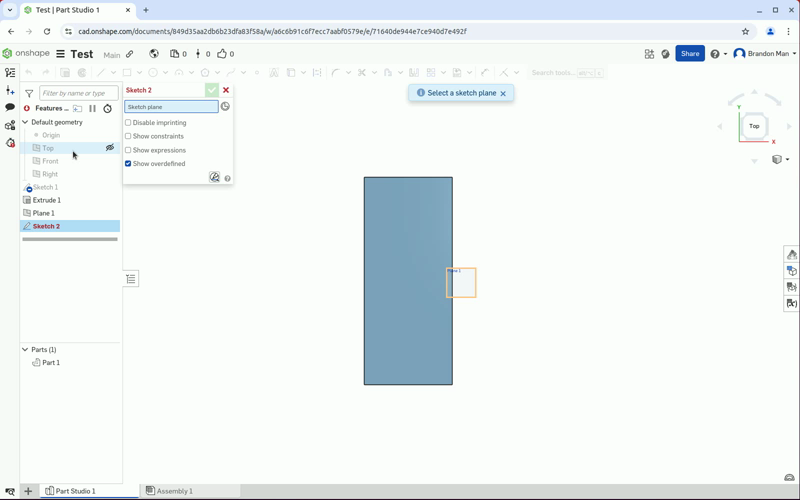
mouse_move(73, 215)
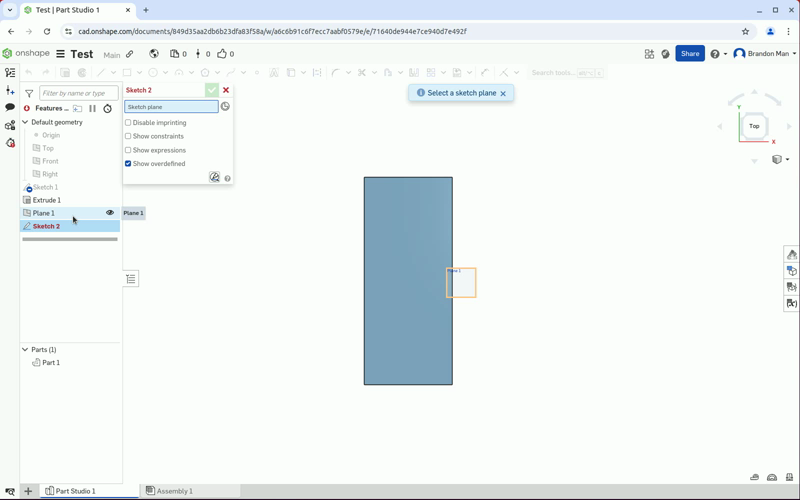
click(73, 215)
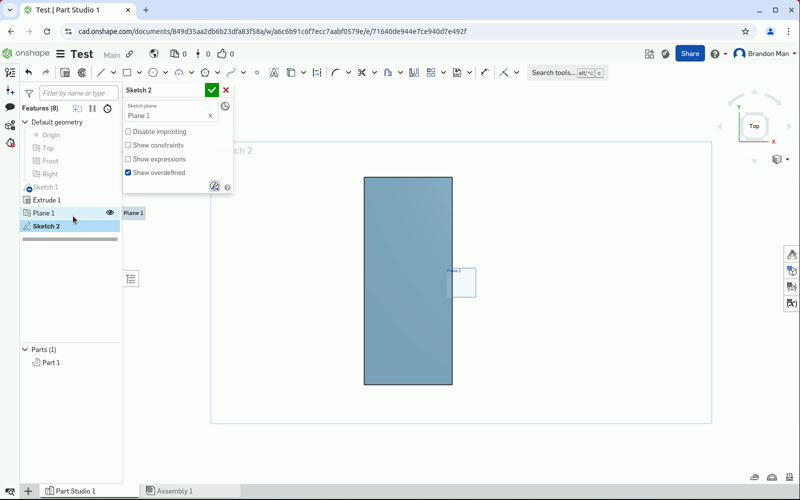
mouse_move(73, 352)
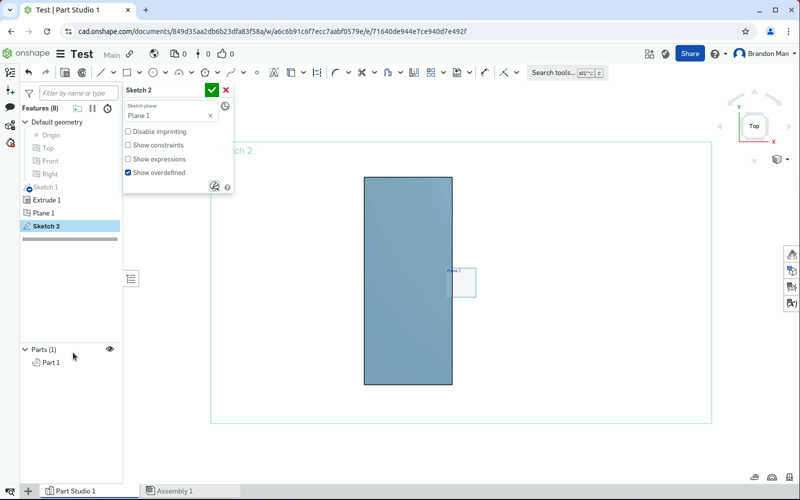
key(y)
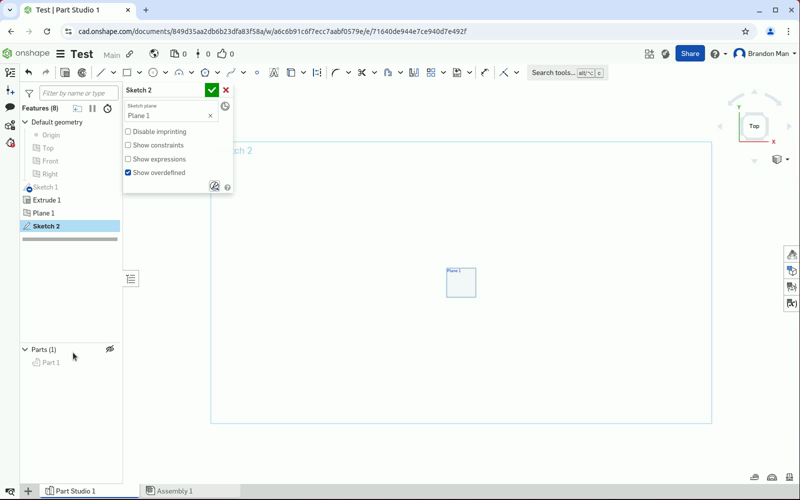
key(l)
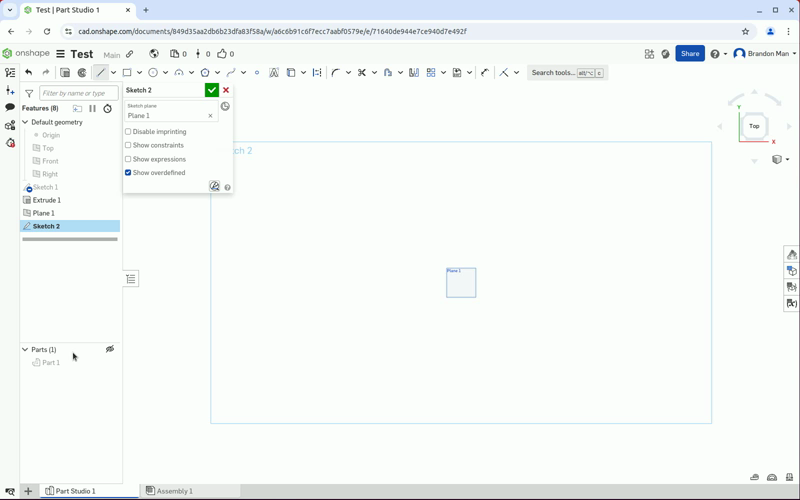
key_down(shift)
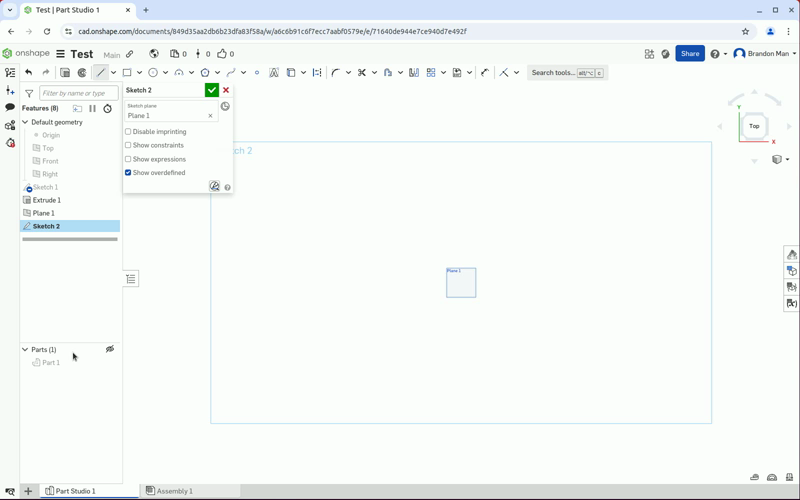
mouse_move(364, 384)
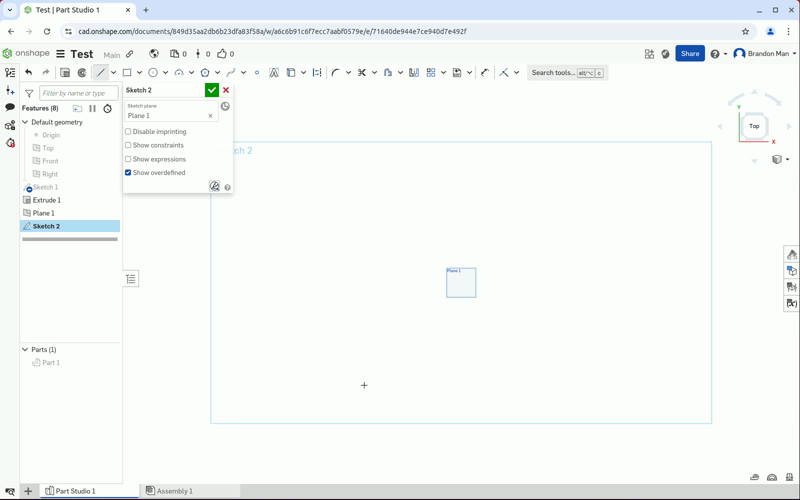
click(364, 384)
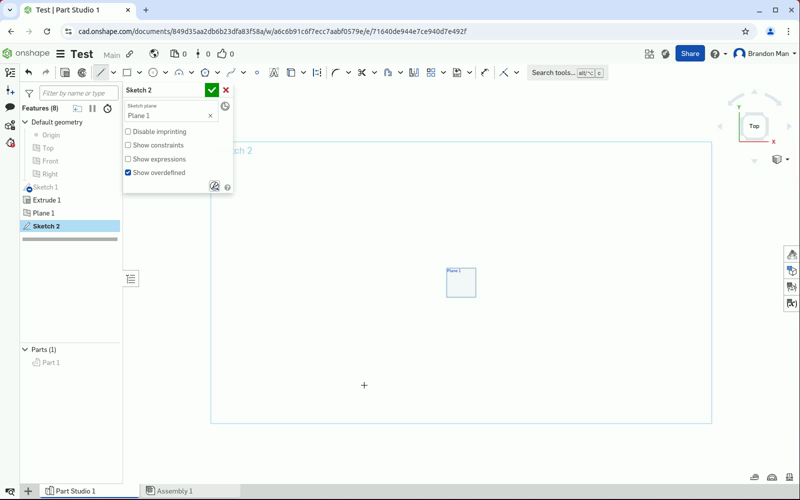
key_up(shift)
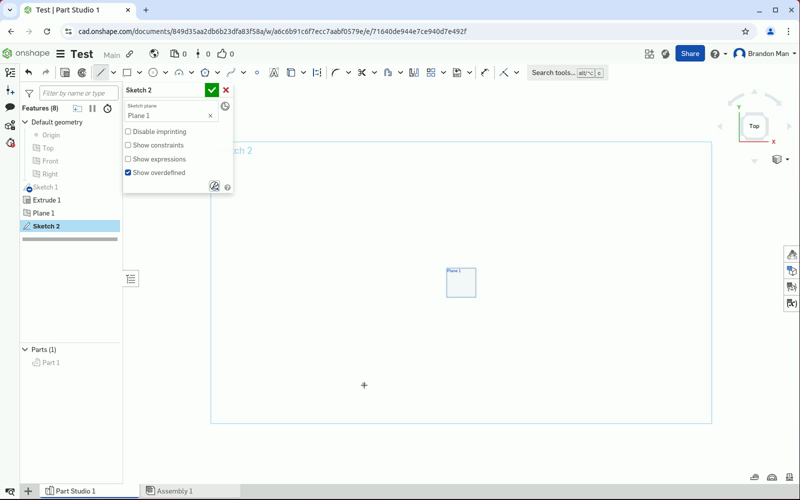
key_down(shift)
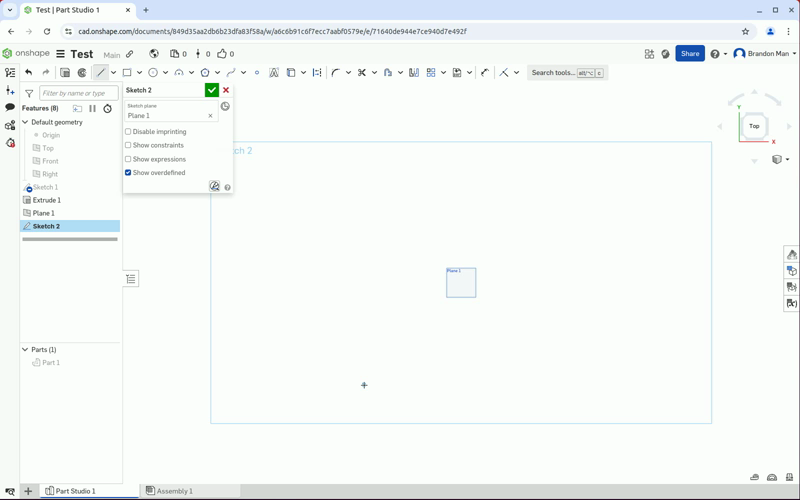
mouse_move(452, 384)
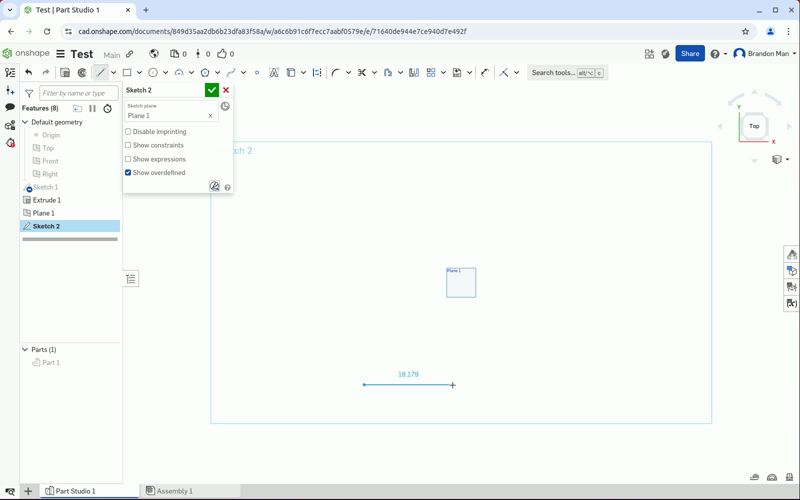
click(452, 384)
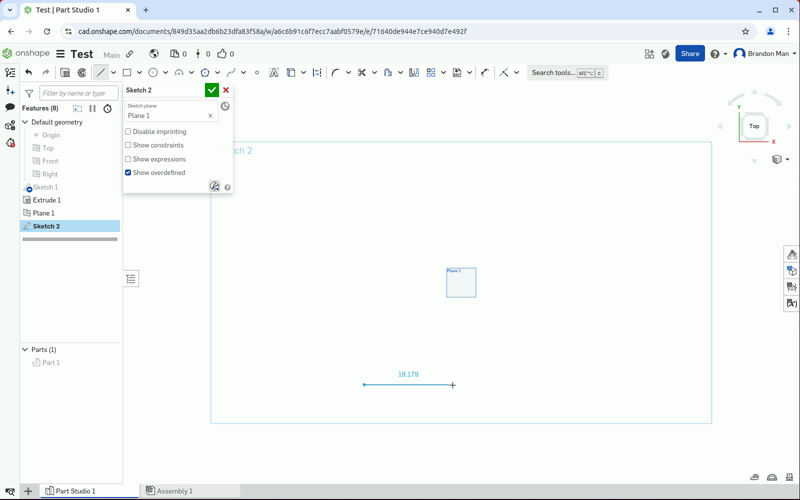
key_up(shift)
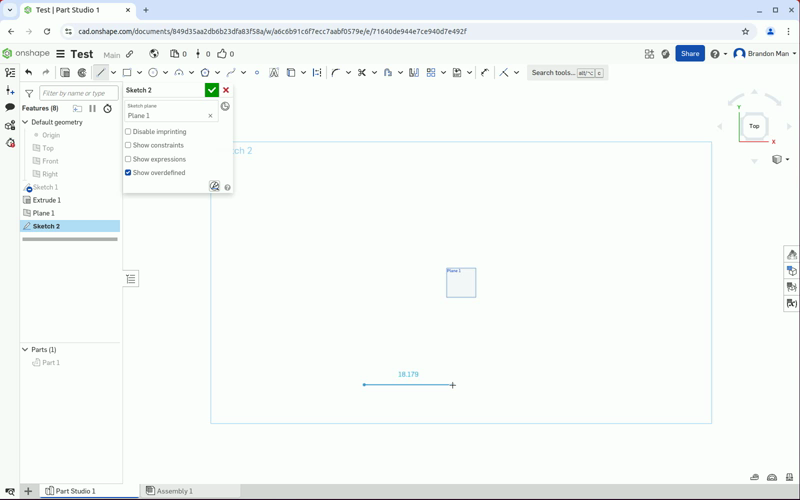
key_down(shift)
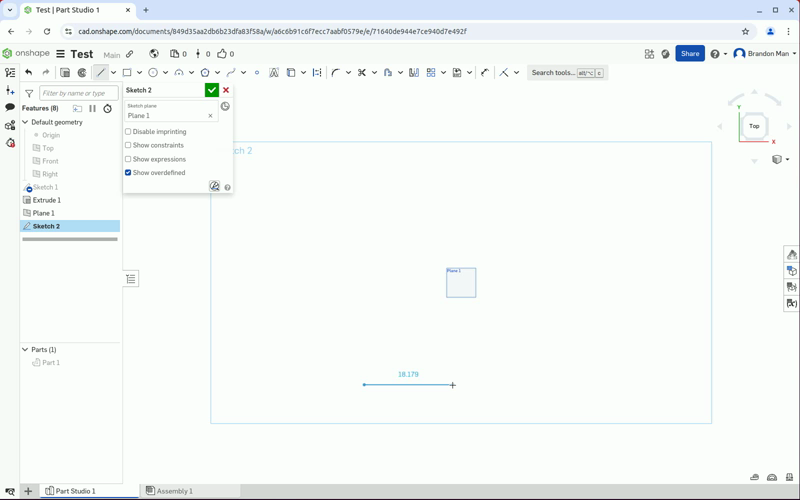
mouse_move(482, 384)
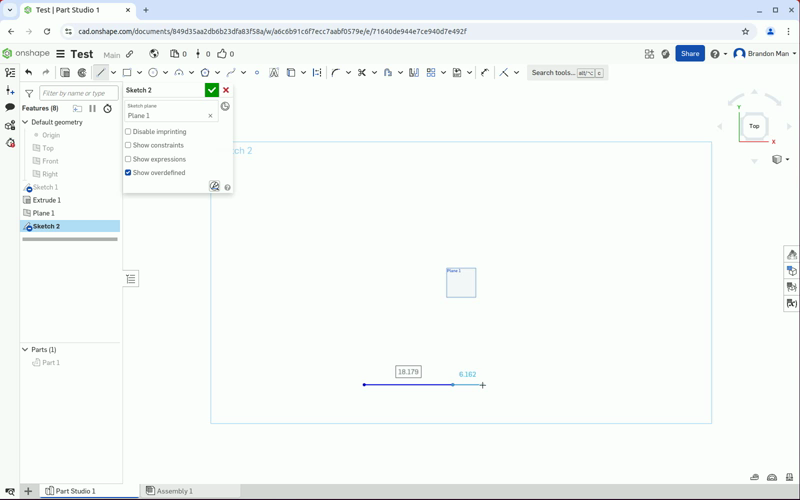
mouse_move(452, 379)
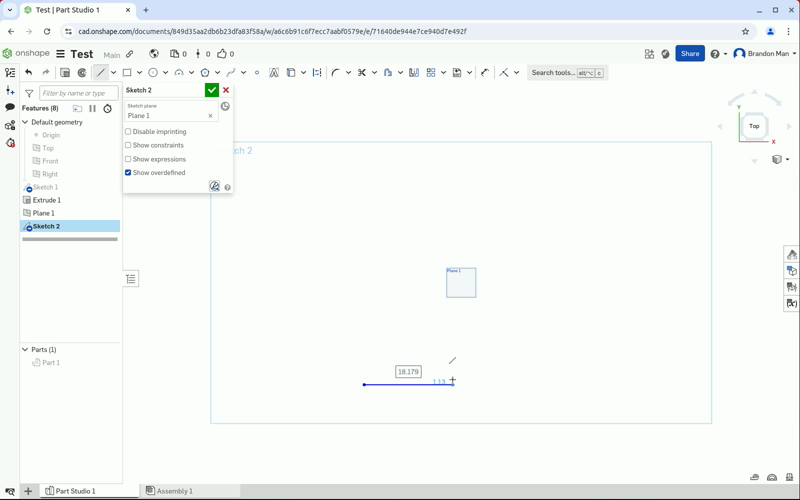
scroll(6)
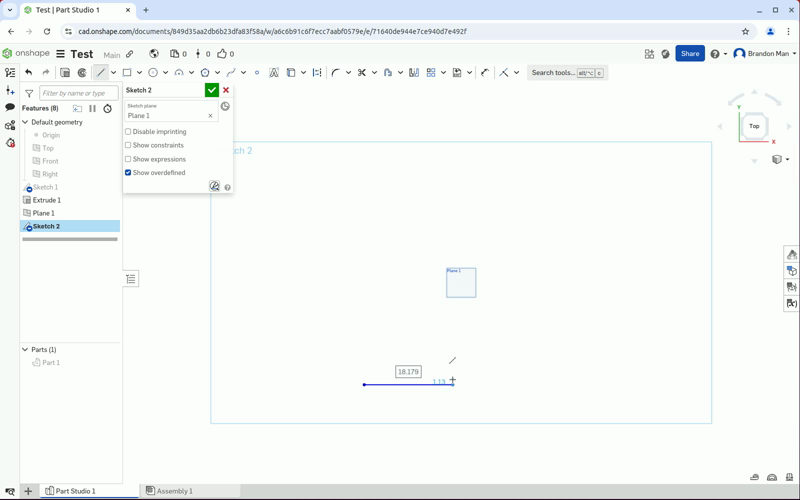
scroll(6)
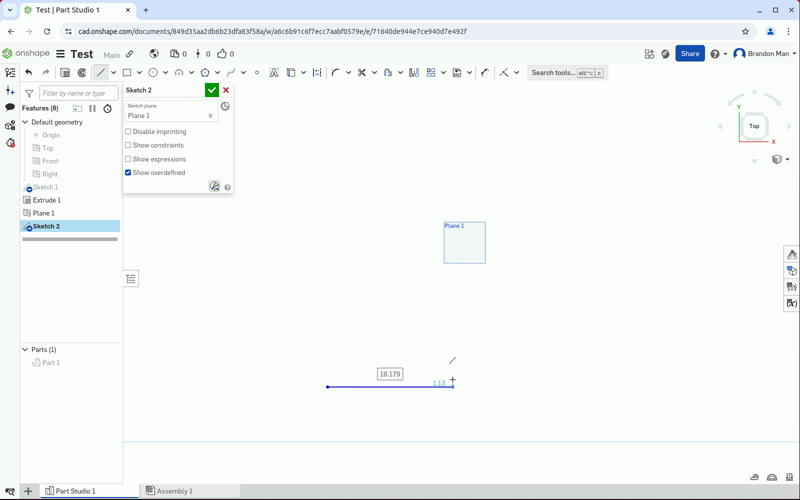
scroll(6)
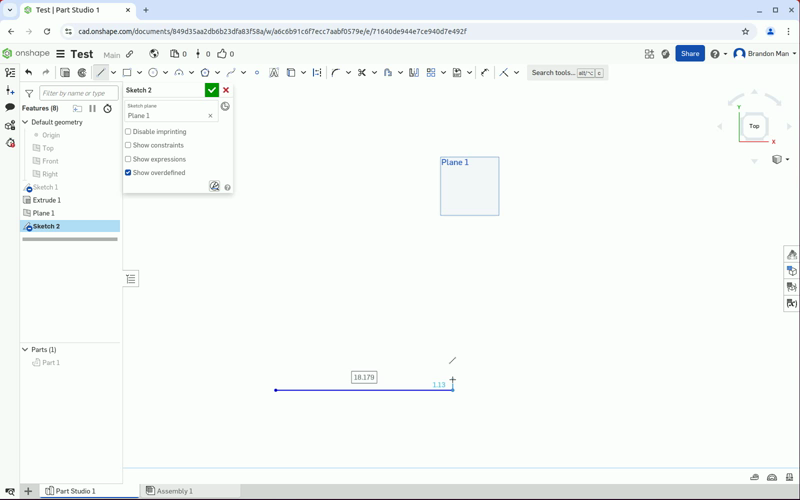
scroll(6)
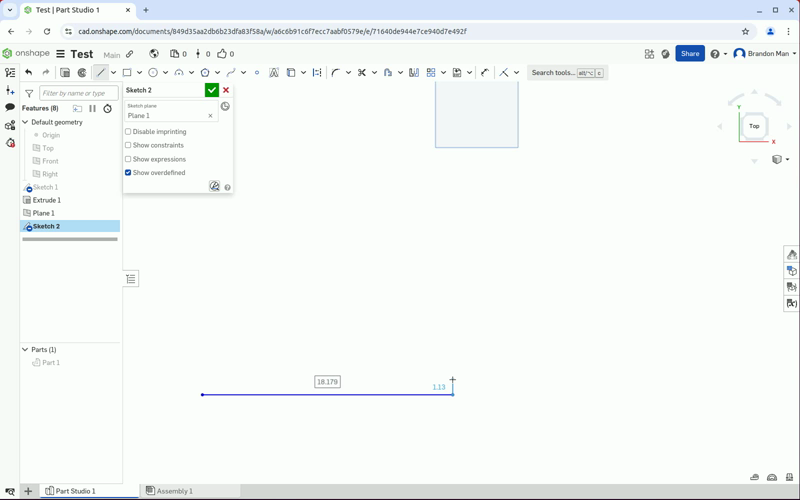
scroll(6)
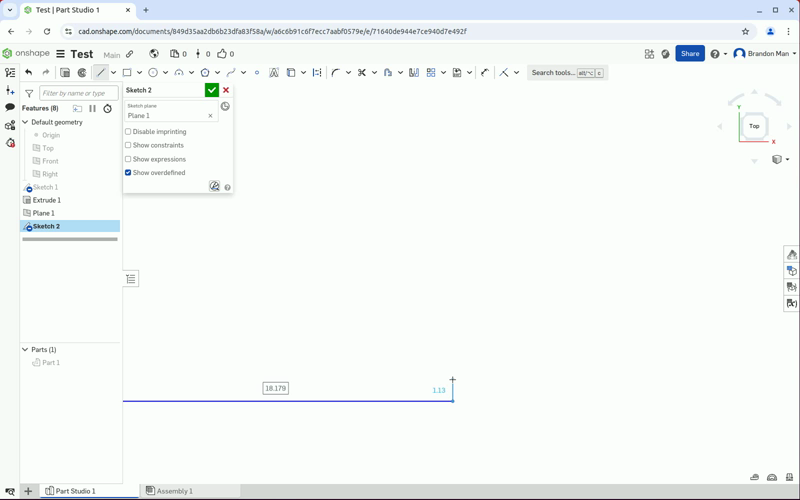
scroll(6)
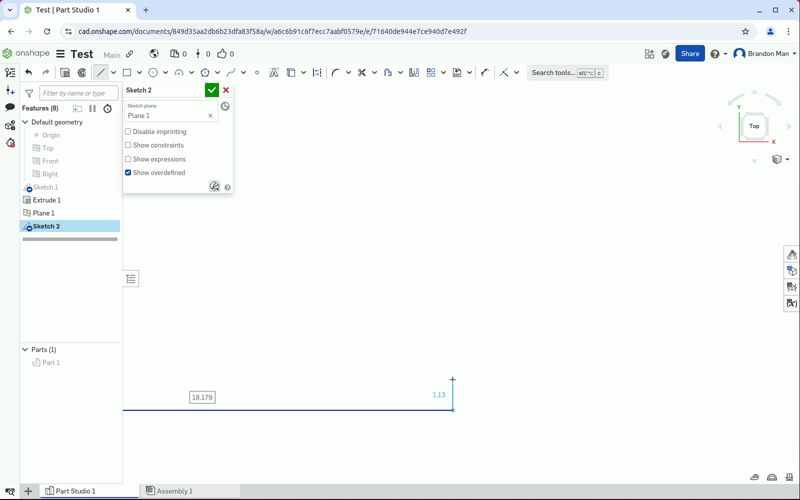
scroll(6)
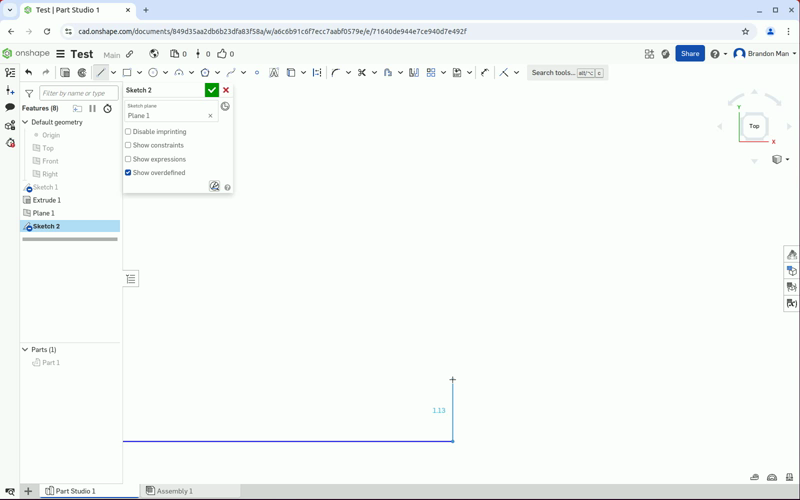
click(452, 379)
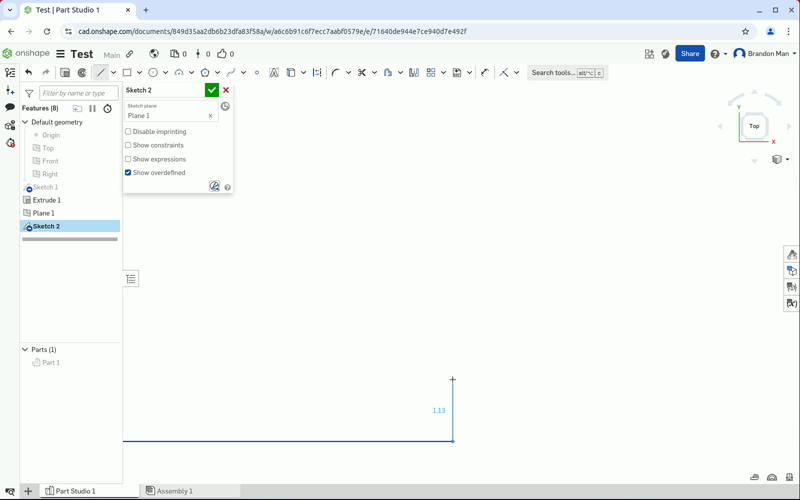
scroll(-6)
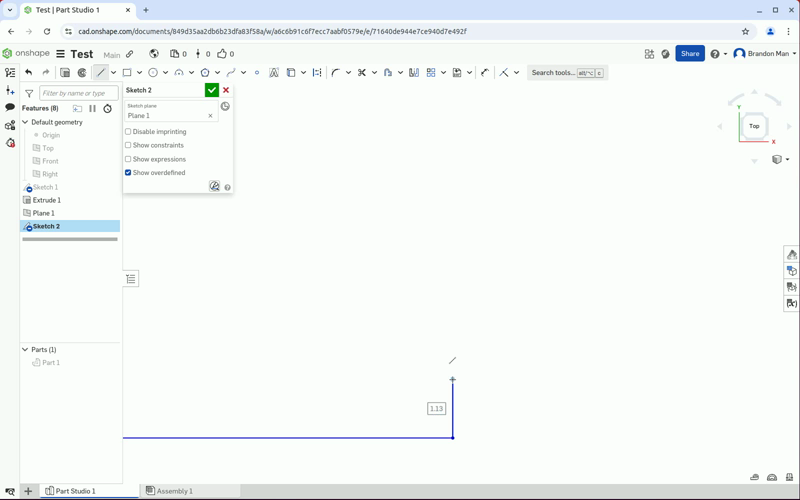
scroll(-6)
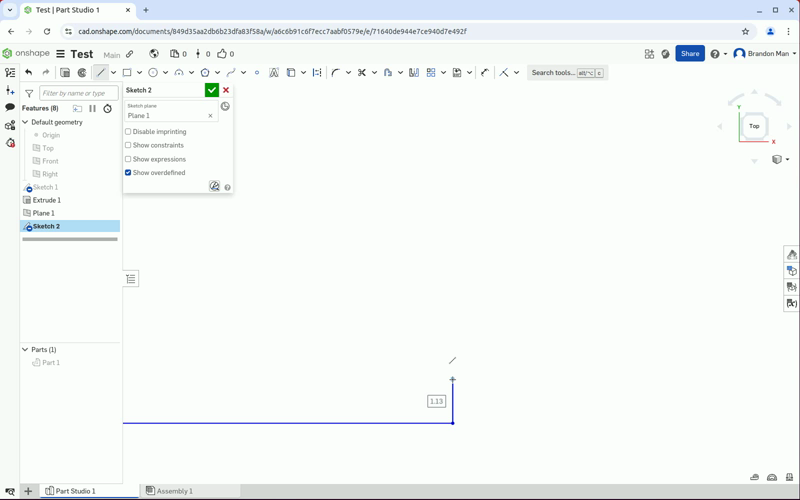
scroll(-6)
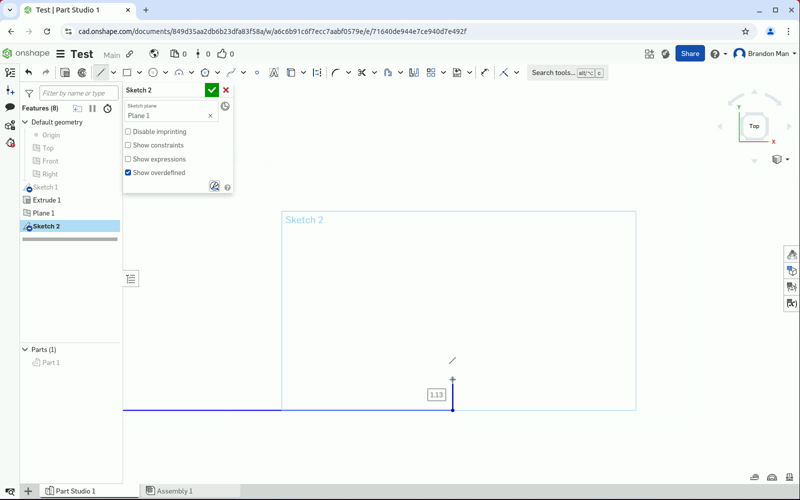
scroll(-6)
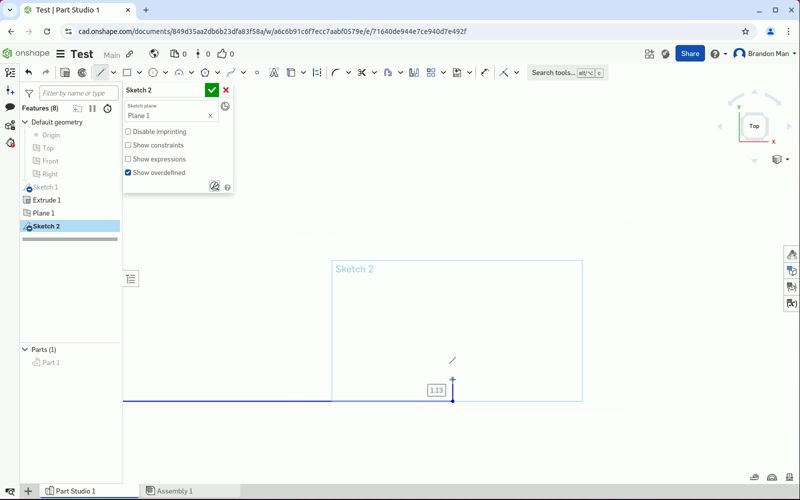
scroll(-6)
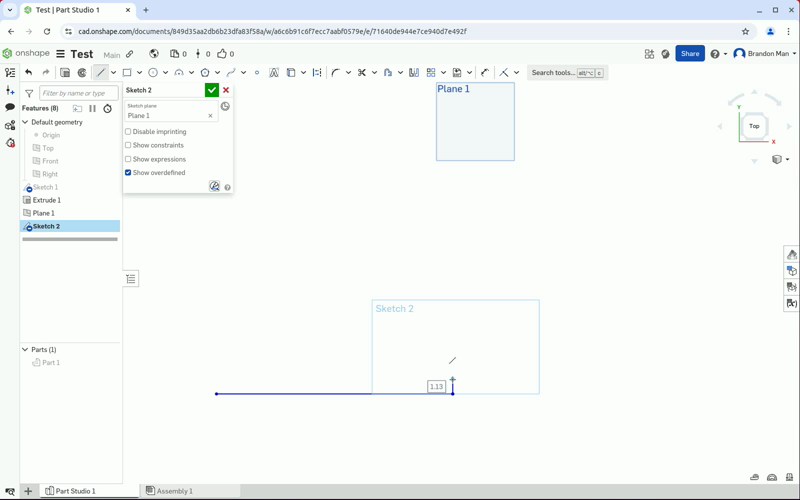
scroll(-6)
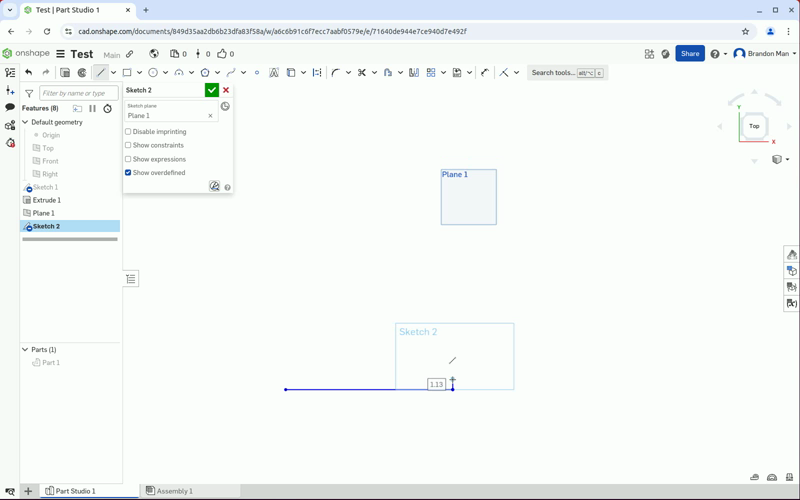
scroll(-6)
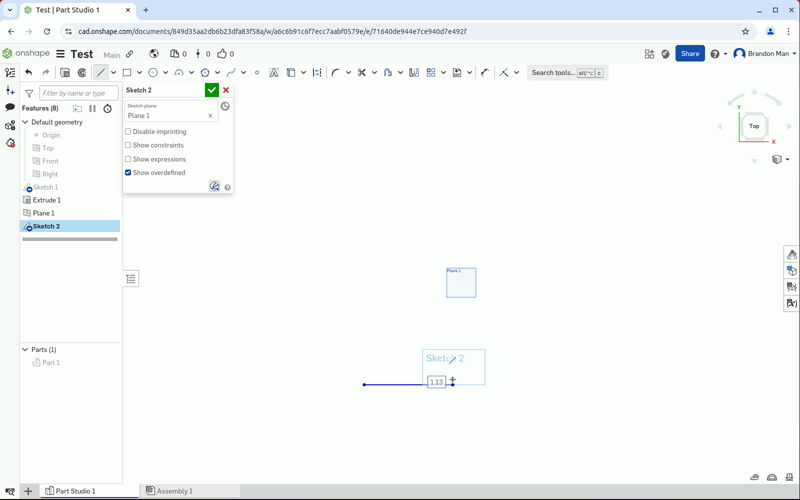
key_up(shift)
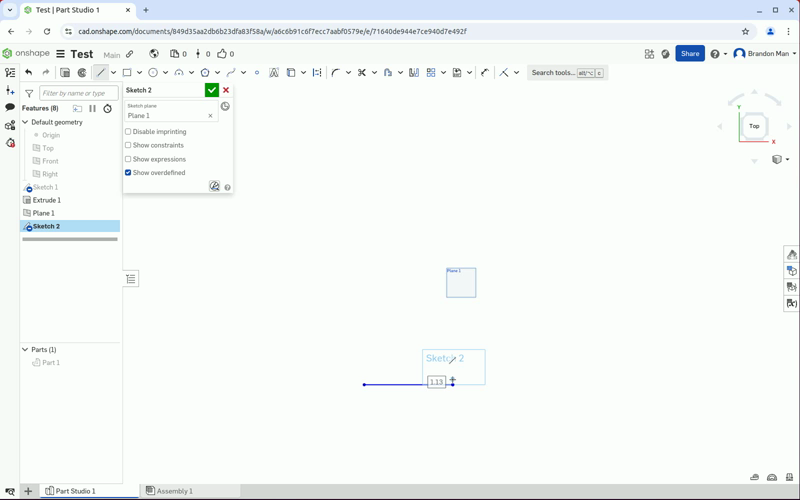
key_down(shift)
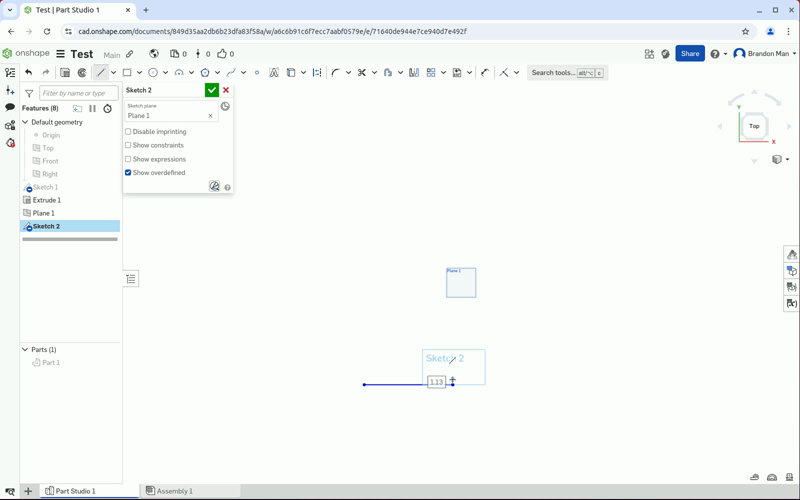
mouse_move(364, 379)
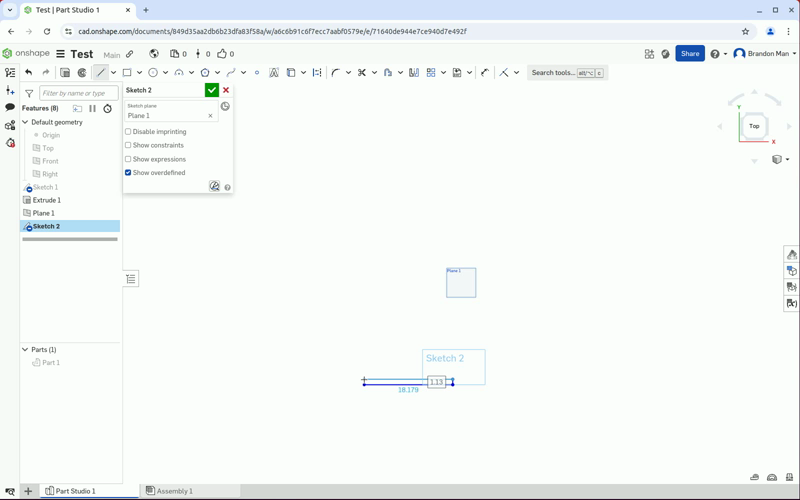
click(364, 379)
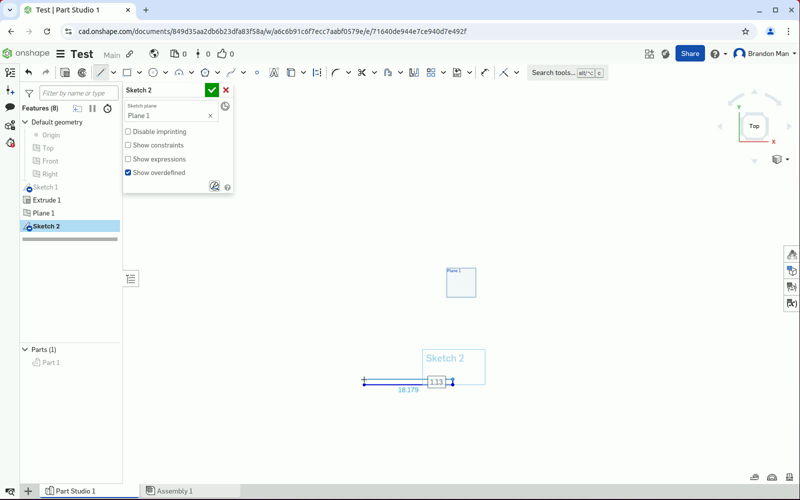
key_up(shift)
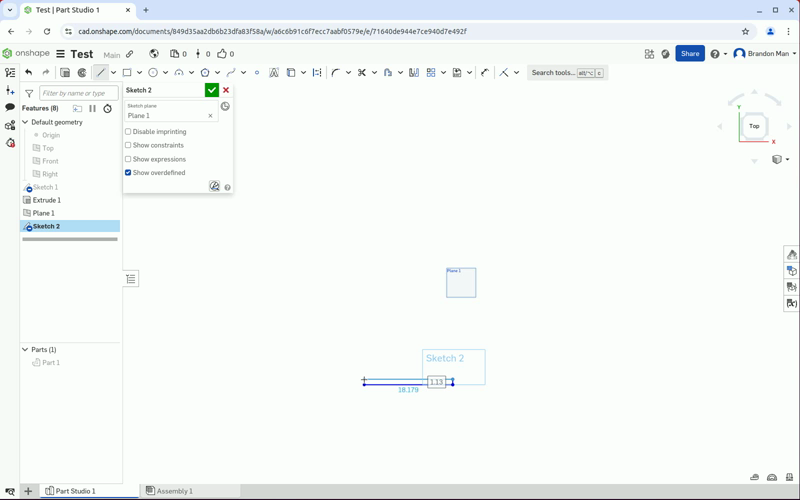
mouse_move(394, 379)
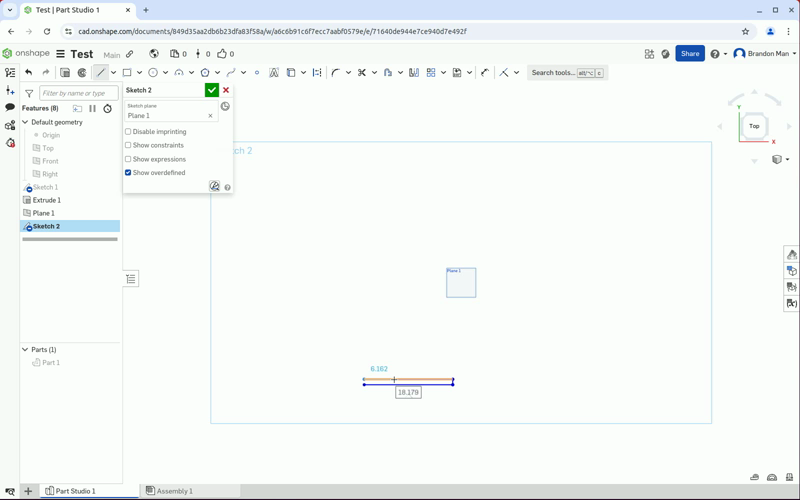
key_down(shift)
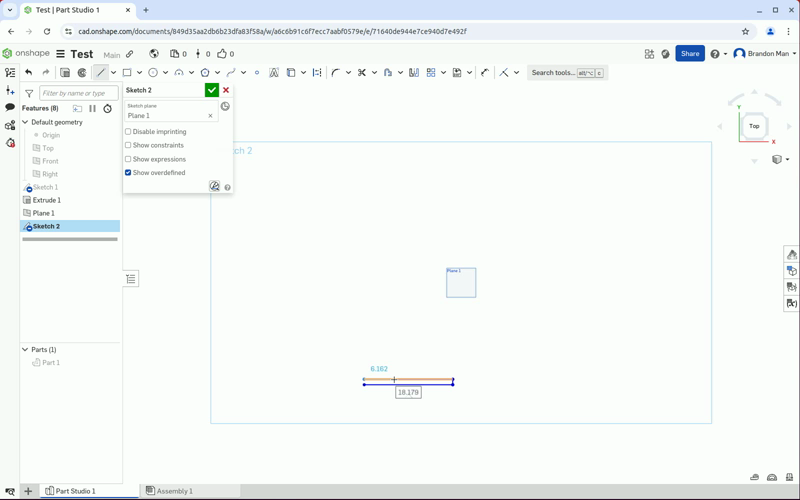
mouse_move(364, 384)
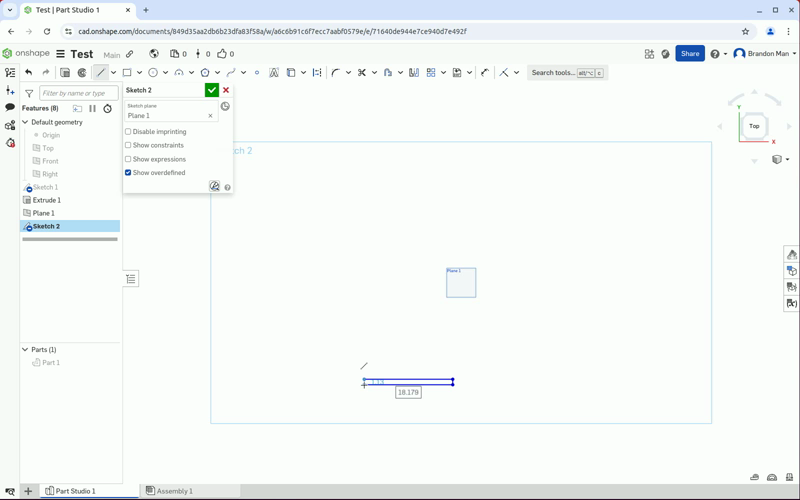
scroll(6)
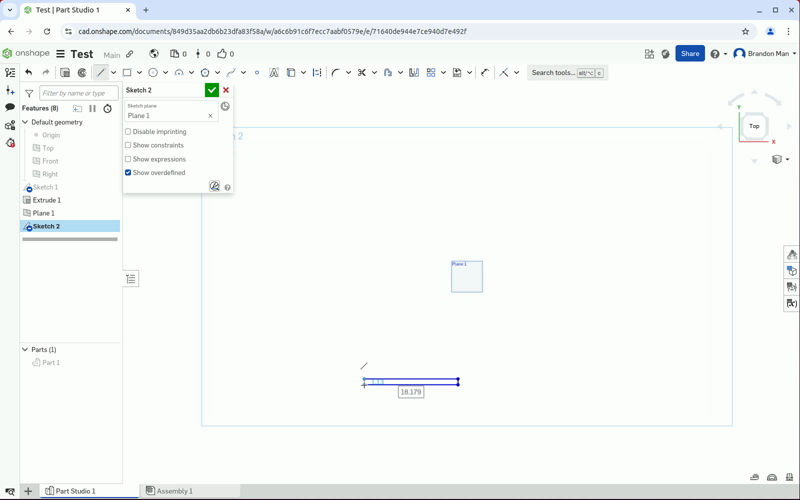
scroll(6)
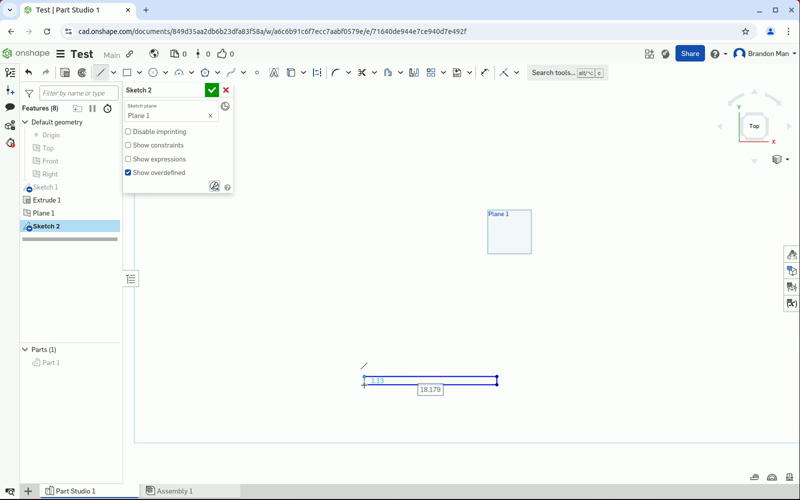
scroll(6)
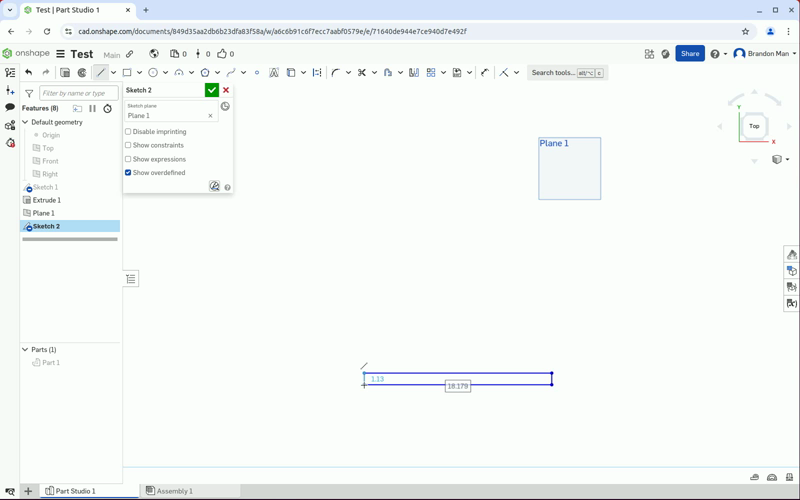
scroll(6)
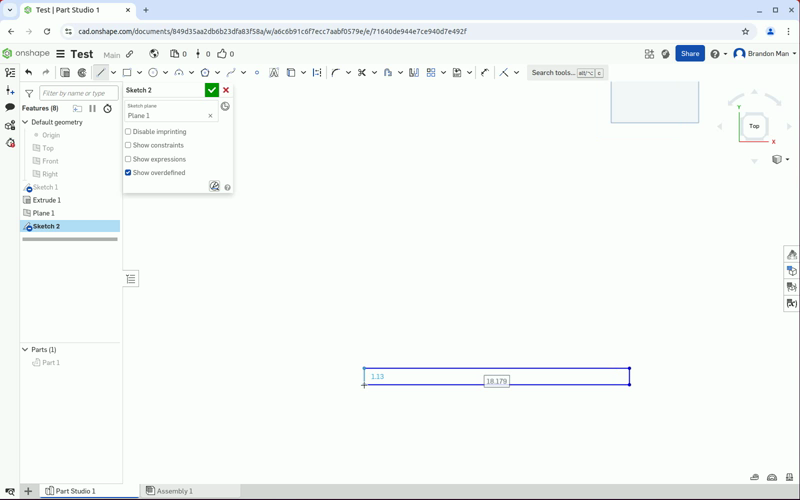
scroll(6)
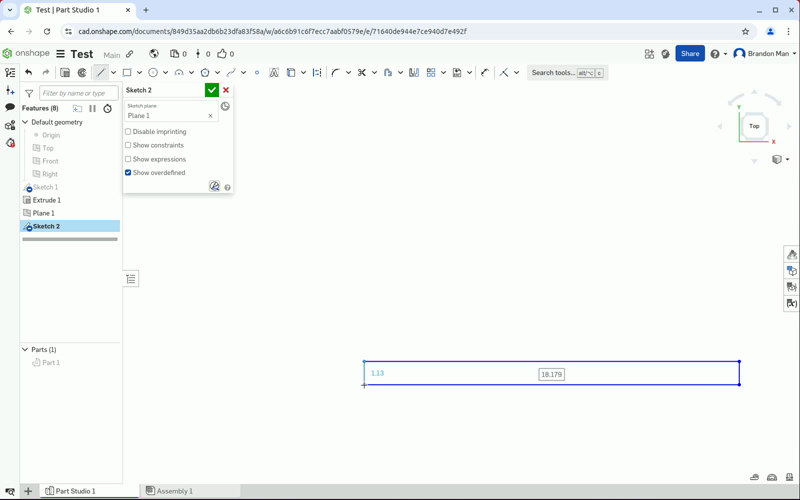
scroll(6)
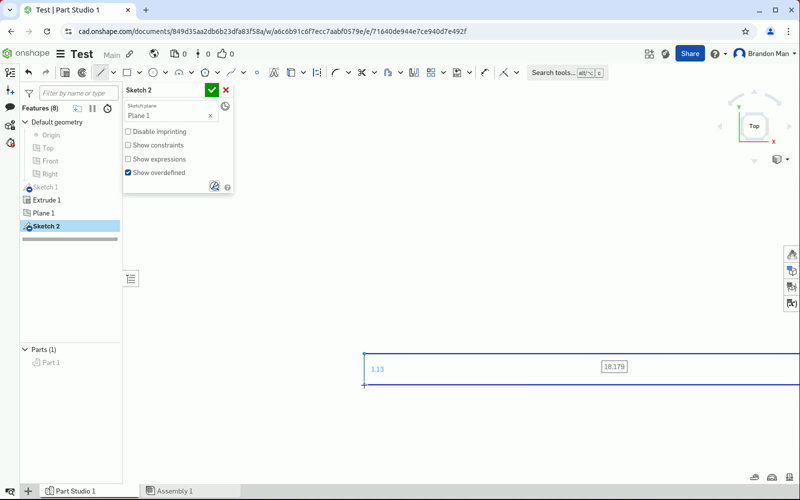
scroll(6)
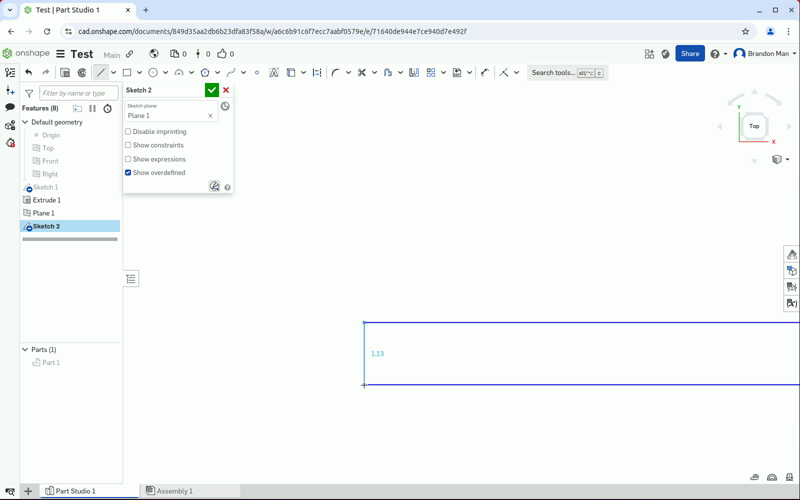
key_up(shift)
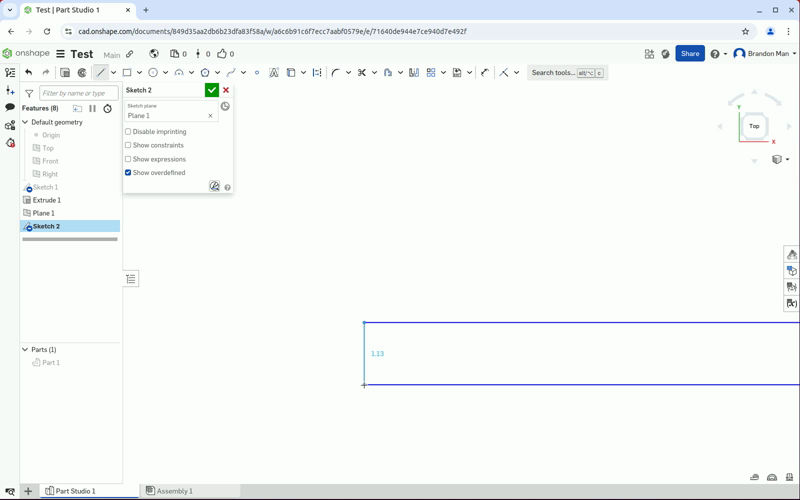
click(364, 384)
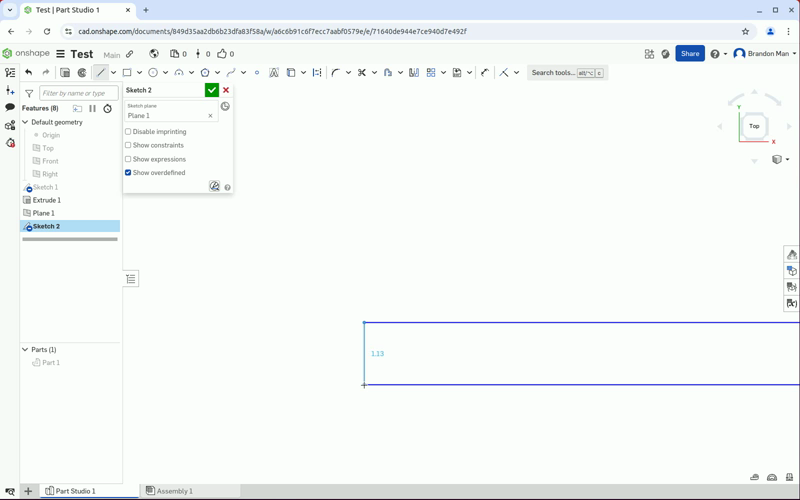
scroll(-6)
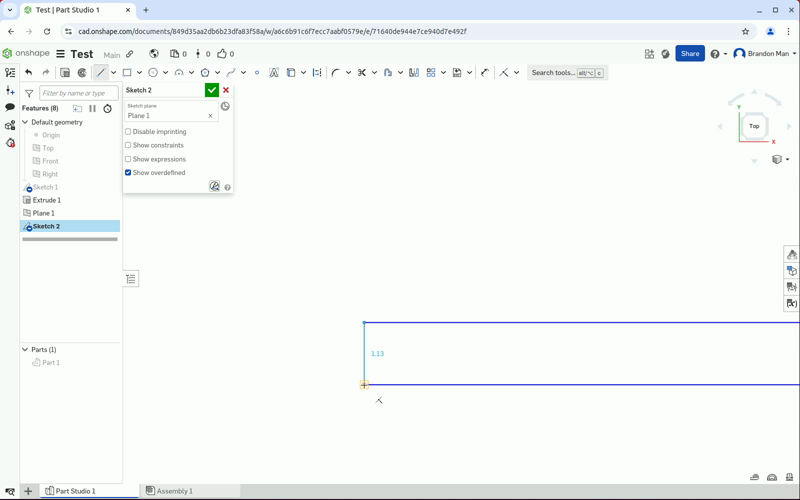
scroll(-6)
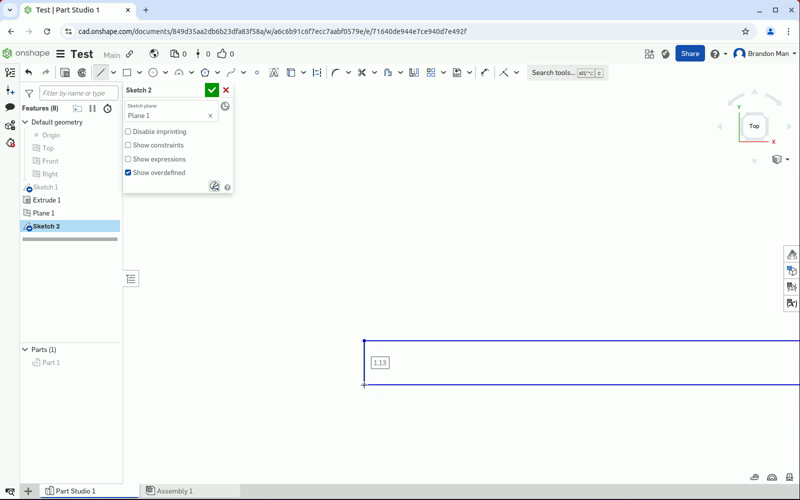
scroll(-6)
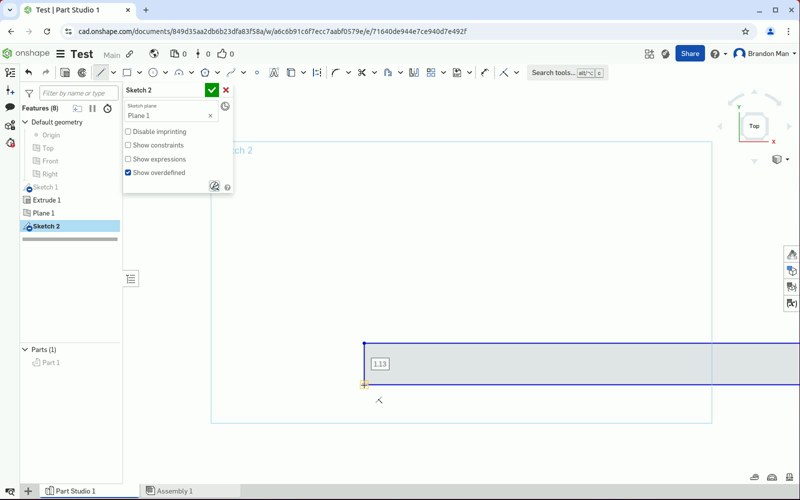
scroll(-6)
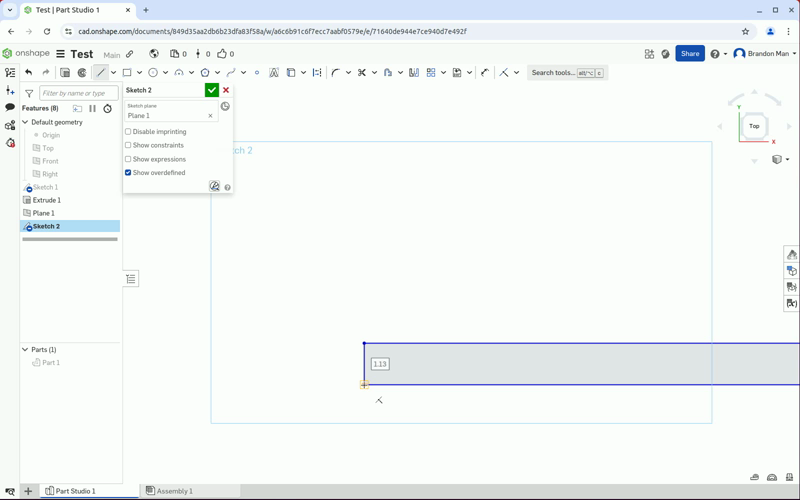
scroll(-6)
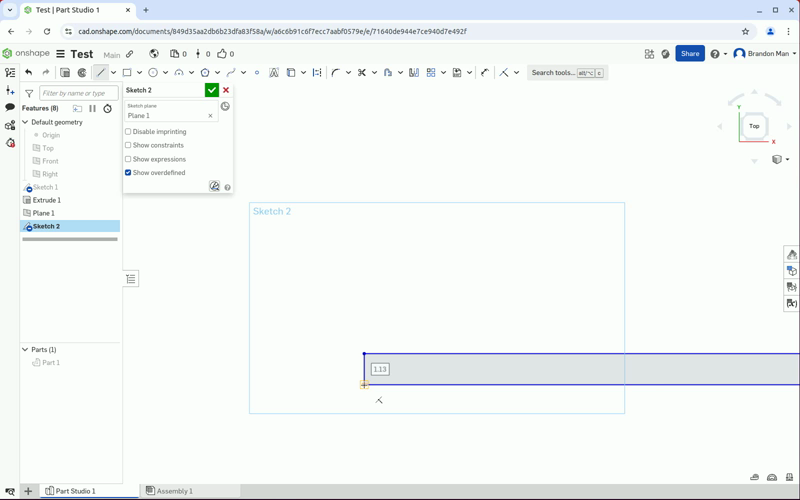
scroll(-6)
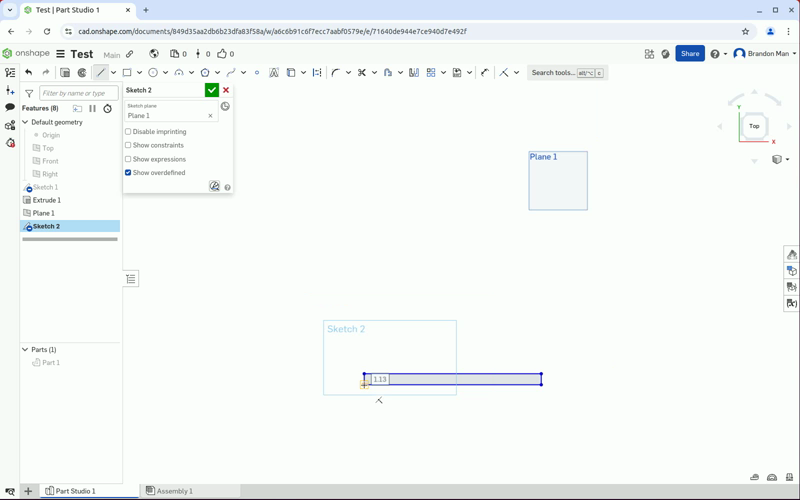
scroll(-6)
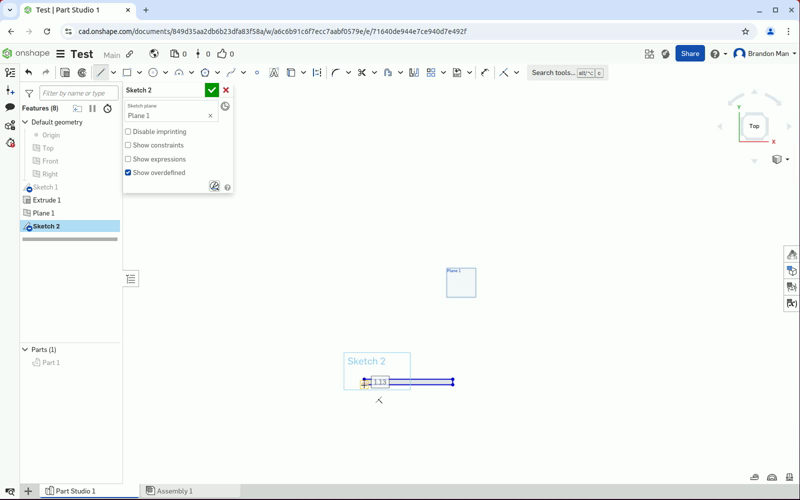
key(esc)
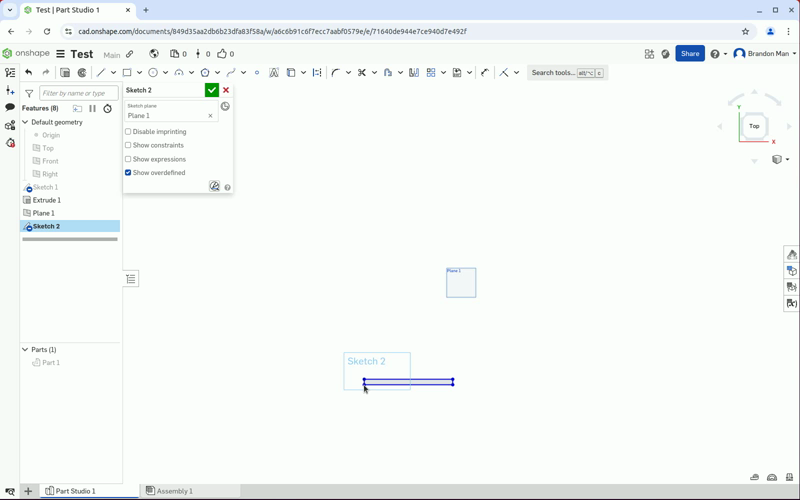
mouse_move(381, 383)
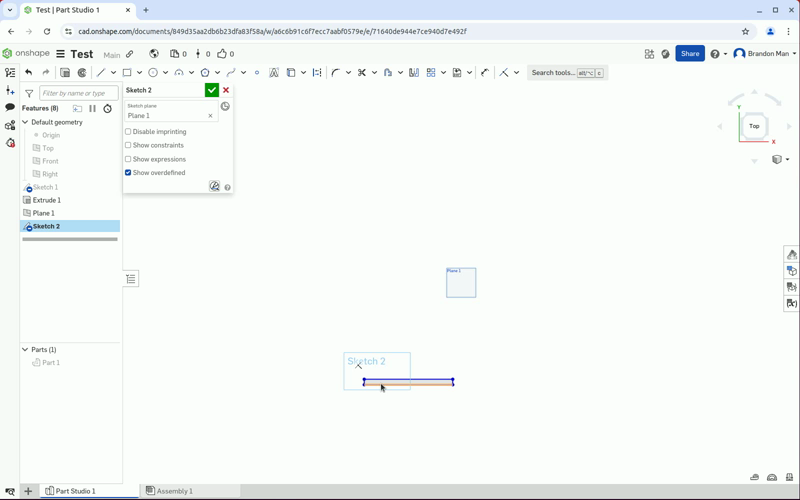
scroll(6)
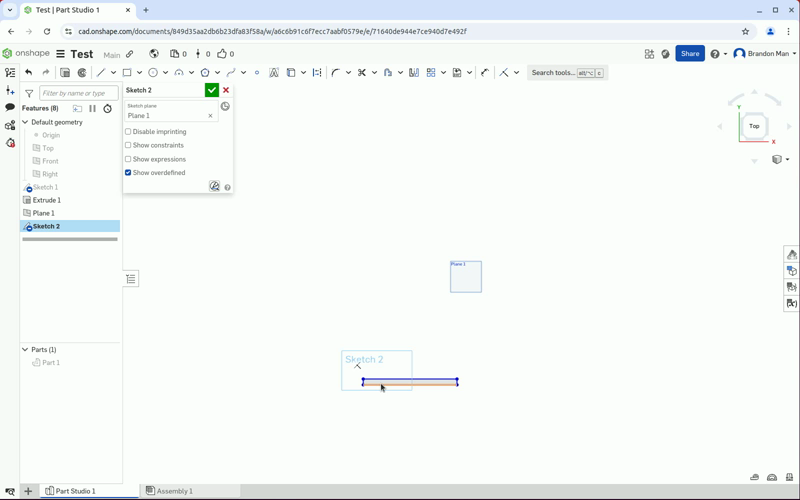
scroll(6)
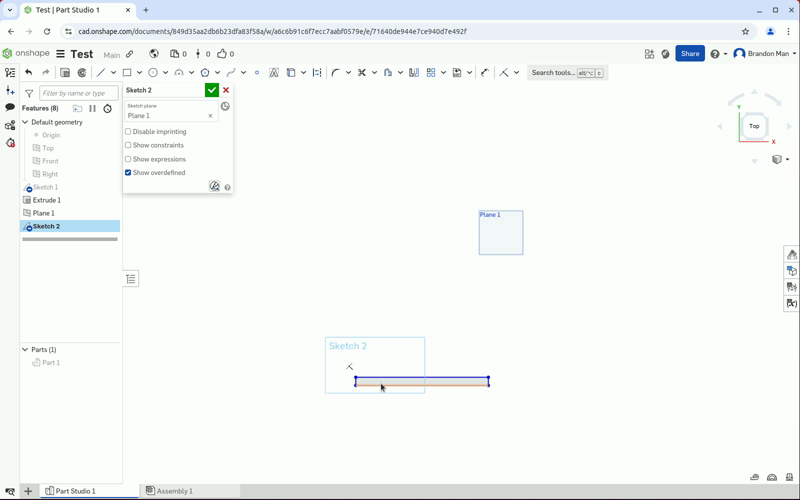
scroll(6)
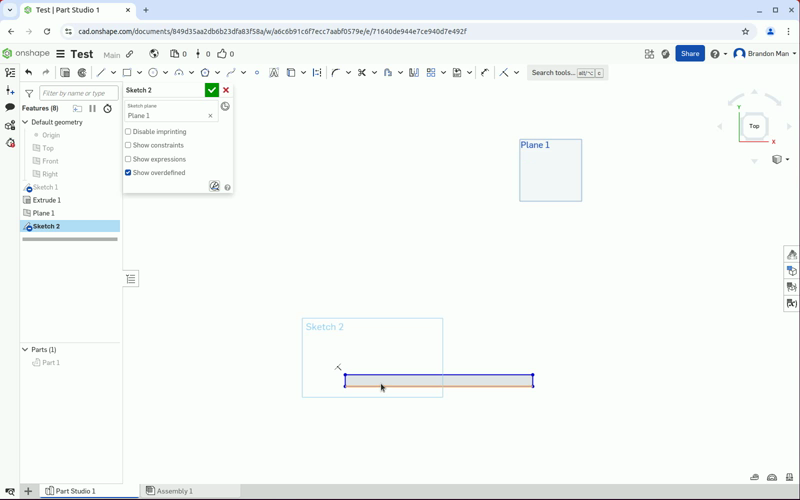
scroll(6)
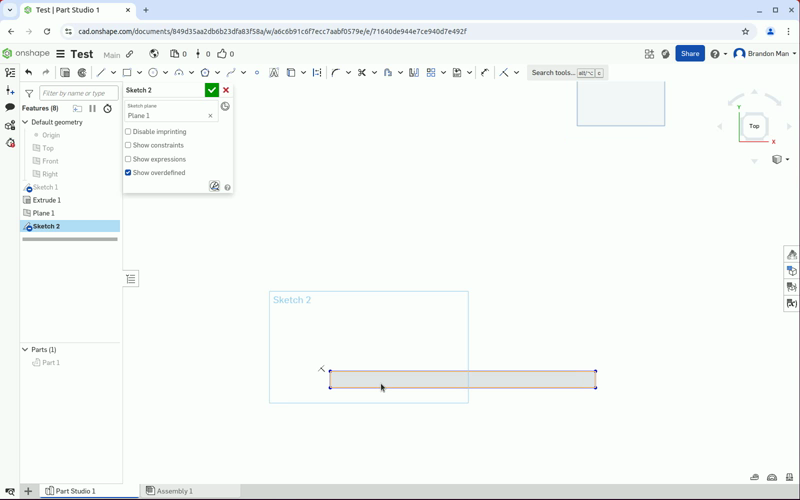
scroll(6)
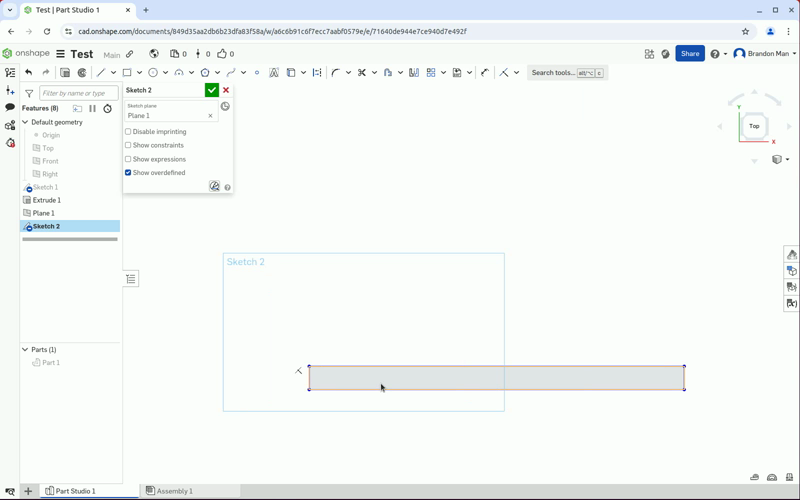
scroll(6)
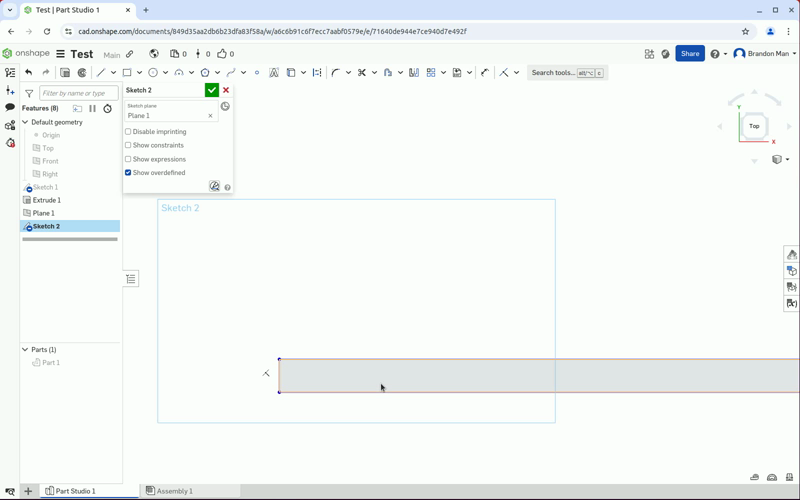
scroll(6)
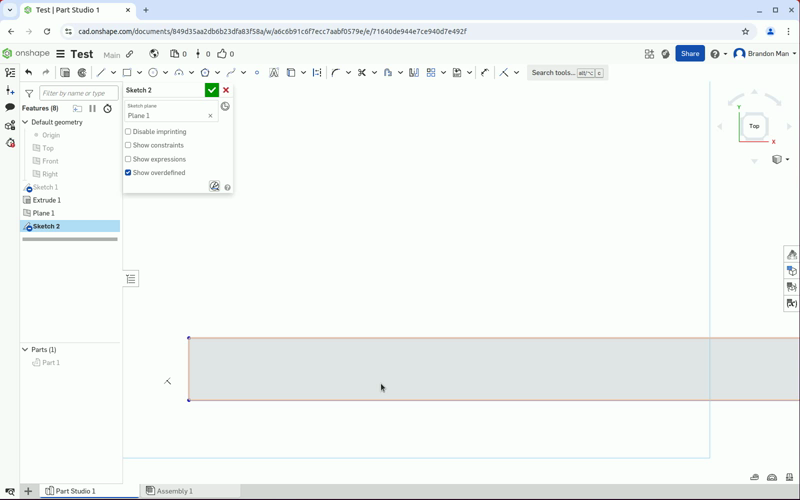
click(381, 383)
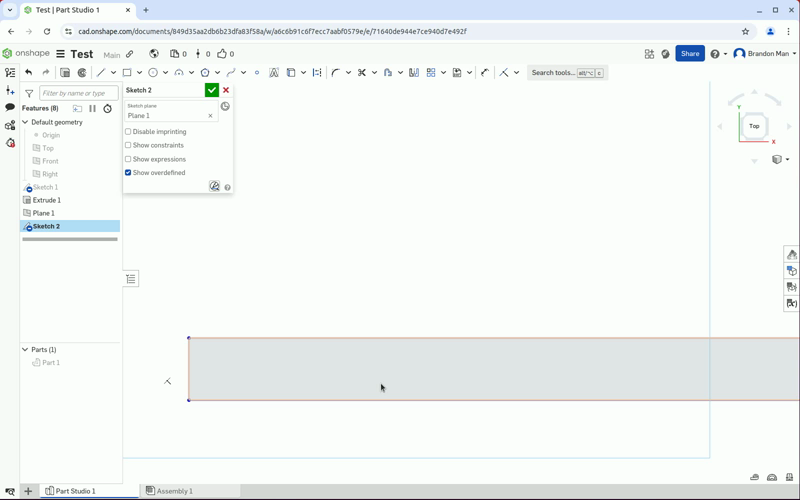
scroll(-6)
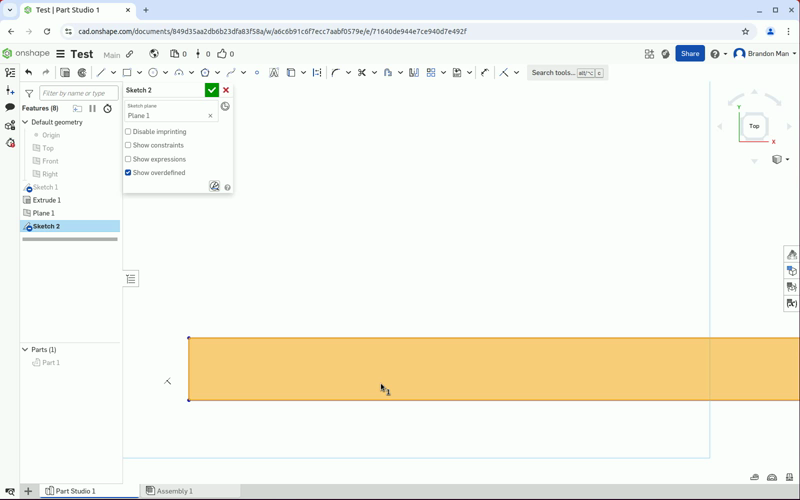
scroll(-6)
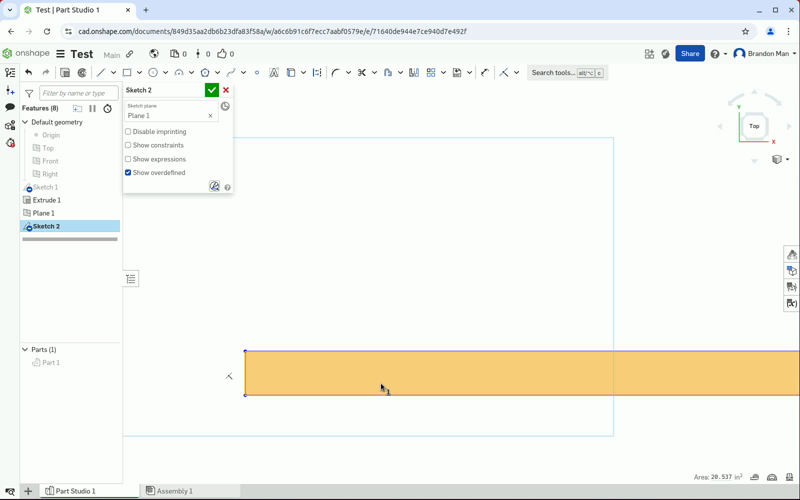
scroll(-6)
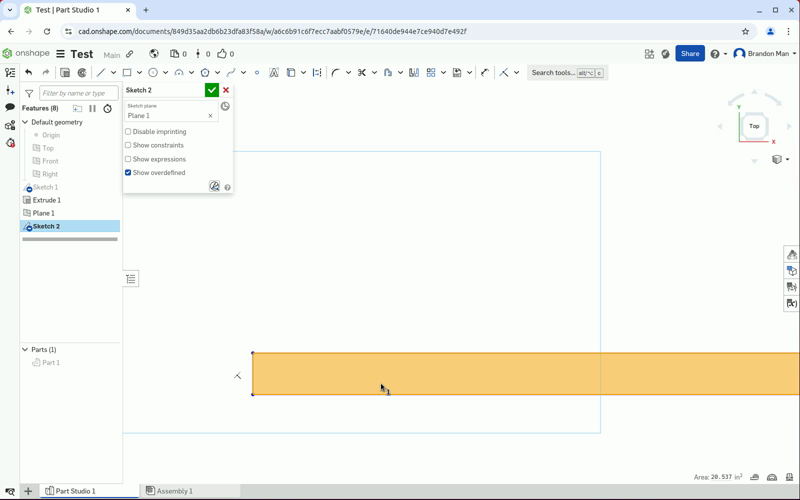
scroll(-6)
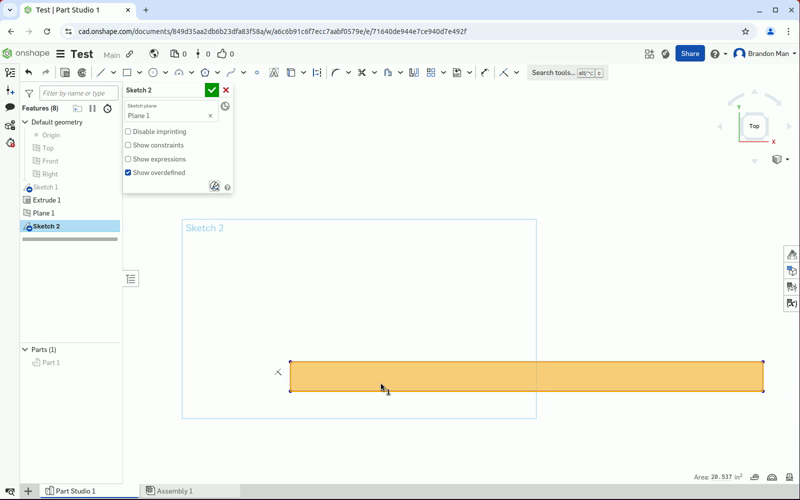
scroll(-6)
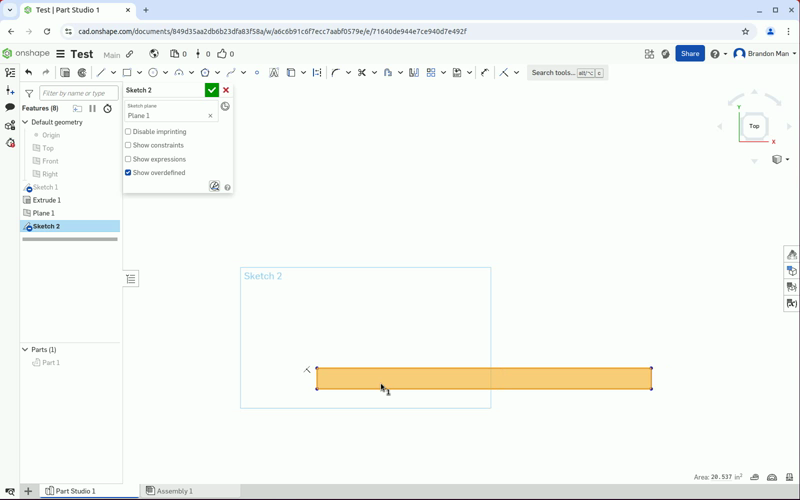
scroll(-6)
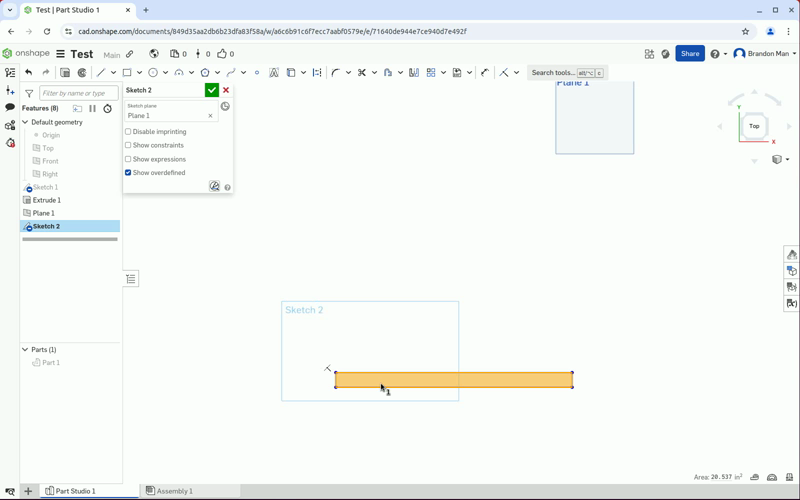
scroll(-6)
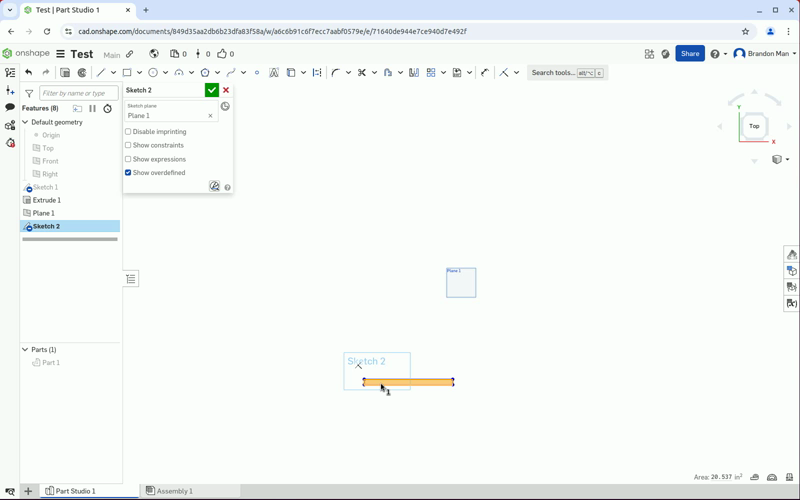
mouse_move(73, 352)
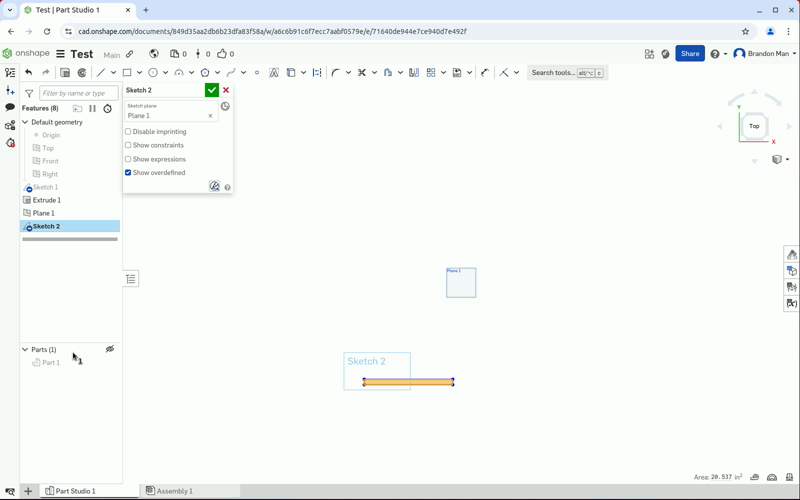
key(shift+y)
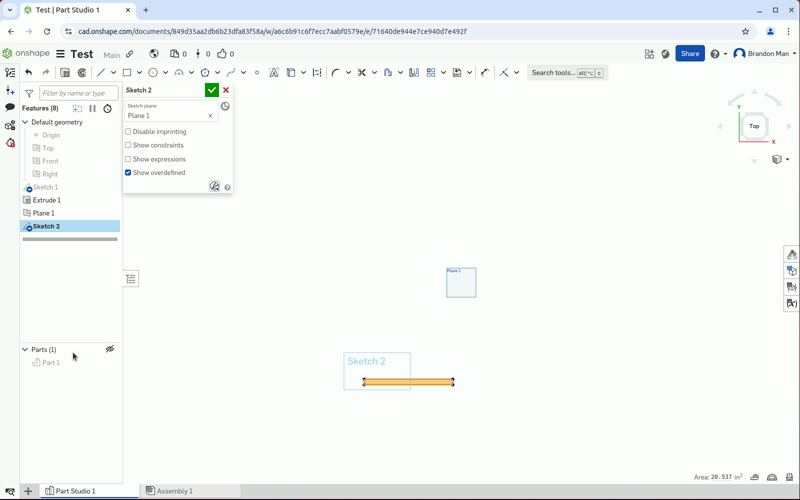
key(shift+e)
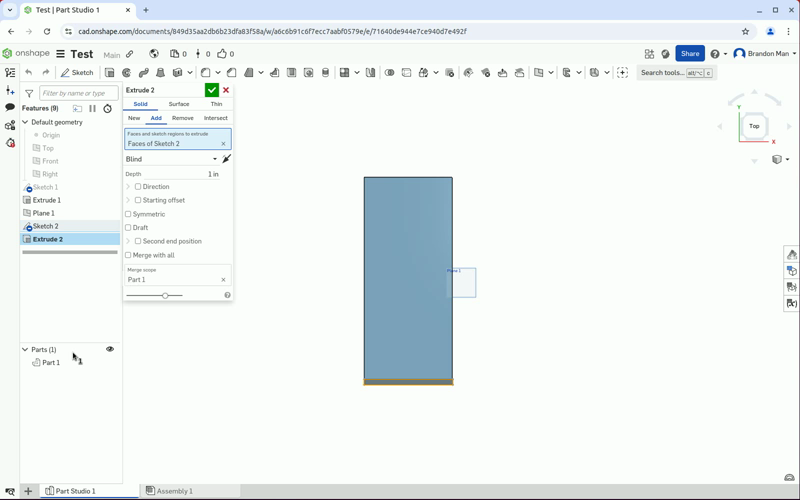
mouse_move(143, 106)
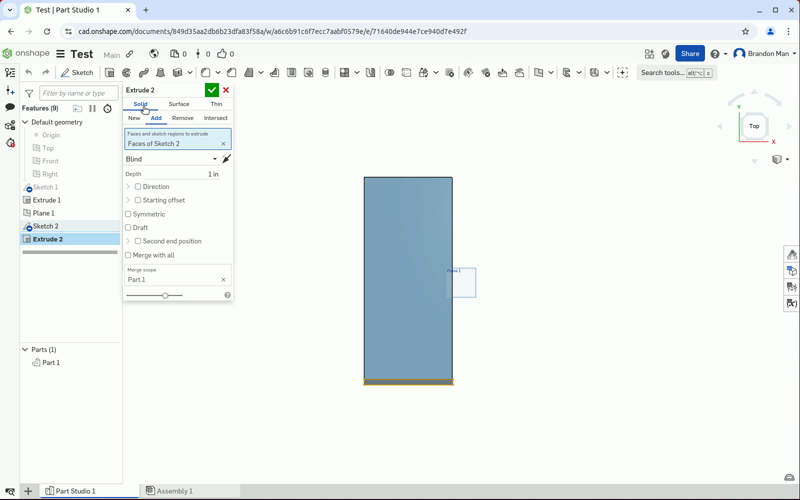
click(143, 106)
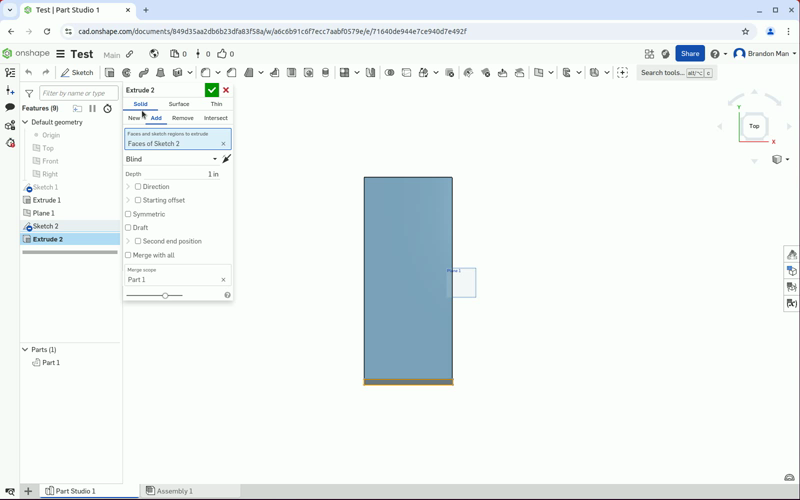
mouse_move(137, 120)
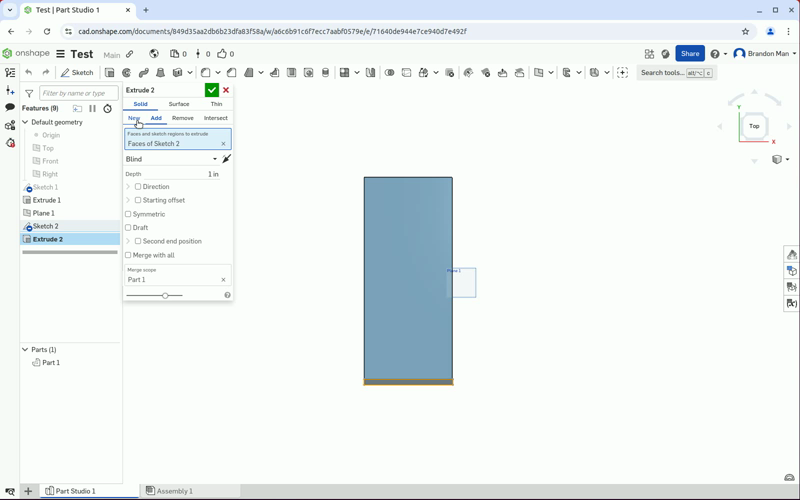
click(137, 120)
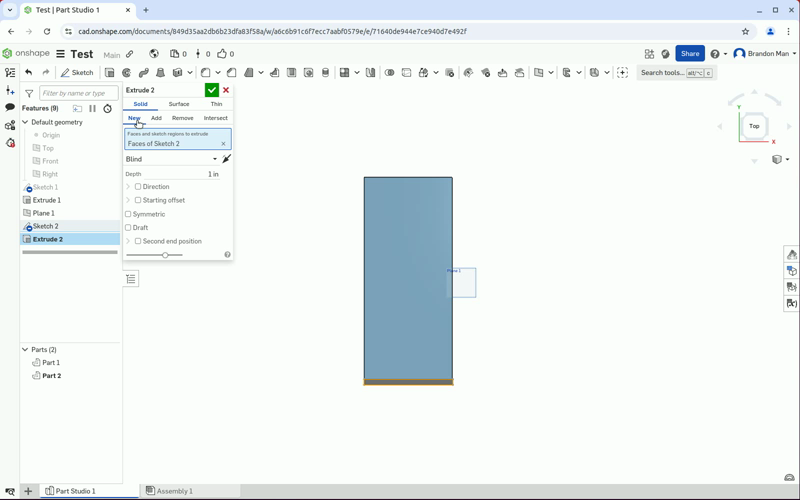
key(tab, 4)
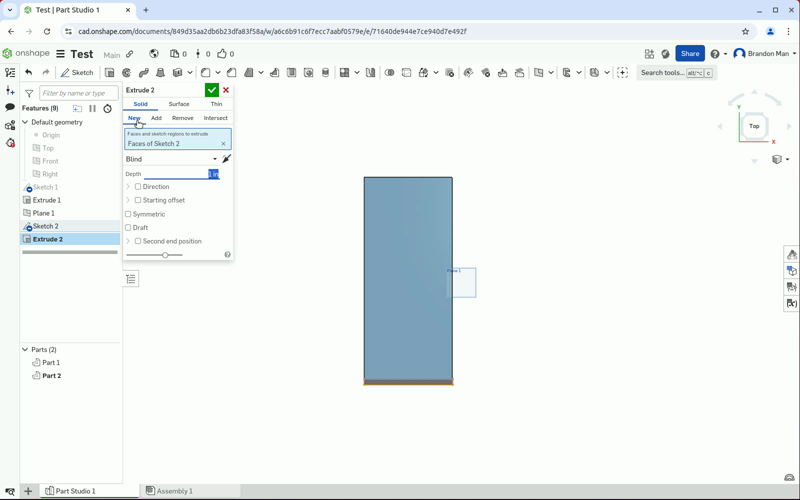
text(20.942)
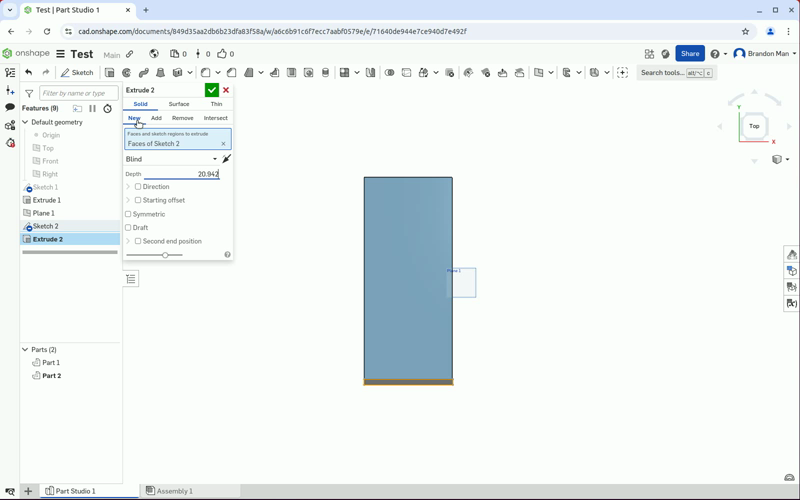
key(enter)
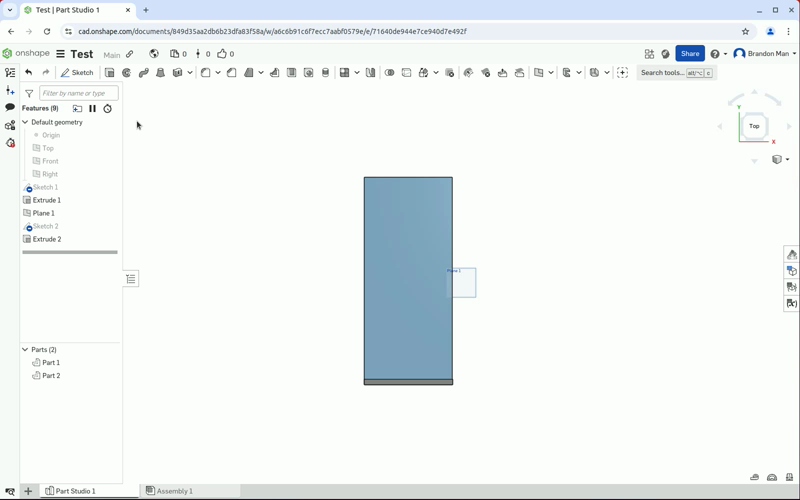
key(shift+h)
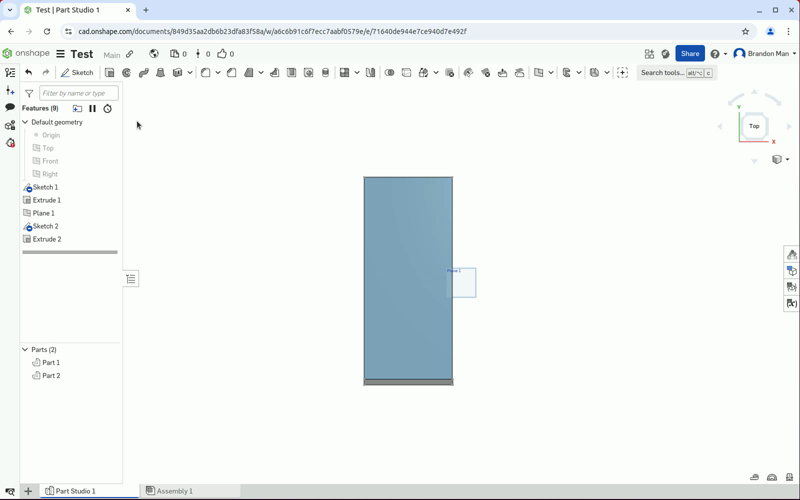
key(shift+h)
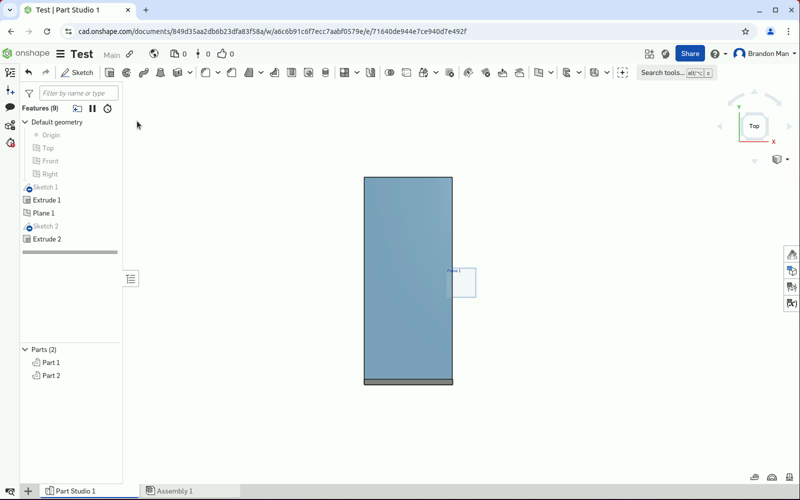
mouse_move(73, 189)
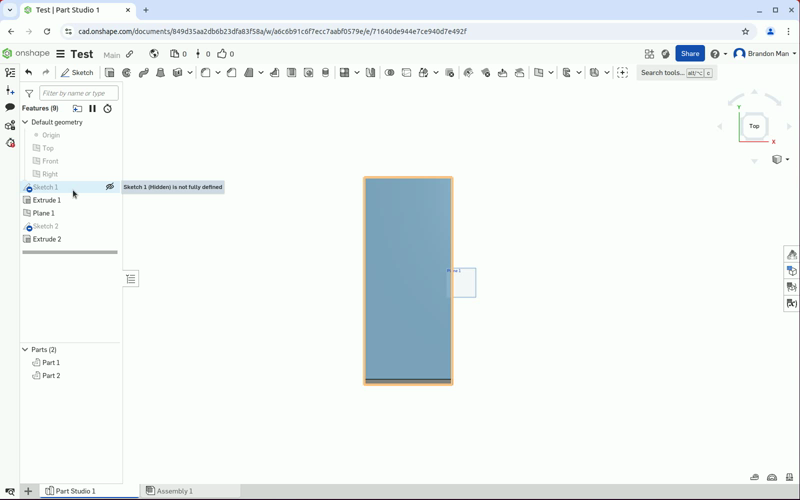
click(73, 189)
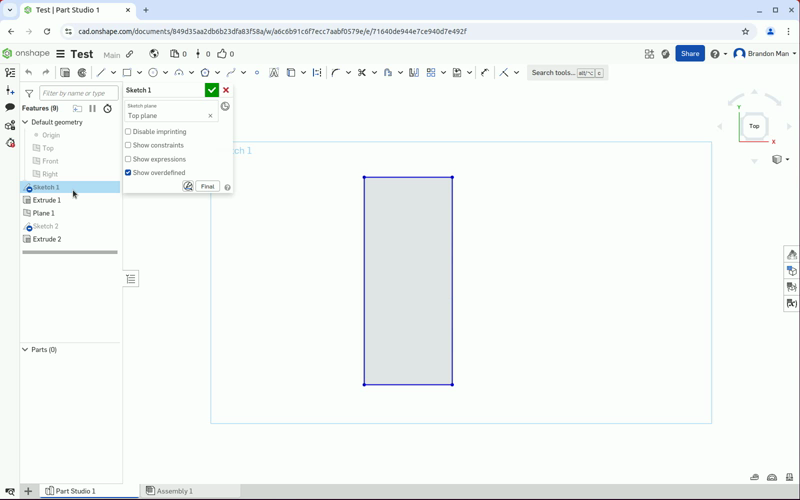
mouse_move(229, 92)
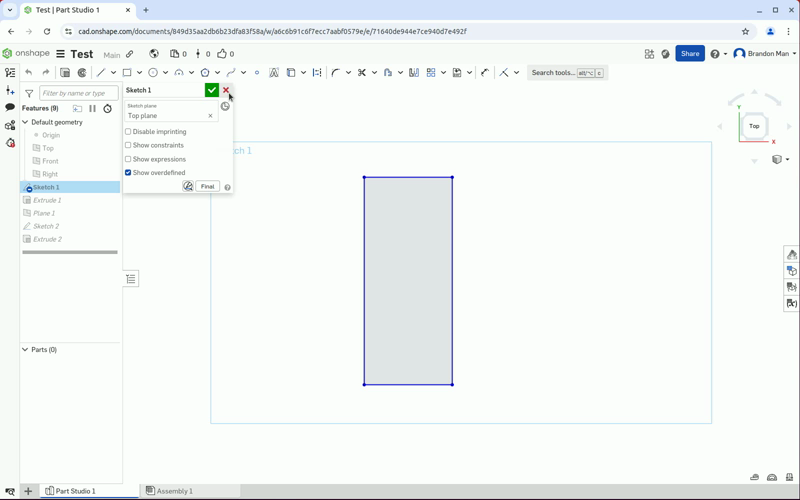
click(229, 92)
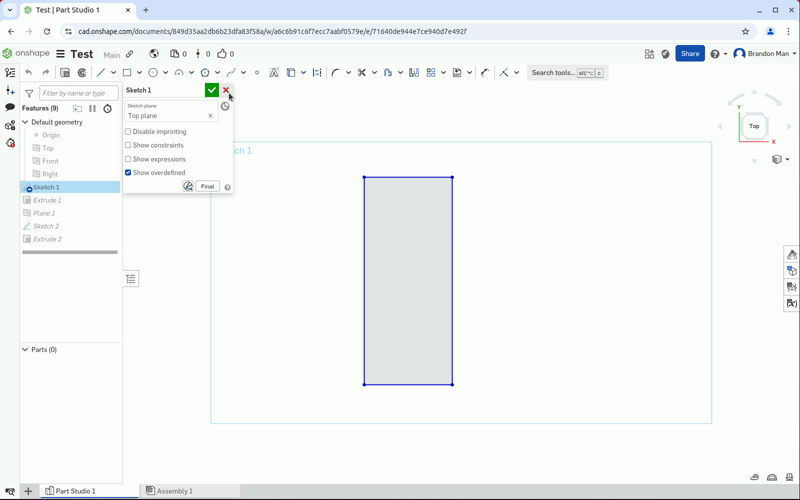
key(shift+s)
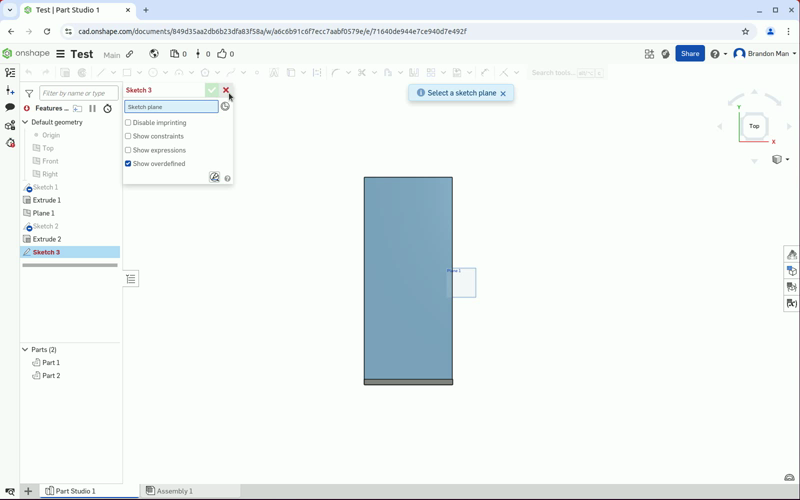
mouse_move(73, 215)
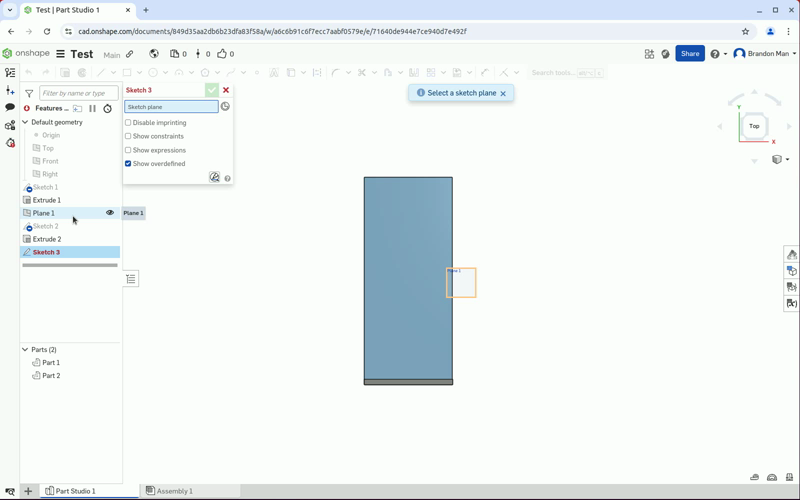
click(73, 215)
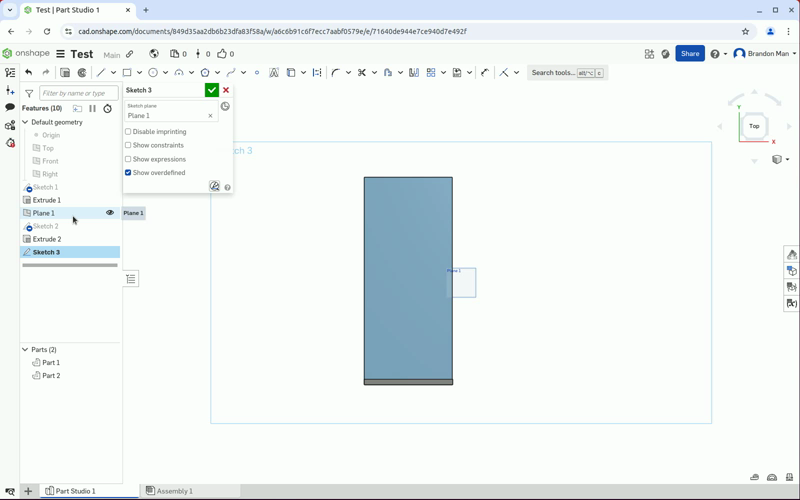
mouse_move(73, 352)
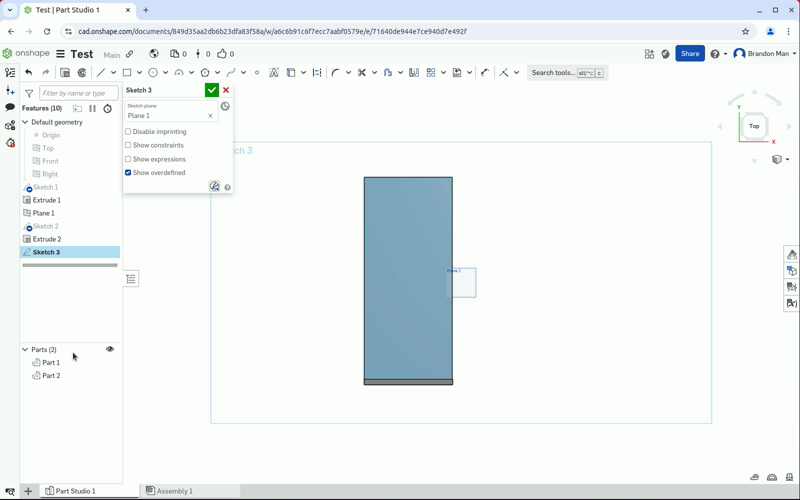
key(y)
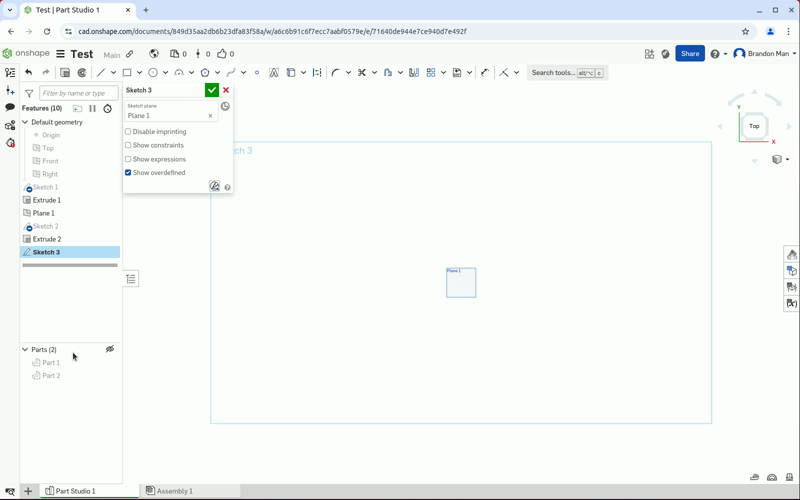
key(l)
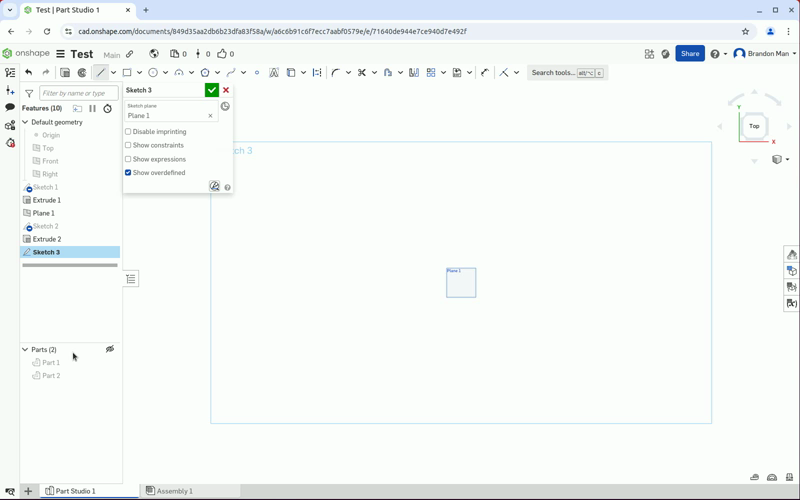
key_down(shift)
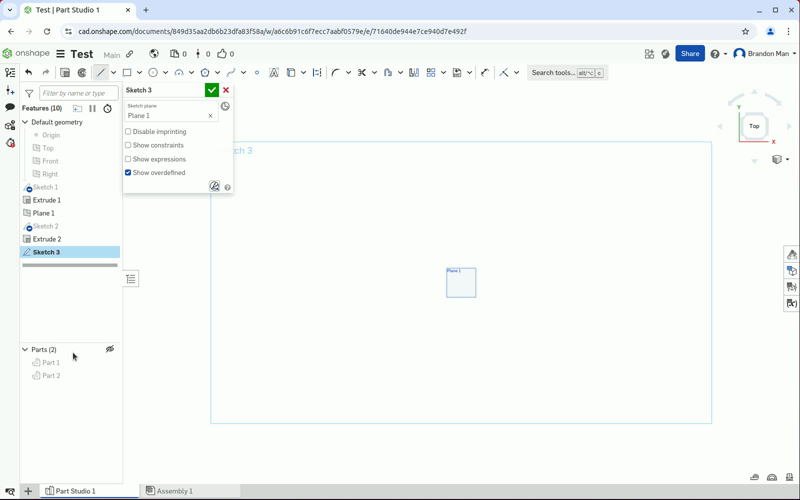
mouse_move(364, 182)
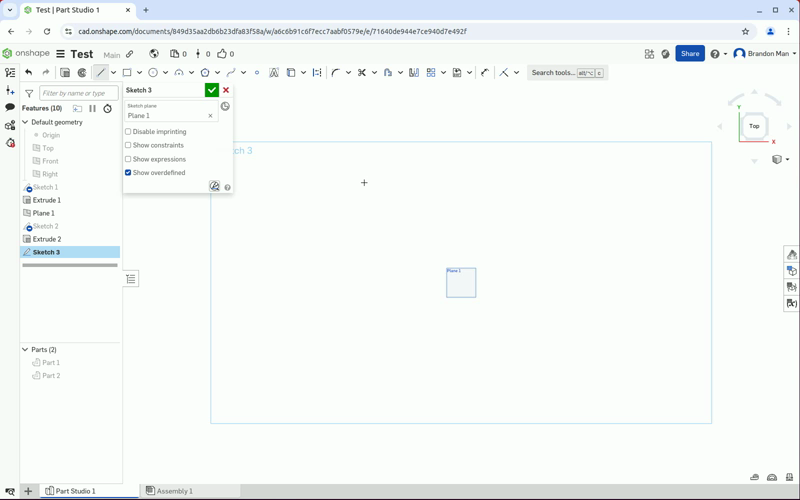
click(364, 182)
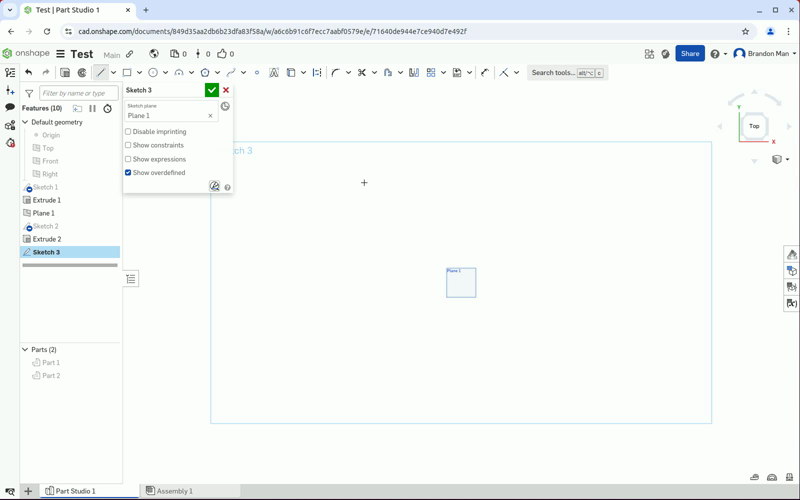
key_up(shift)
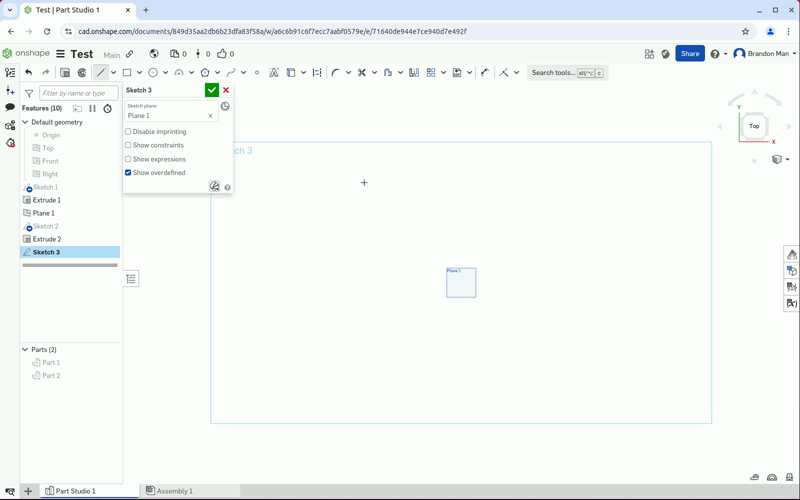
key_down(shift)
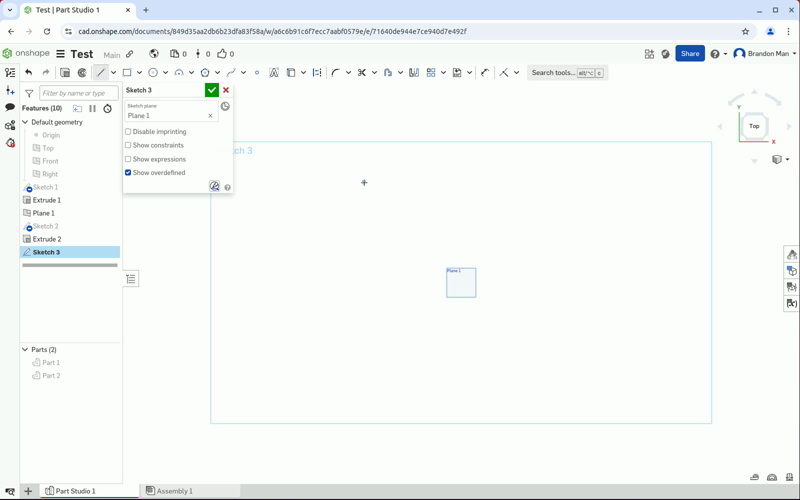
mouse_move(452, 182)
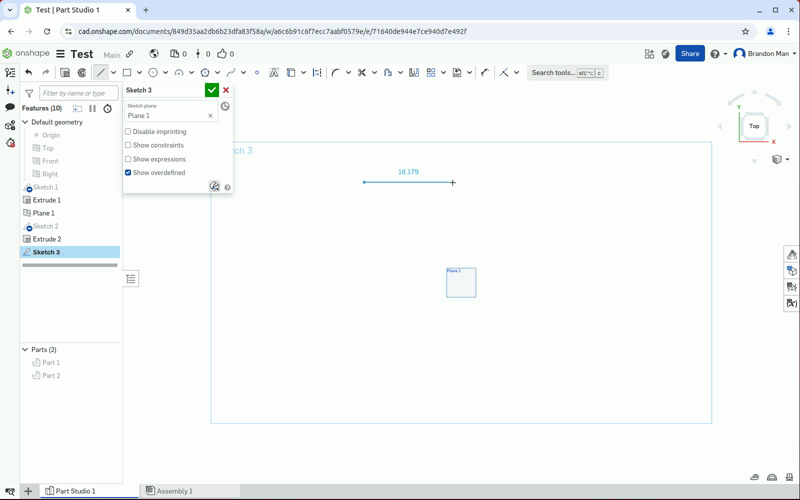
click(452, 182)
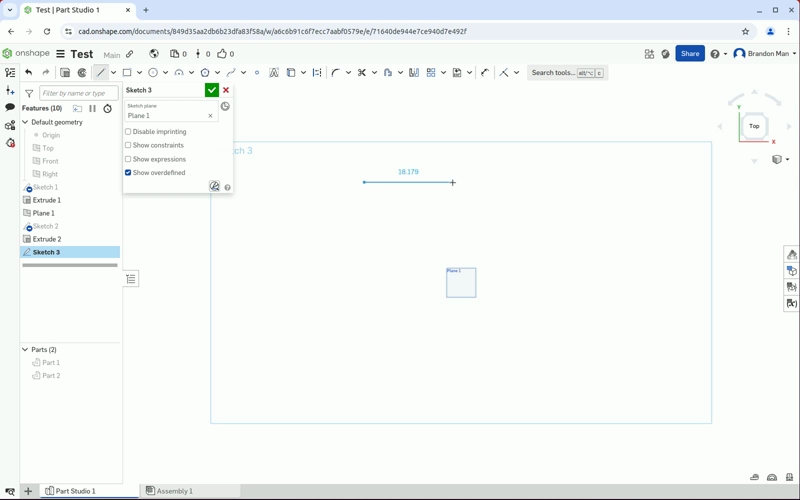
key_up(shift)
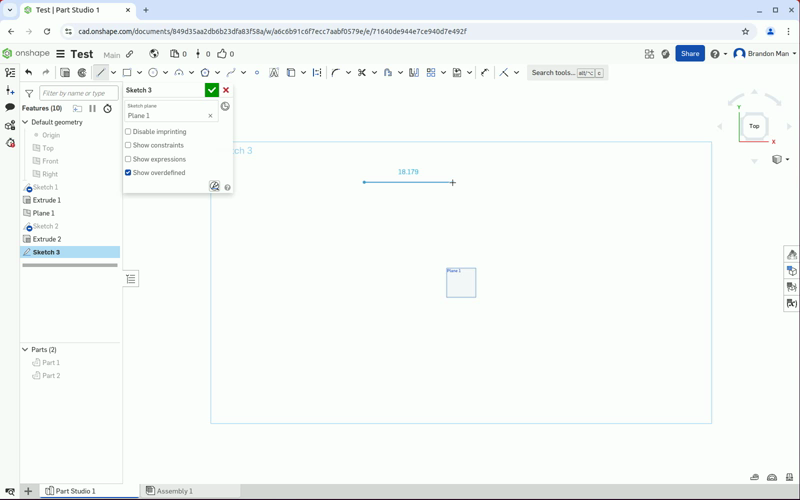
key_down(shift)
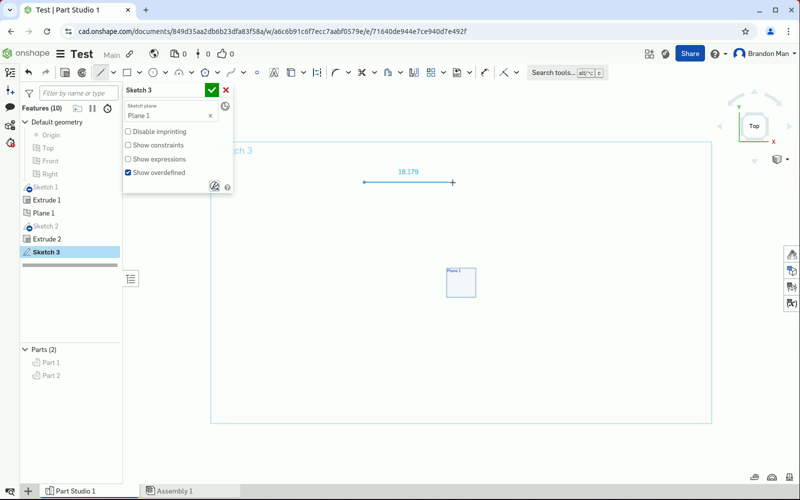
mouse_move(482, 182)
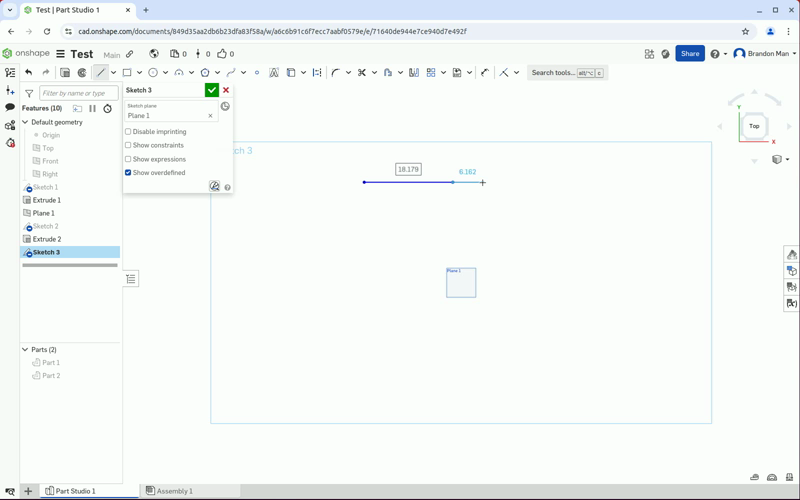
mouse_move(452, 176)
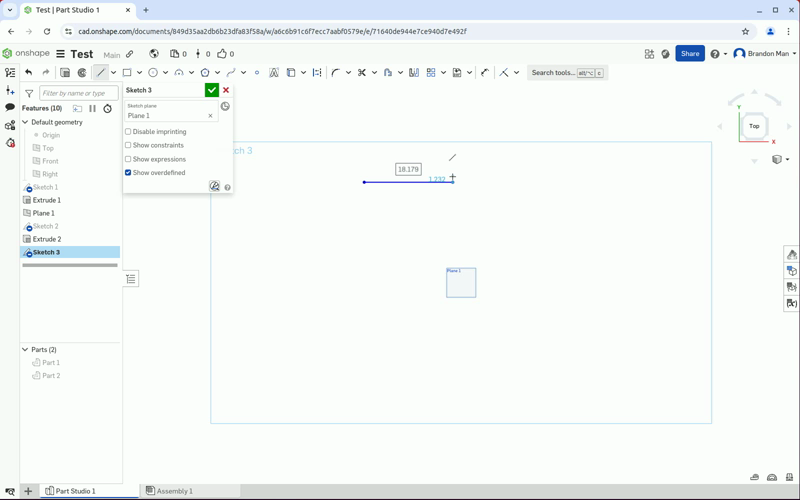
scroll(6)
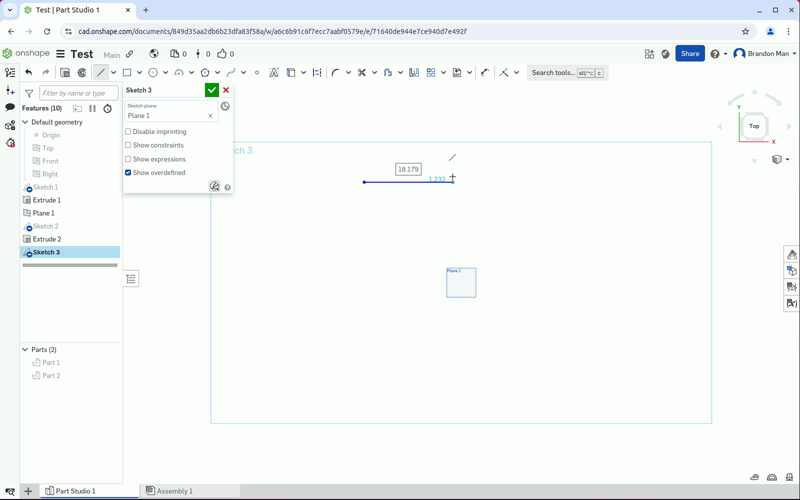
scroll(6)
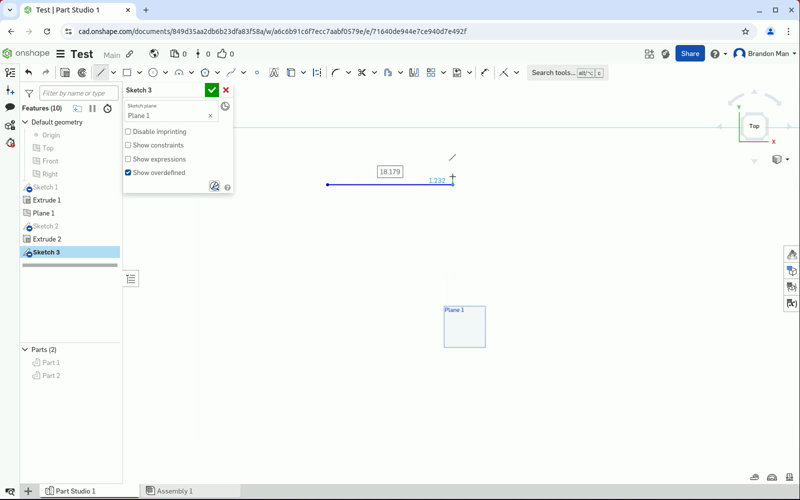
scroll(6)
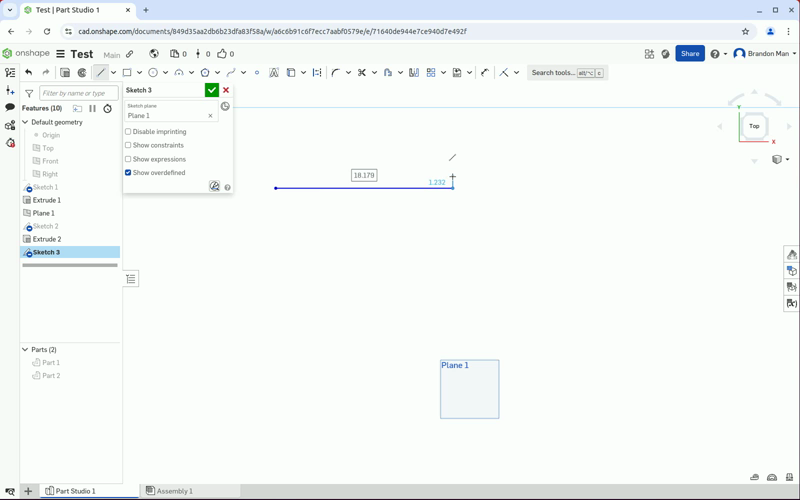
scroll(6)
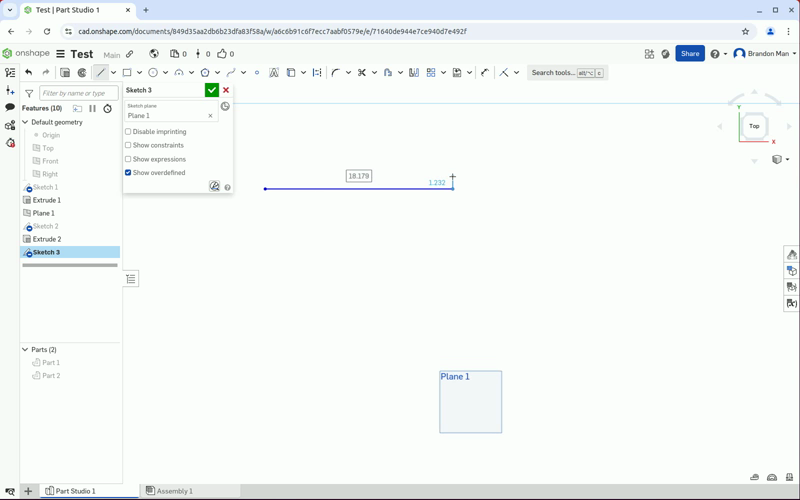
scroll(6)
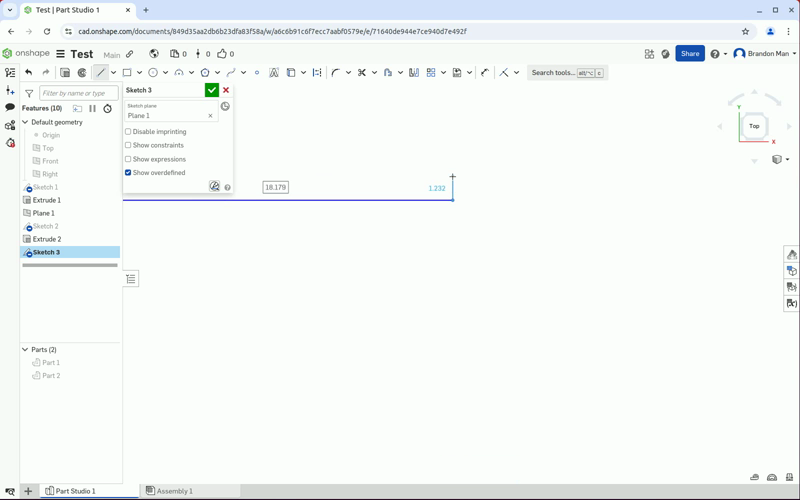
scroll(6)
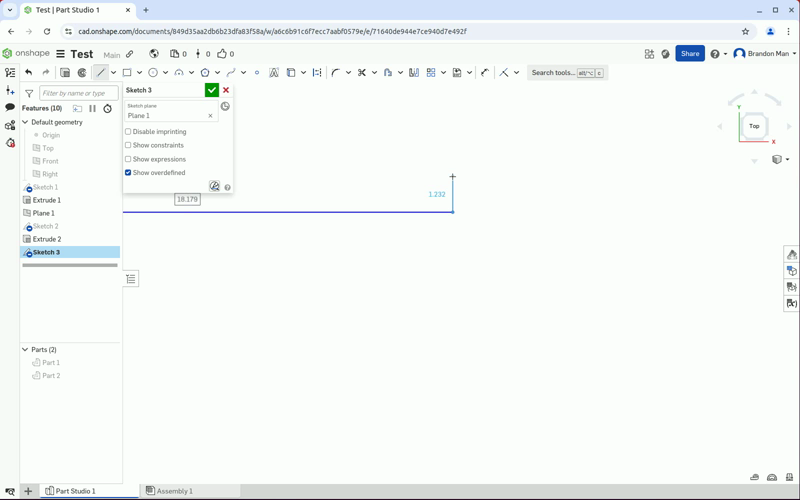
scroll(6)
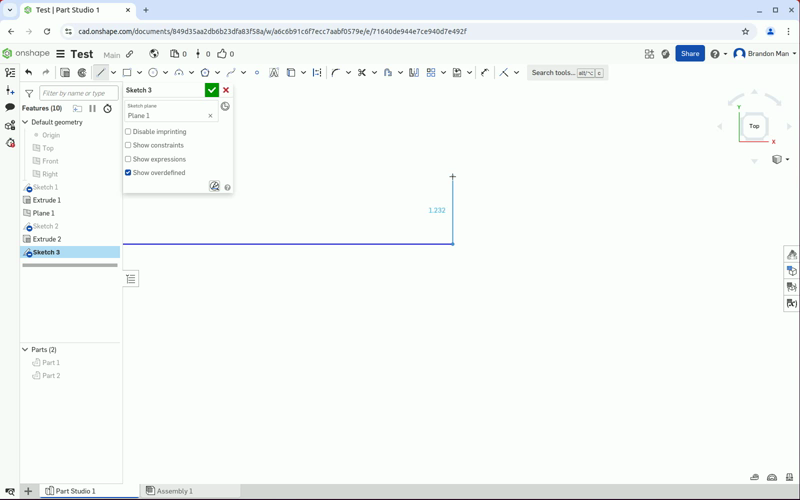
click(452, 176)
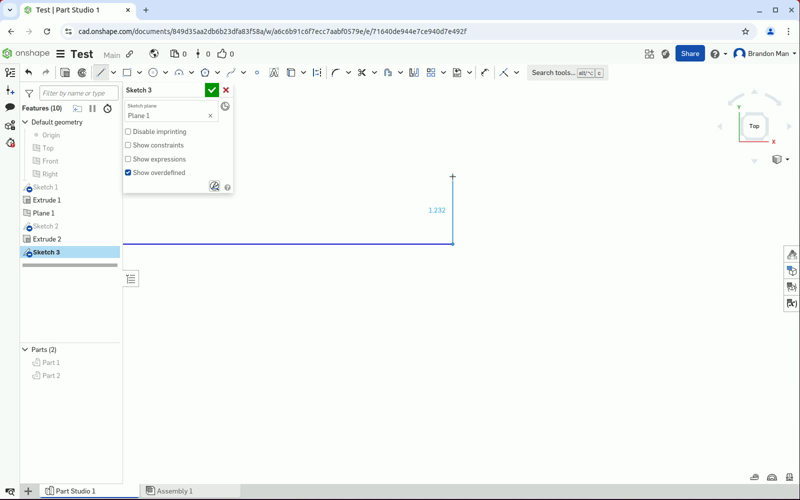
scroll(-6)
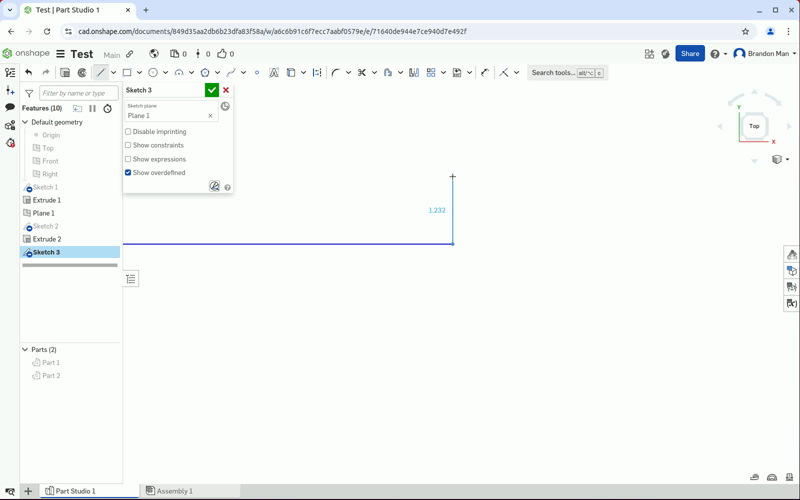
scroll(-6)
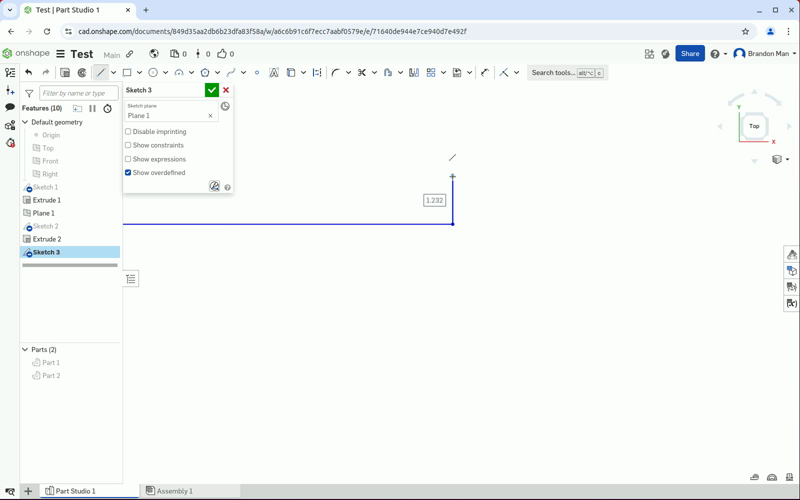
scroll(-6)
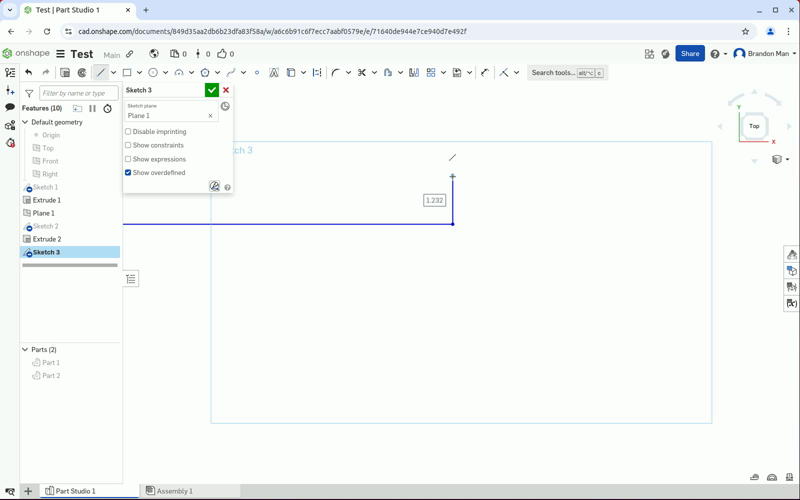
scroll(-6)
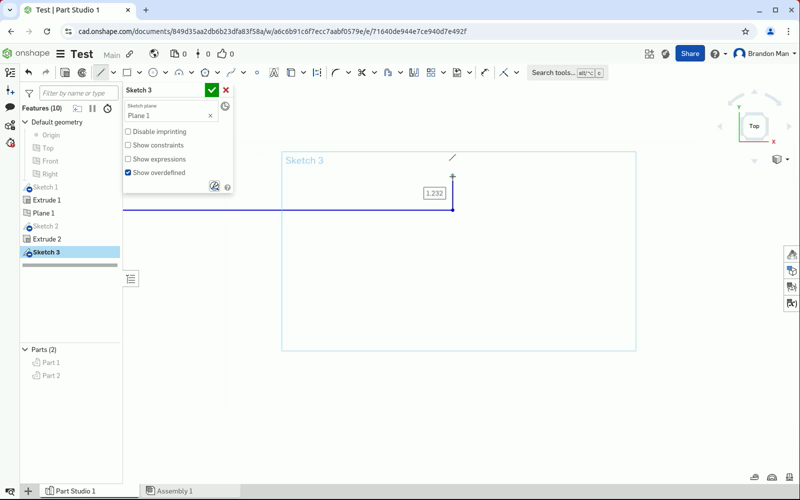
scroll(-6)
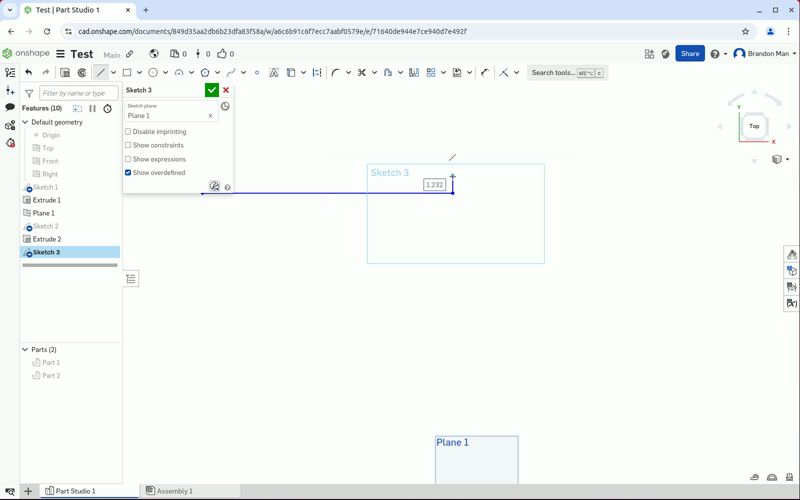
scroll(-6)
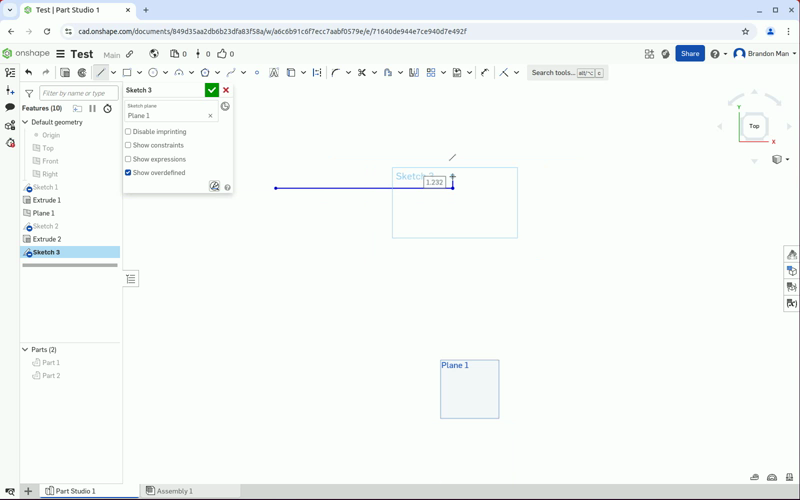
scroll(-6)
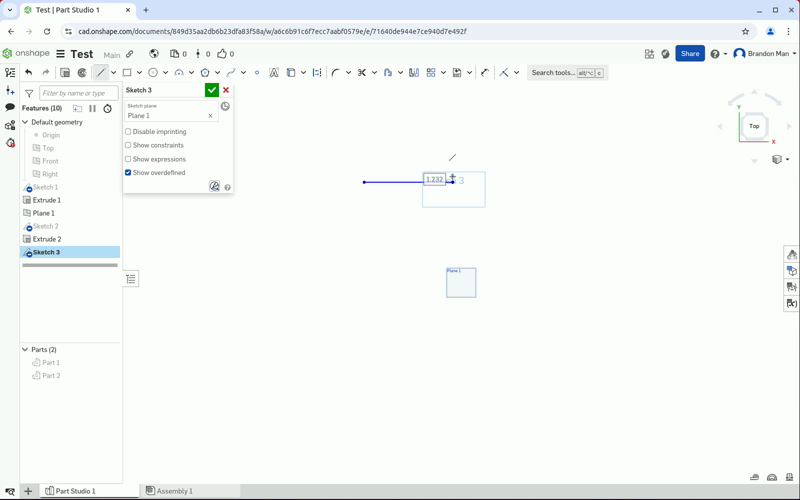
key_up(shift)
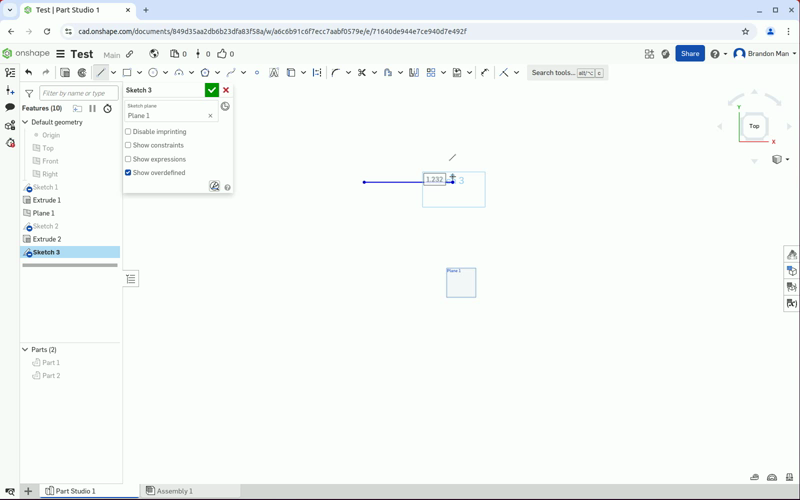
key_down(shift)
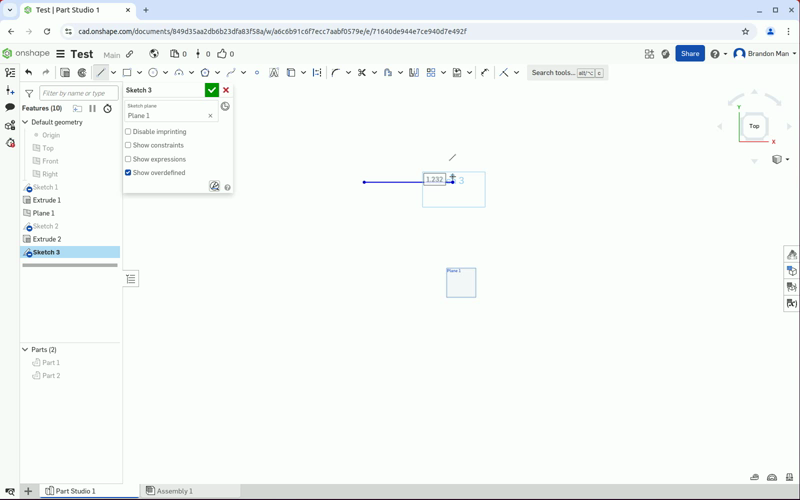
mouse_move(364, 176)
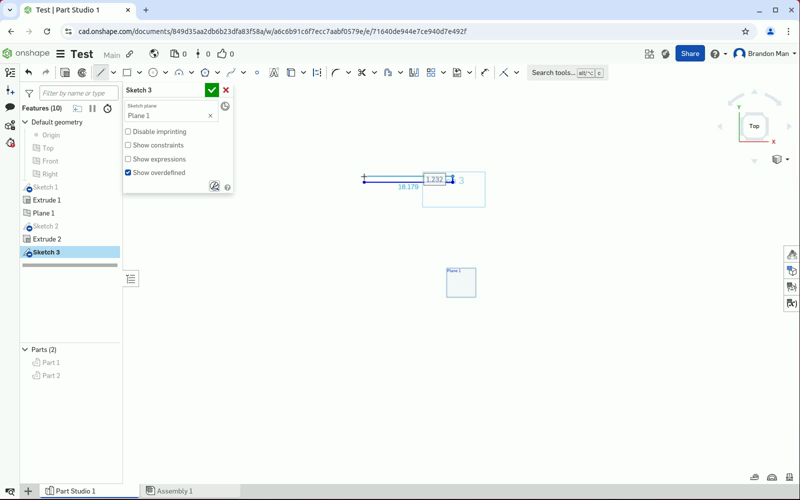
click(364, 176)
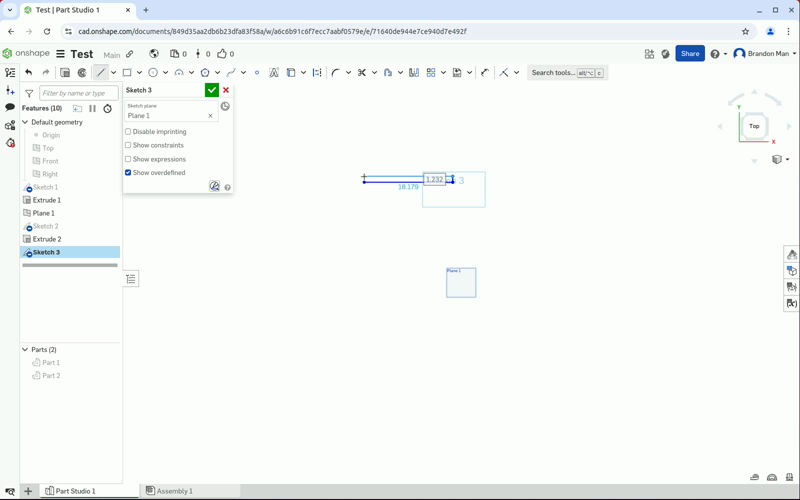
key_up(shift)
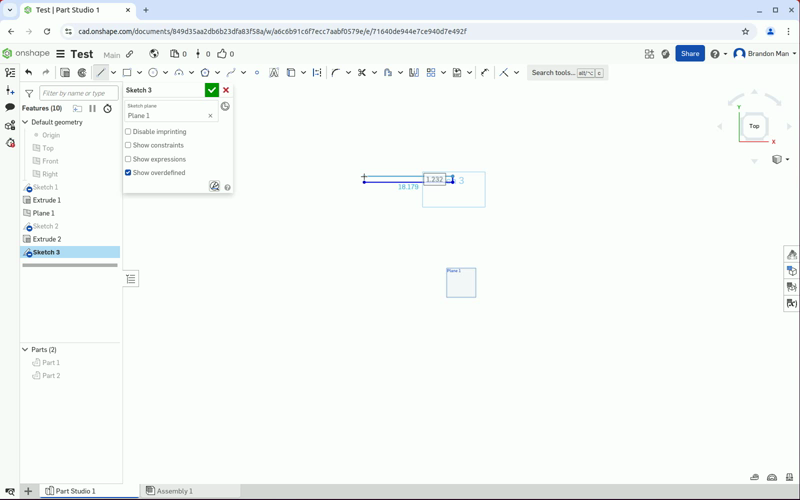
mouse_move(394, 176)
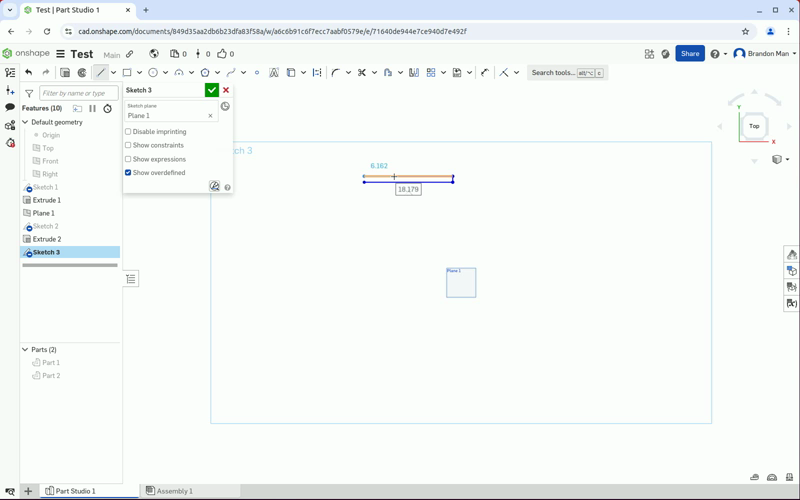
key_down(shift)
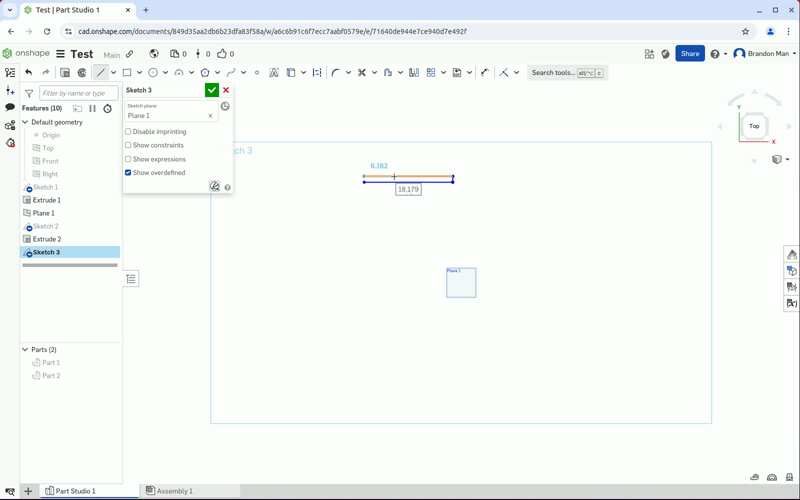
mouse_move(364, 182)
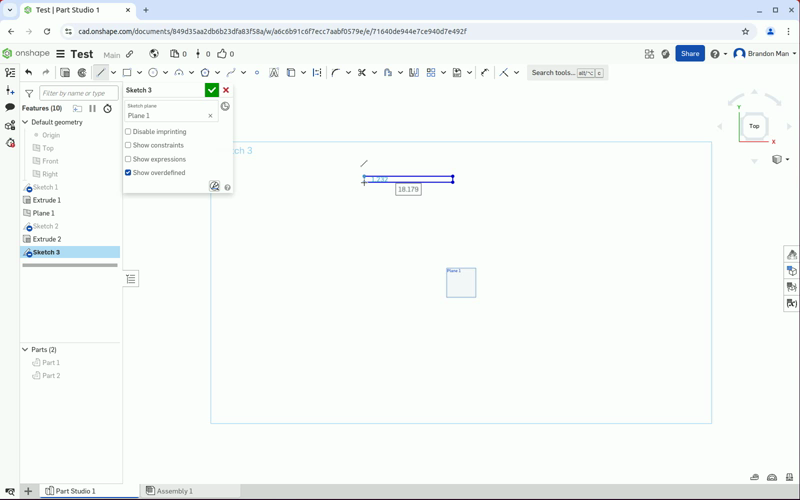
scroll(6)
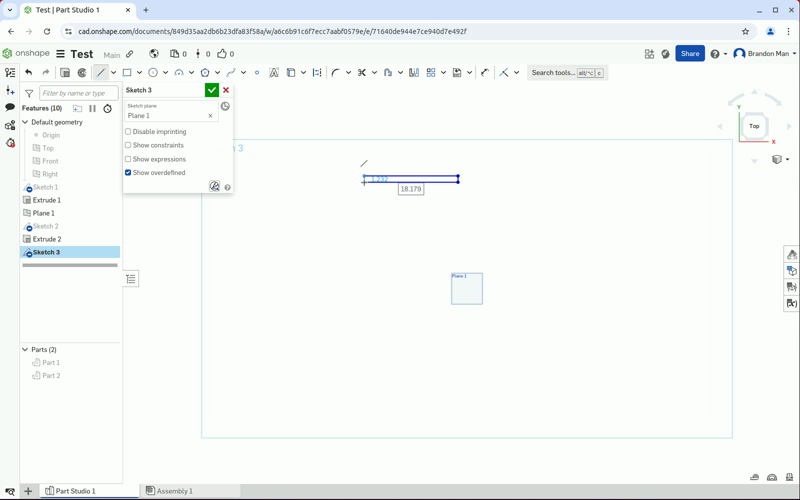
scroll(6)
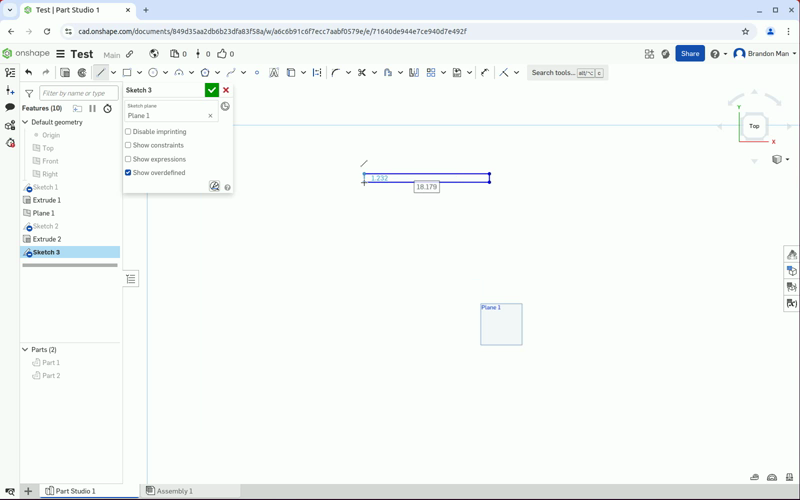
scroll(6)
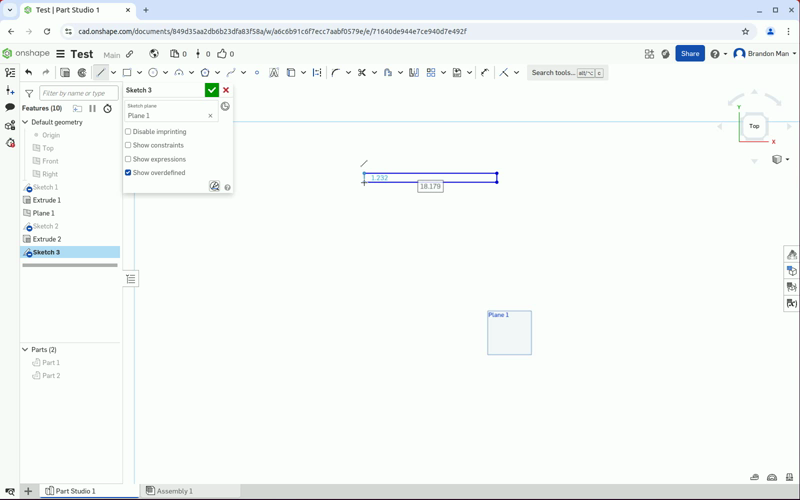
scroll(6)
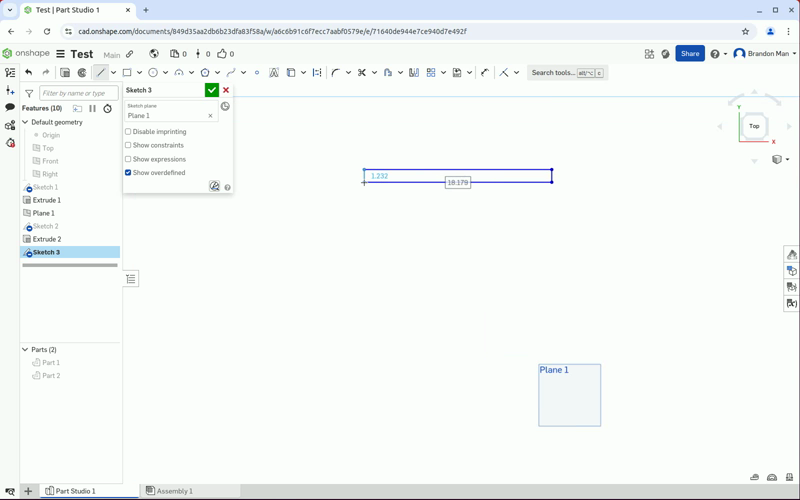
scroll(6)
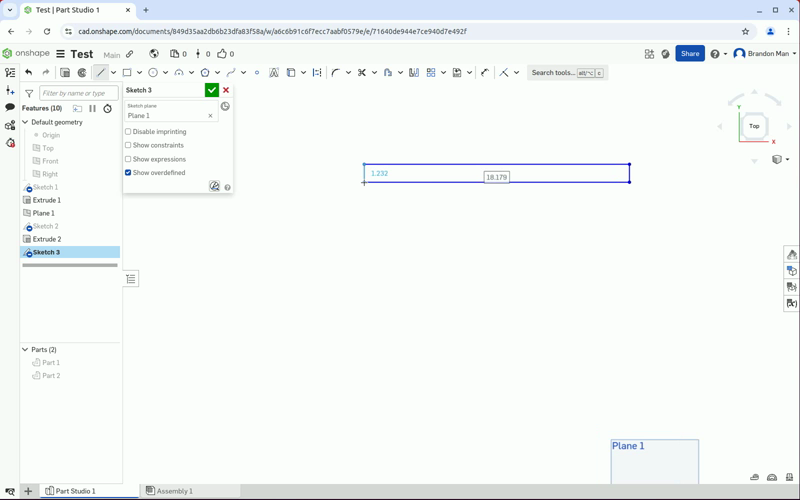
scroll(6)
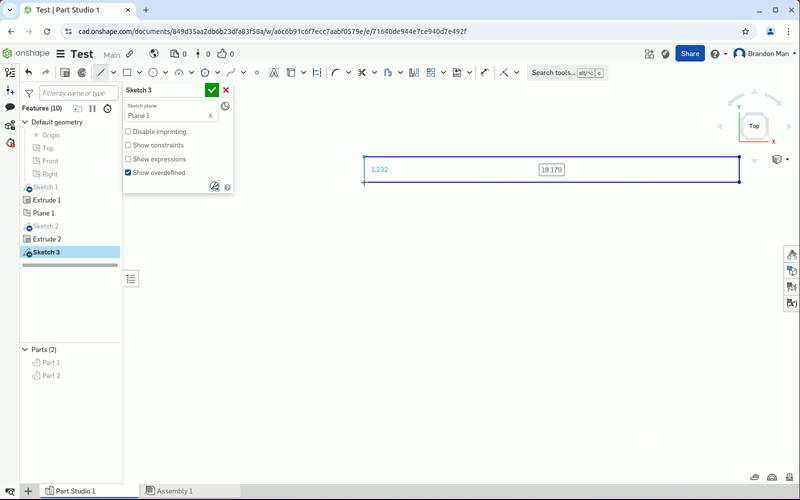
scroll(6)
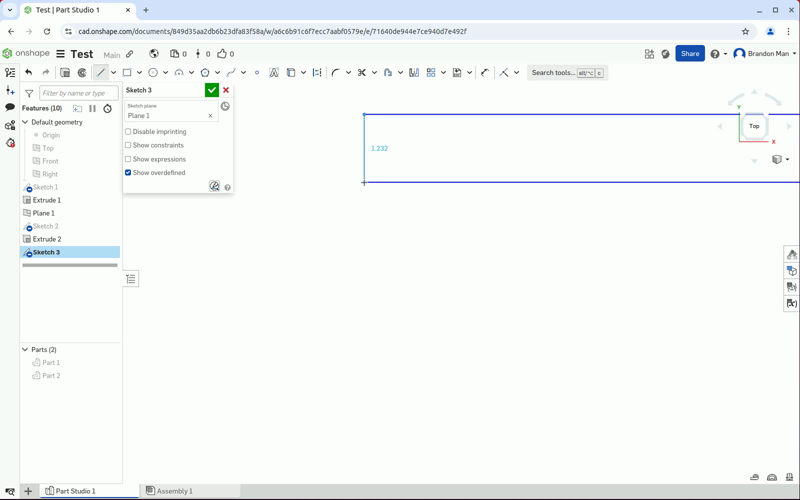
key_up(shift)
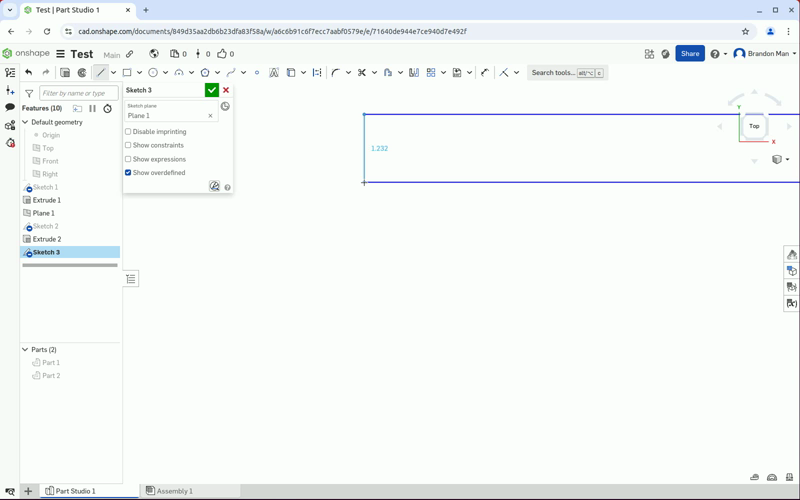
click(364, 182)
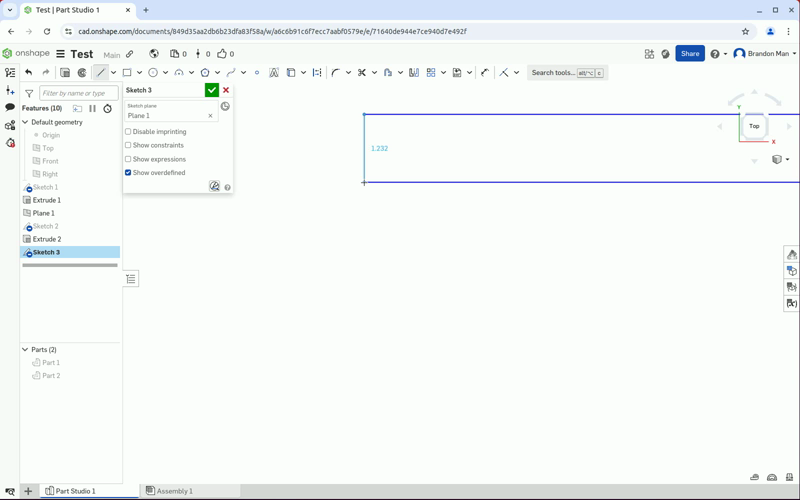
scroll(-6)
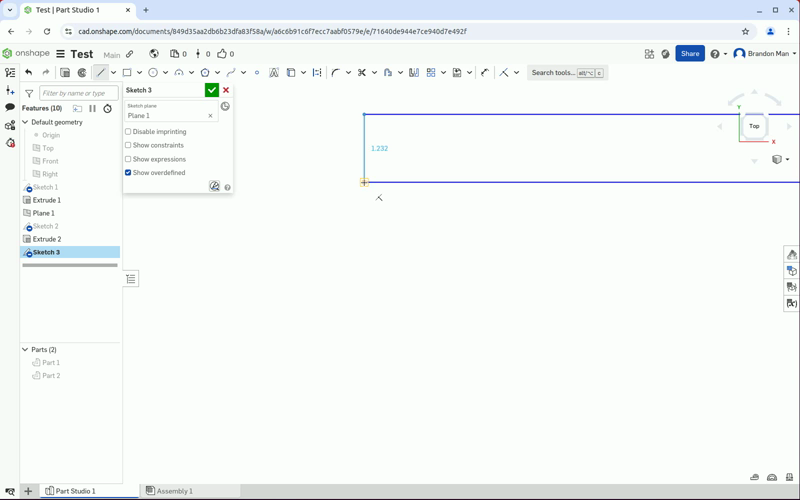
scroll(-6)
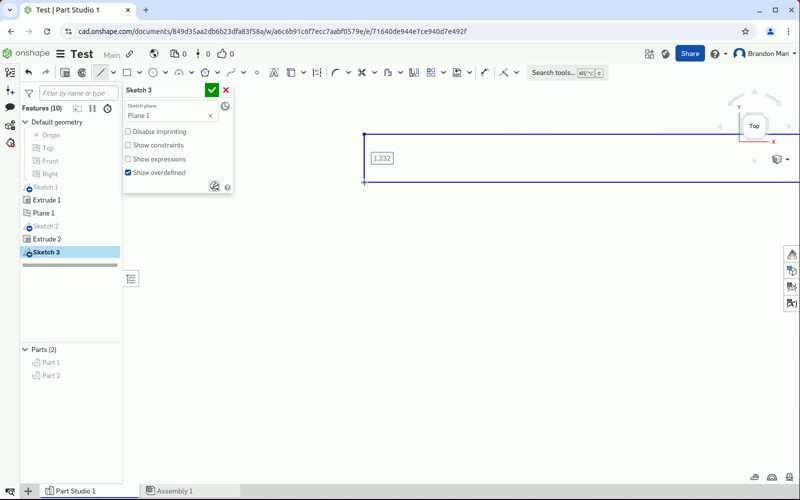
scroll(-6)
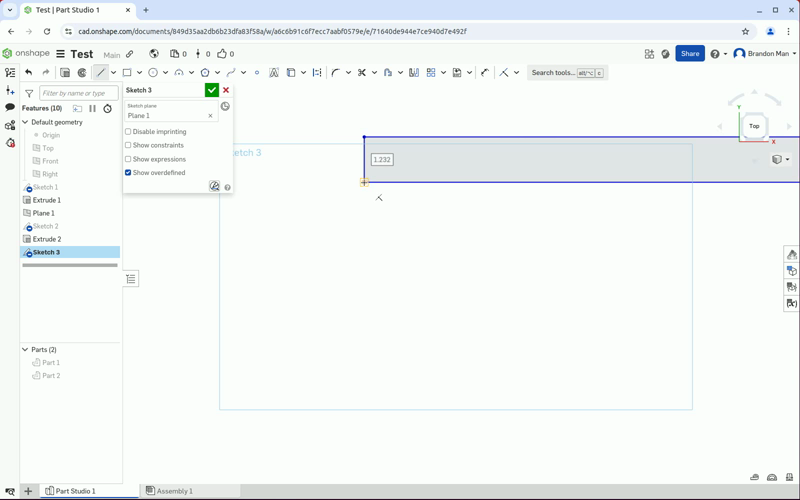
scroll(-6)
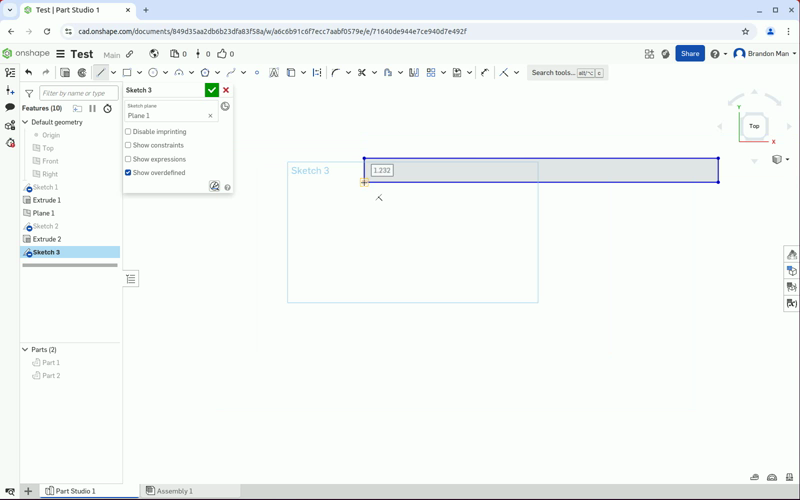
scroll(-6)
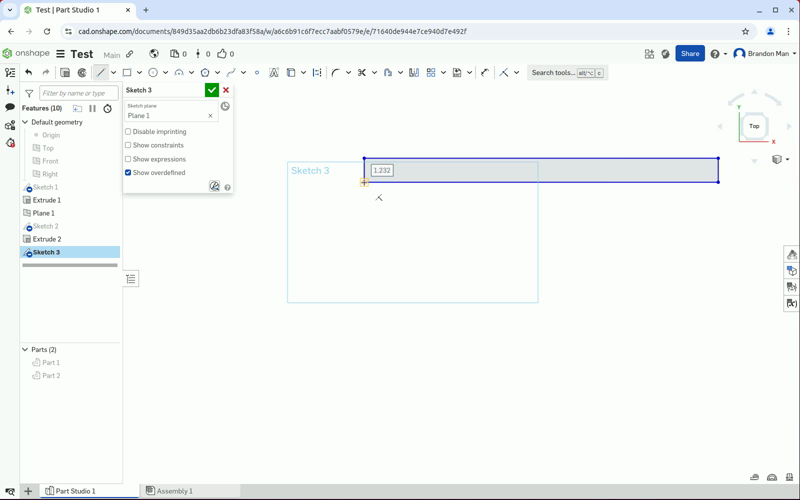
scroll(-6)
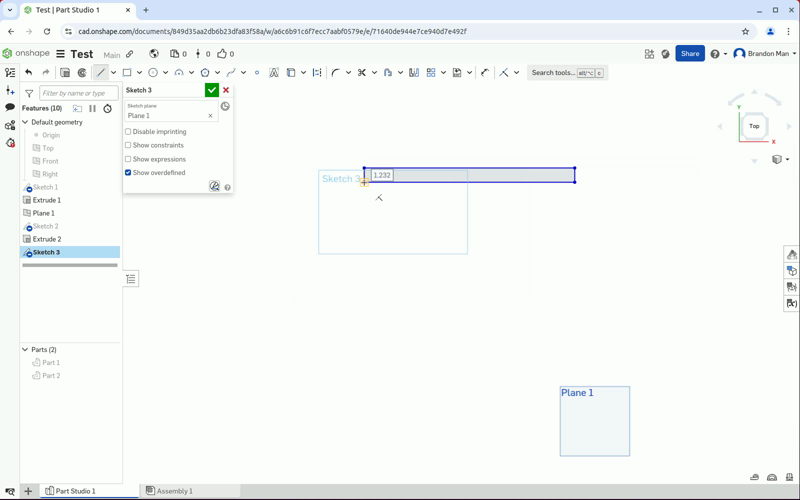
scroll(-6)
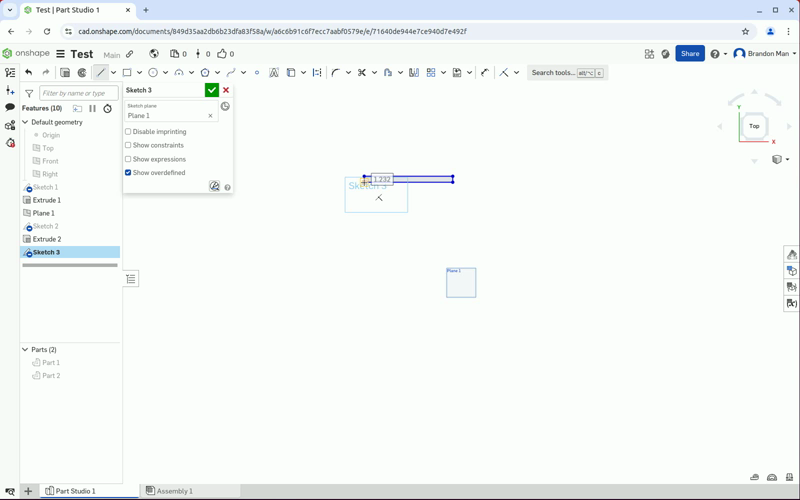
key(esc)
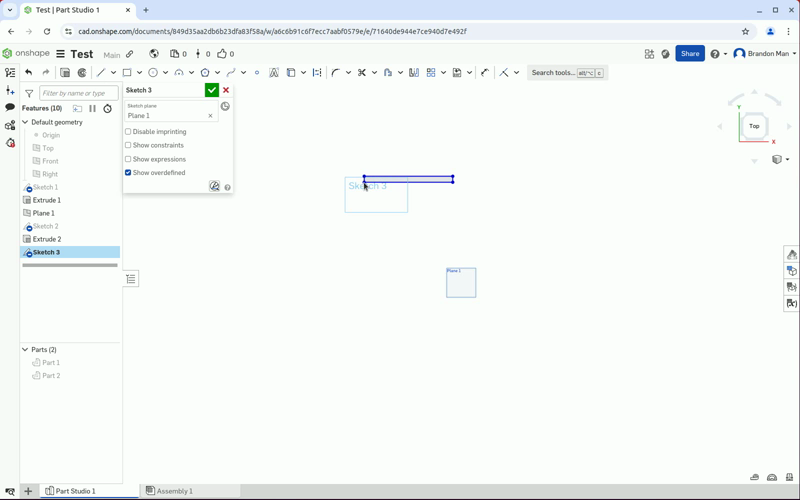
mouse_move(378, 181)
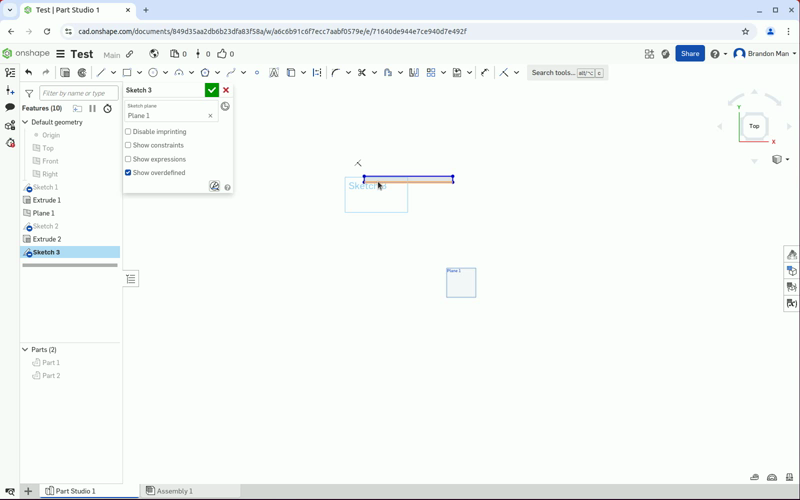
scroll(6)
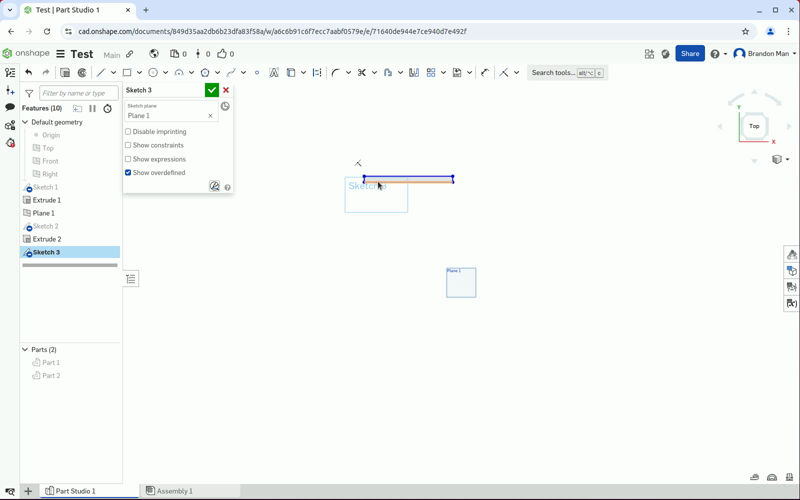
scroll(6)
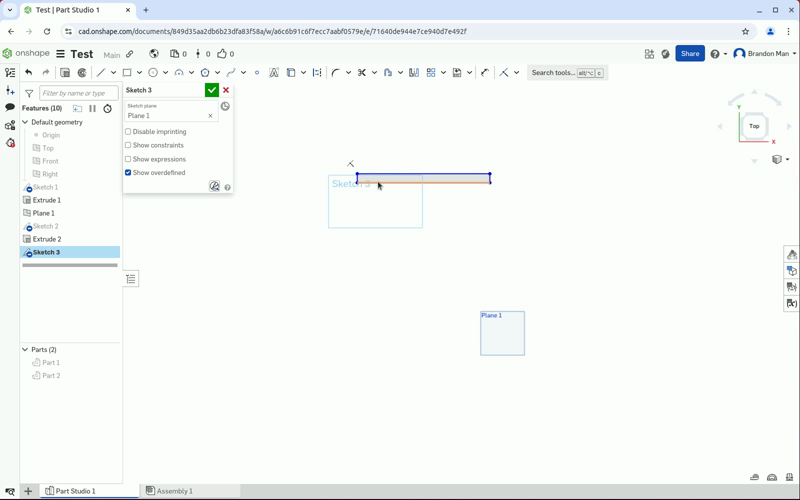
scroll(6)
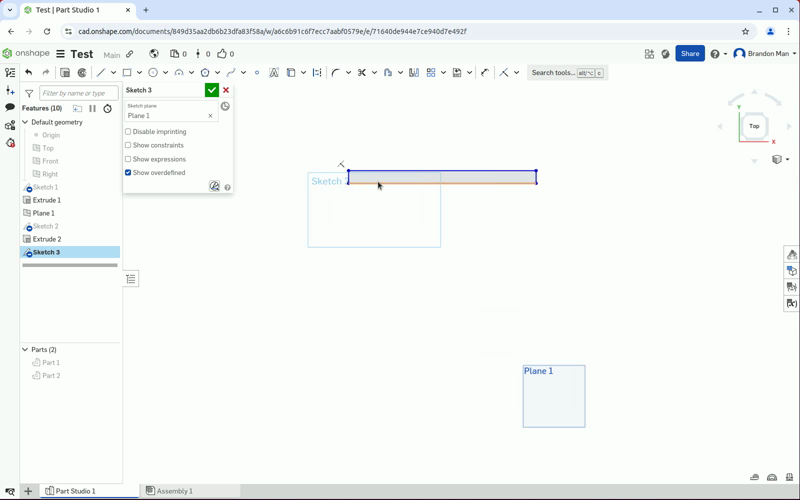
scroll(6)
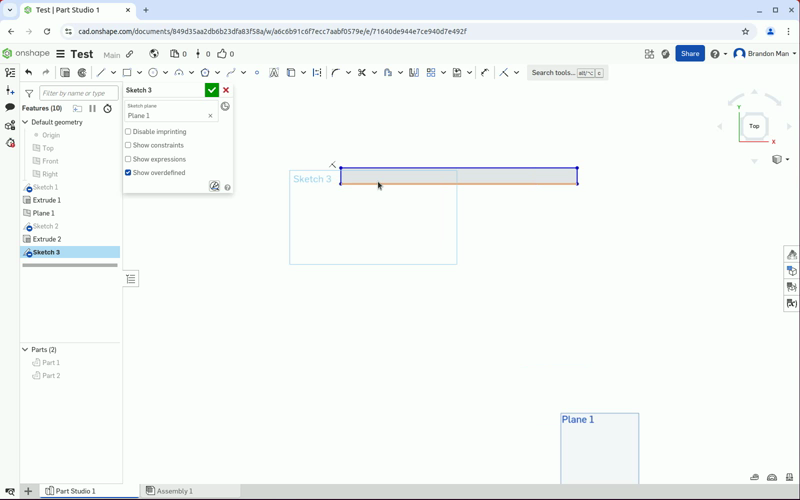
scroll(6)
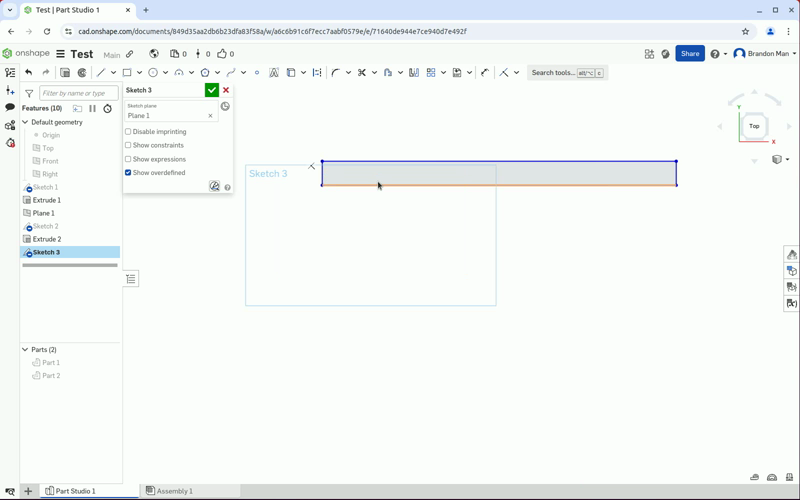
scroll(6)
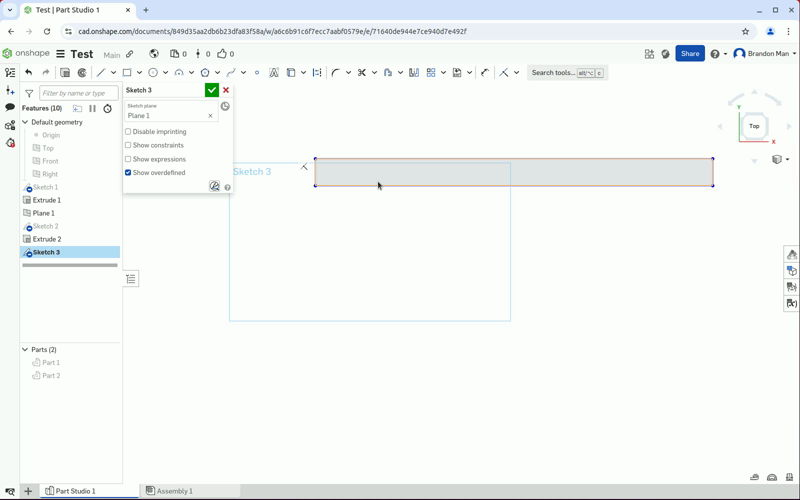
scroll(6)
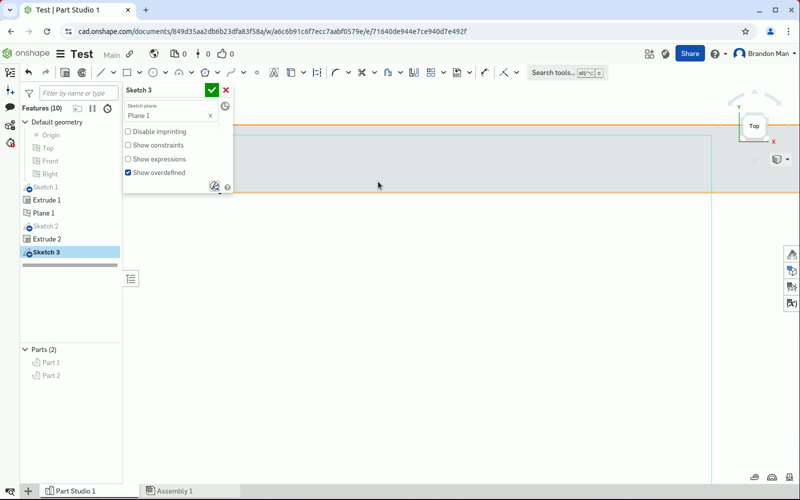
click(378, 181)
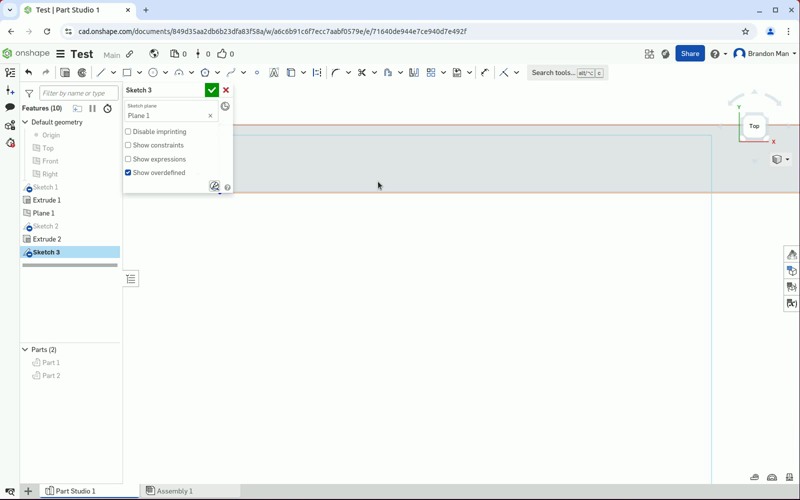
scroll(-6)
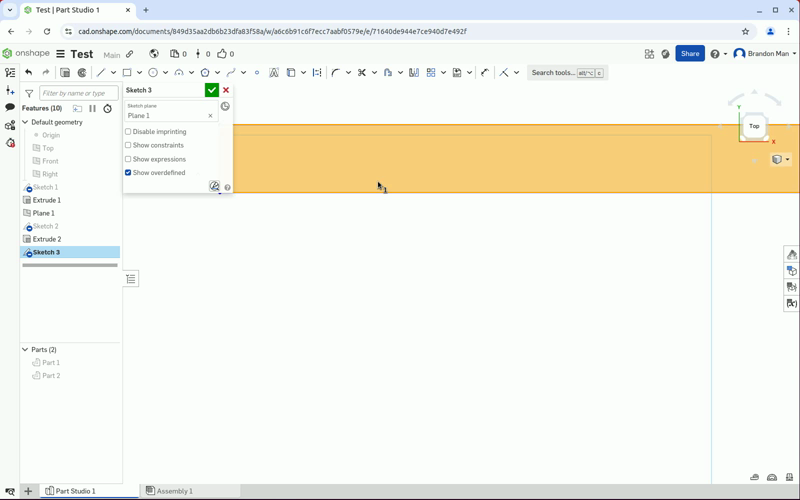
scroll(-6)
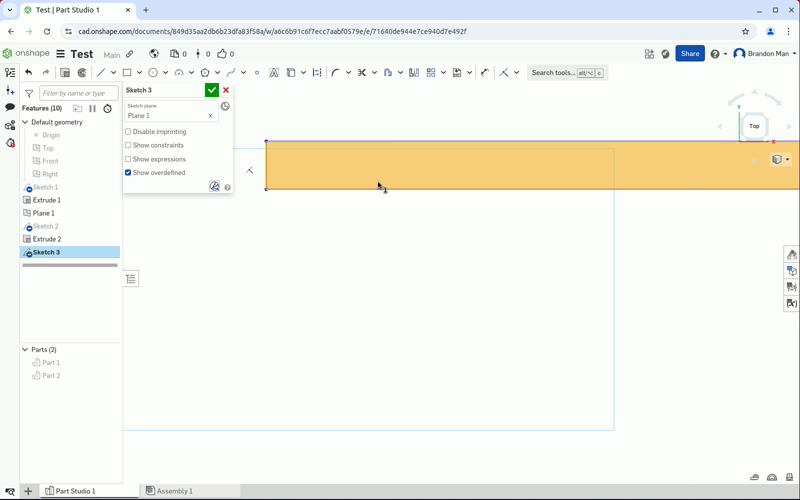
scroll(-6)
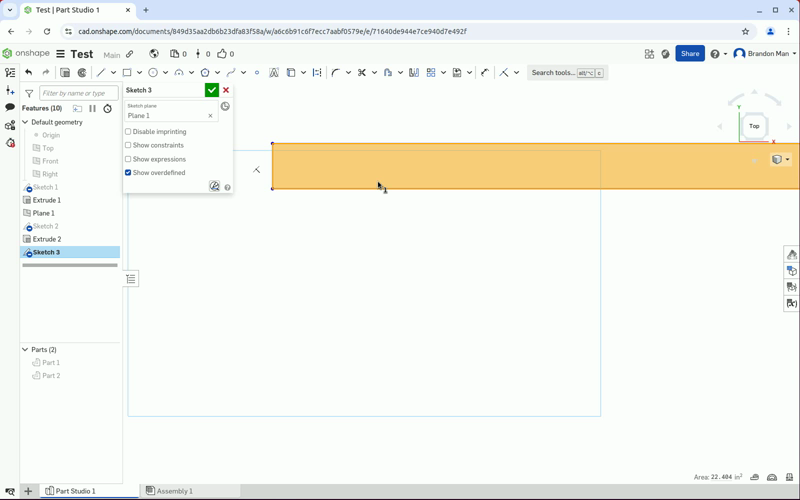
scroll(-6)
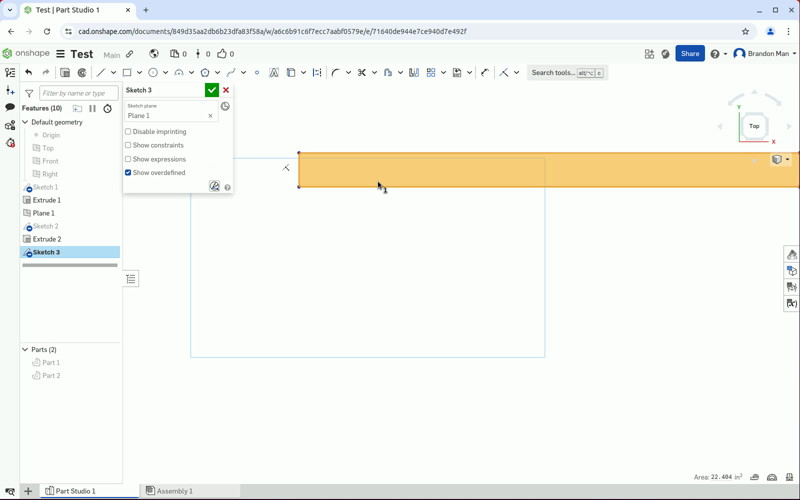
scroll(-6)
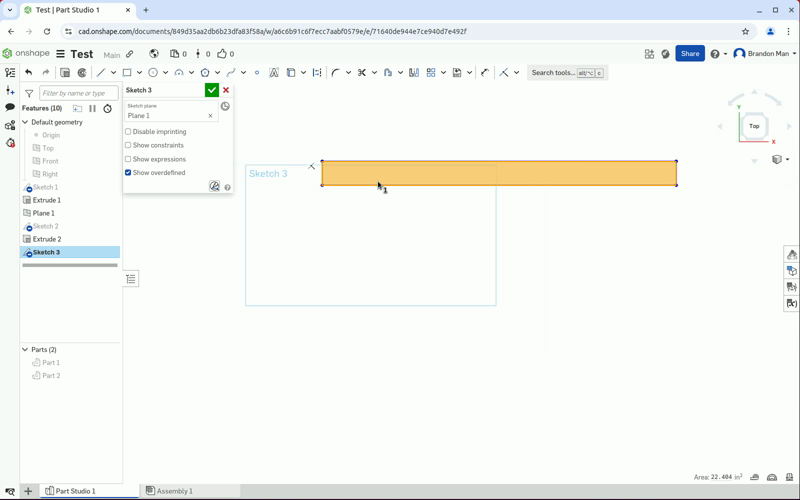
scroll(-6)
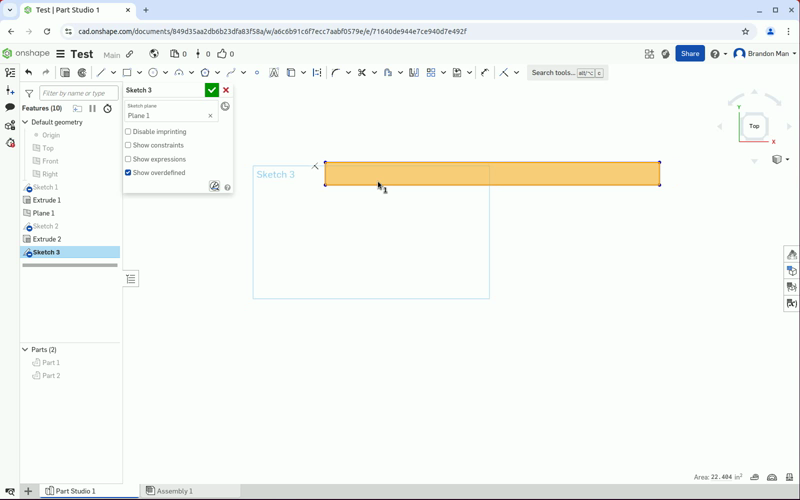
scroll(-6)
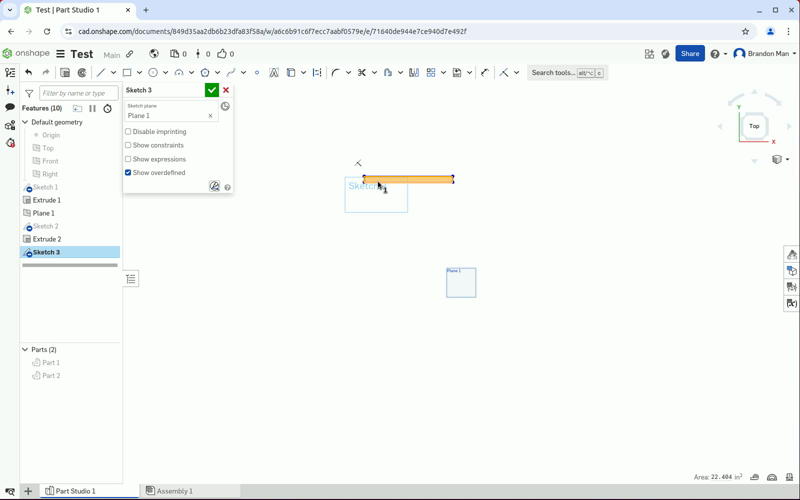
mouse_move(73, 352)
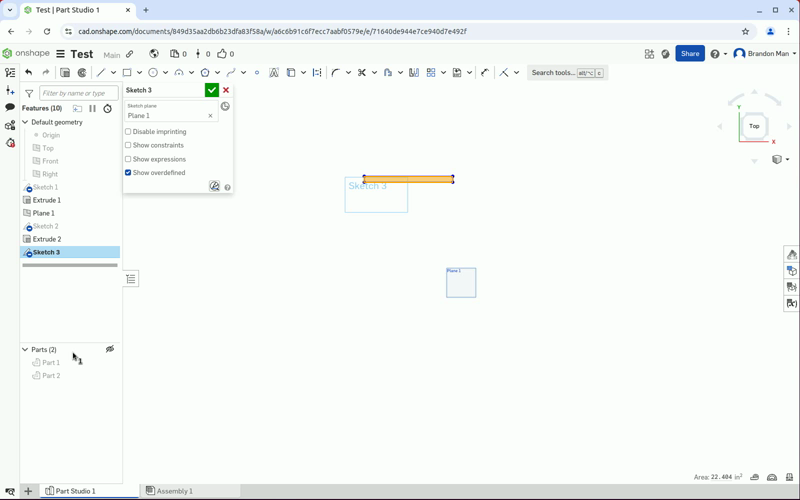
key(shift+y)
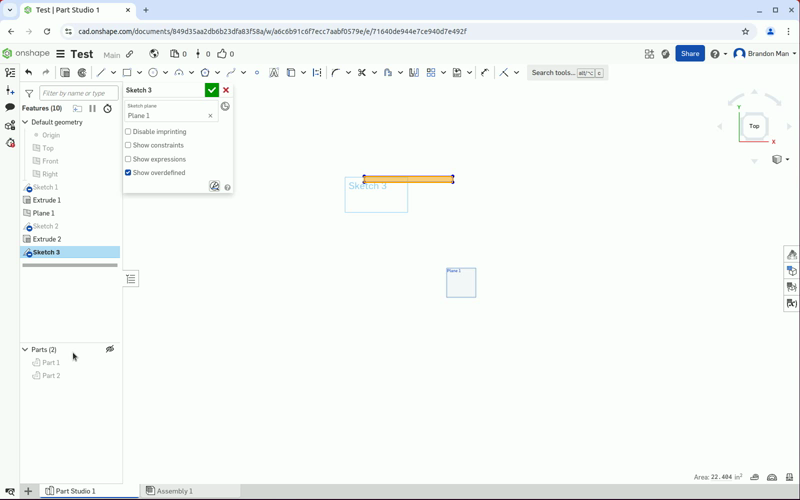
key(shift+e)
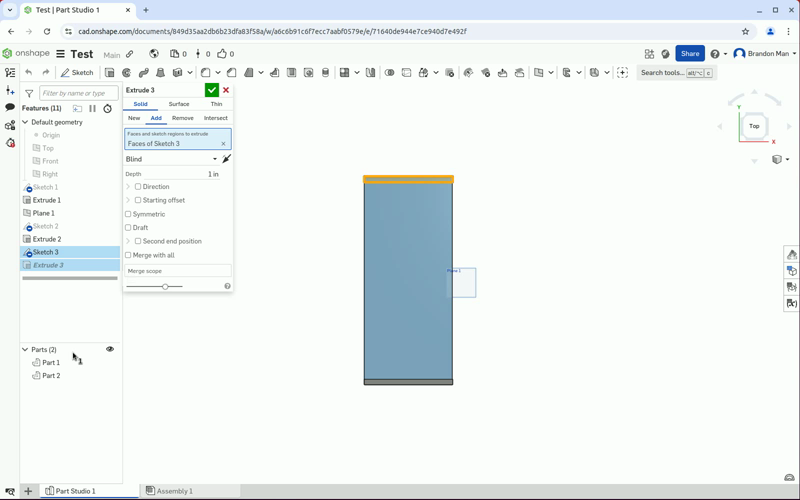
mouse_move(143, 106)
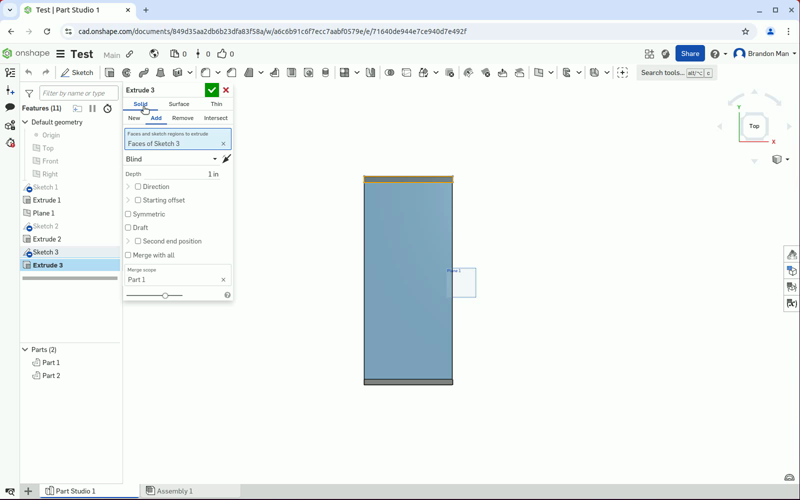
click(143, 106)
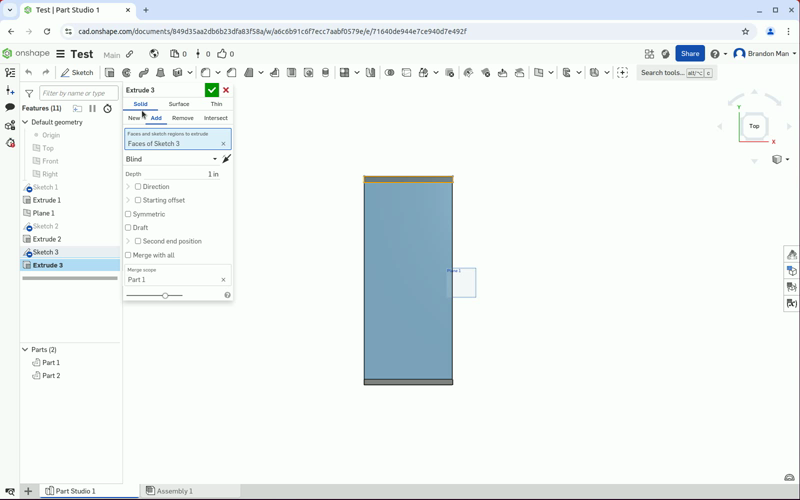
mouse_move(137, 120)
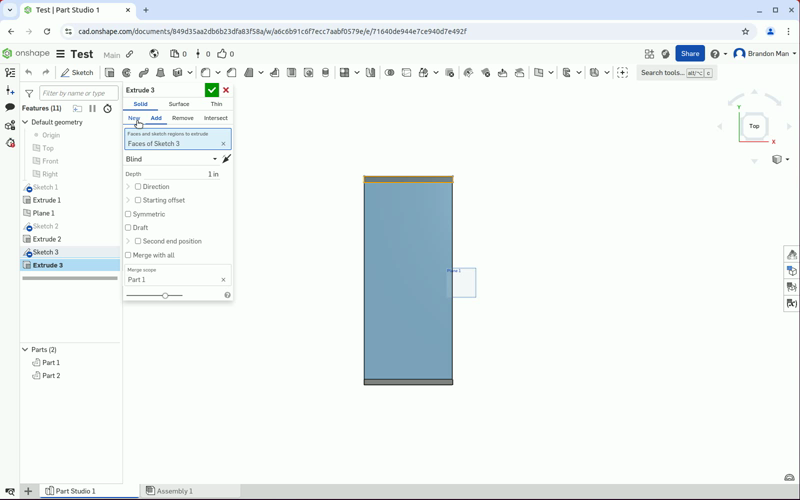
click(137, 120)
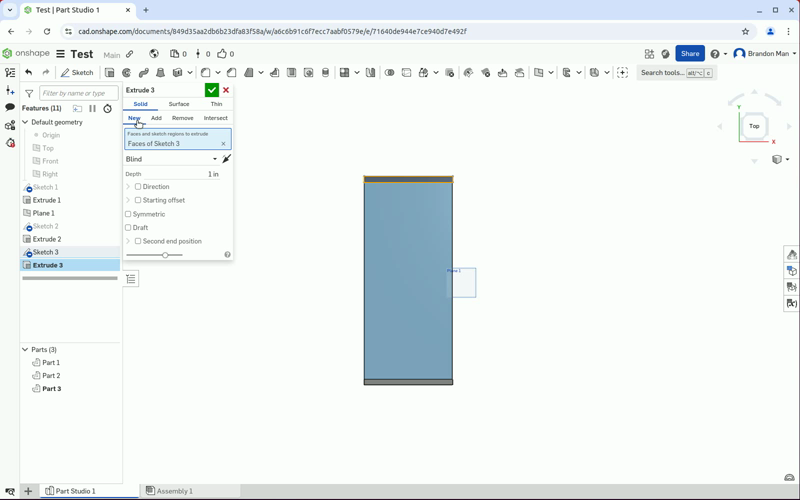
key(tab, 4)
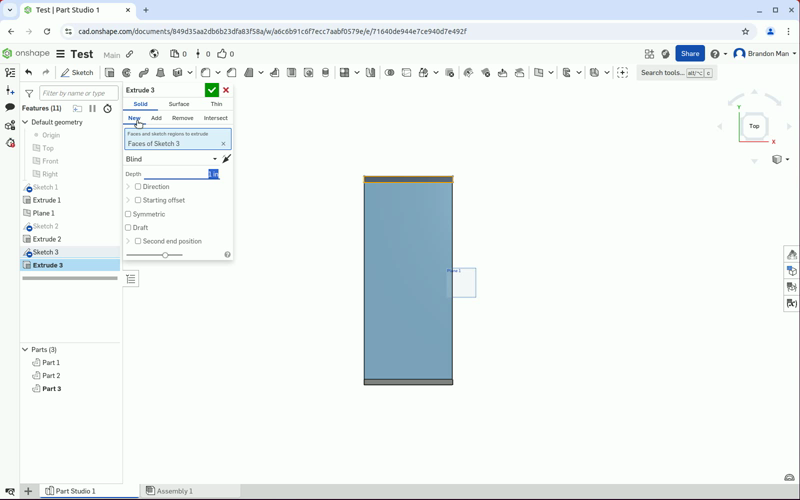
text(20.942)
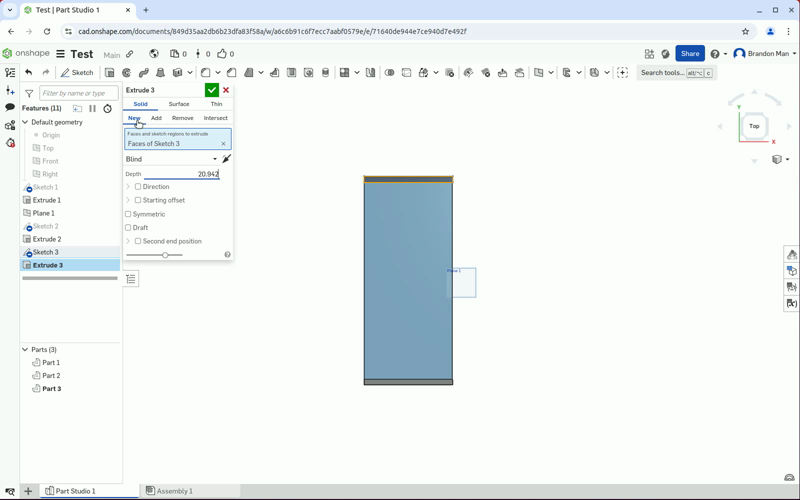
key(enter)
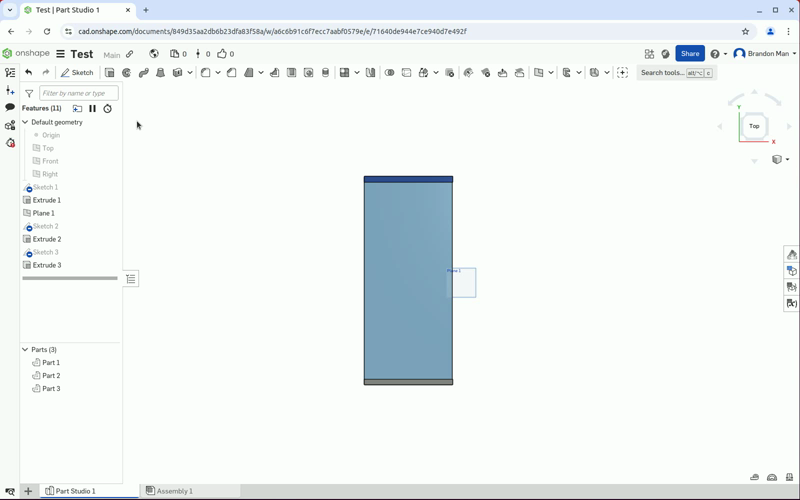
key(shift+h)
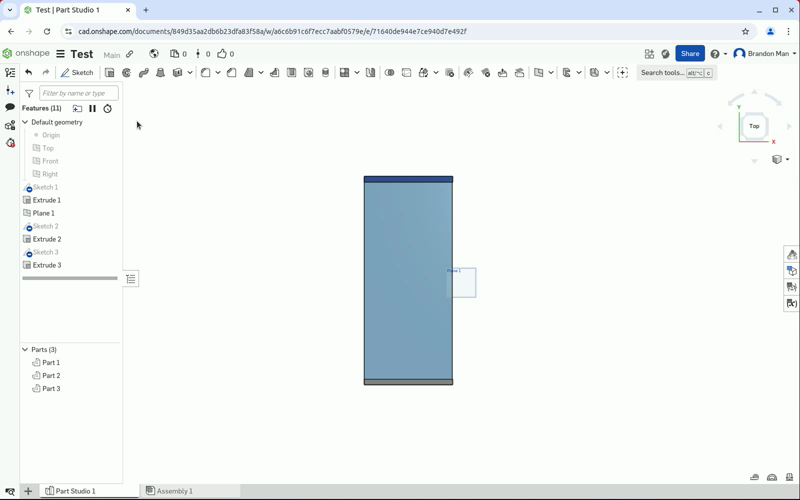
key(shift+h)
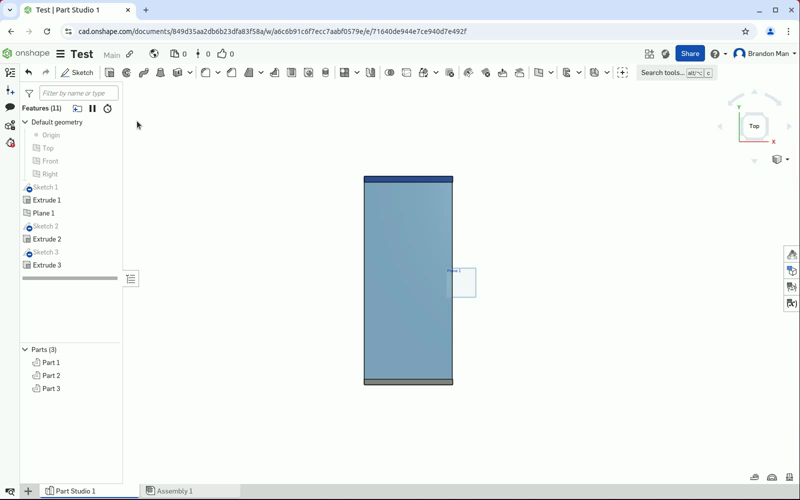
mouse_move(73, 189)
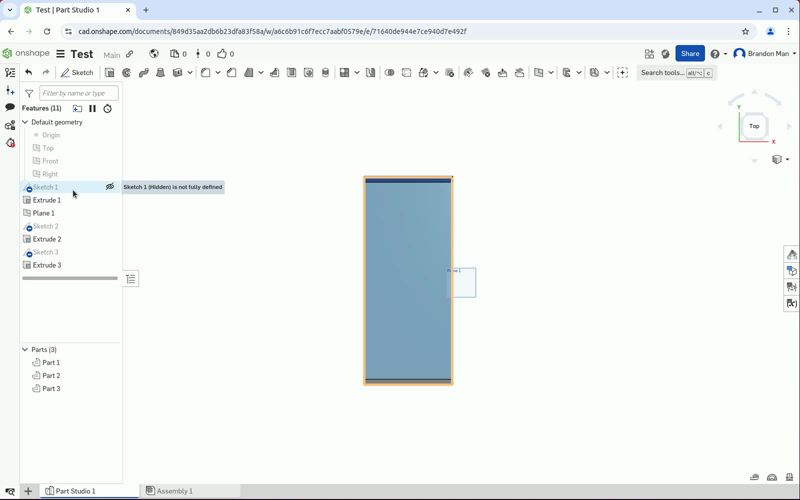
click(73, 189)
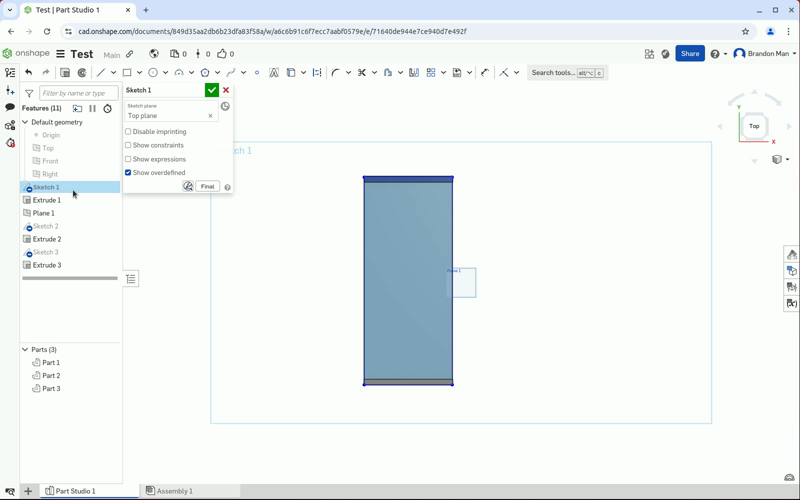
mouse_move(229, 92)
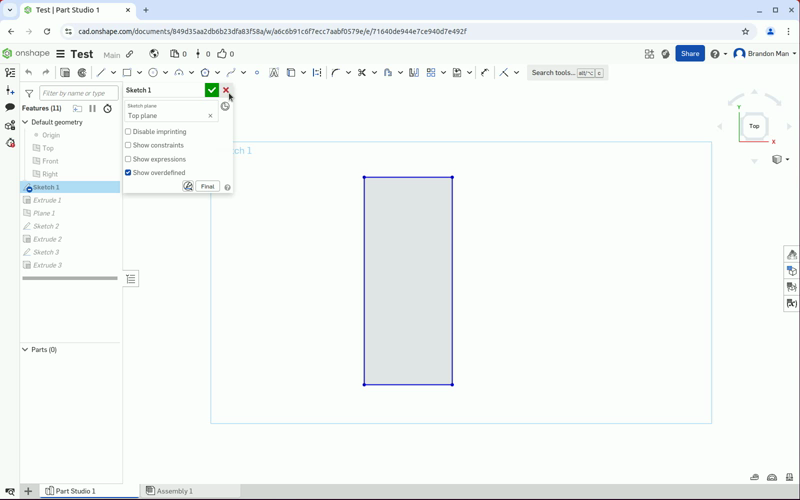
click(229, 92)
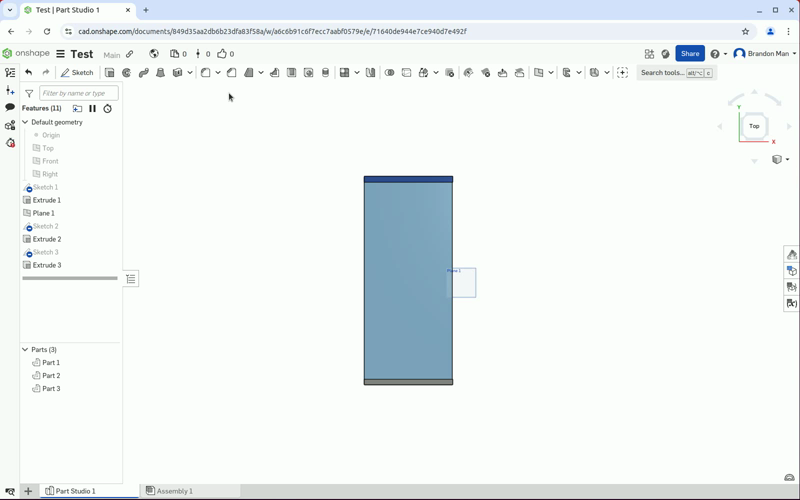
mouse_move(73, 352)
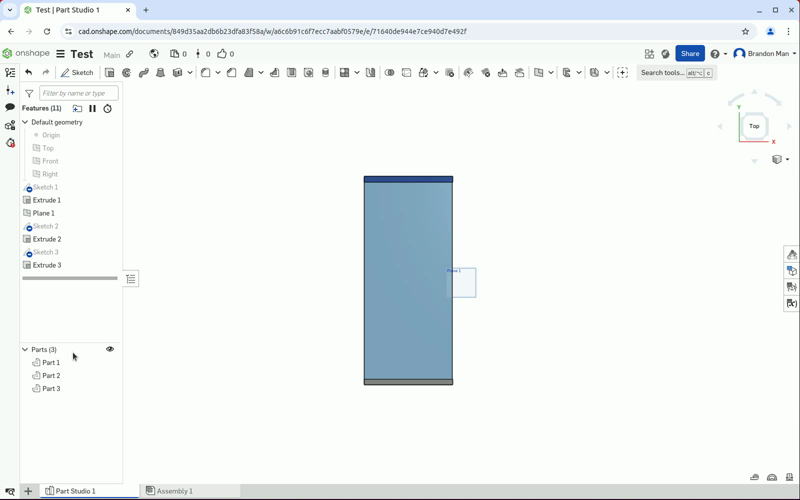
key(y)
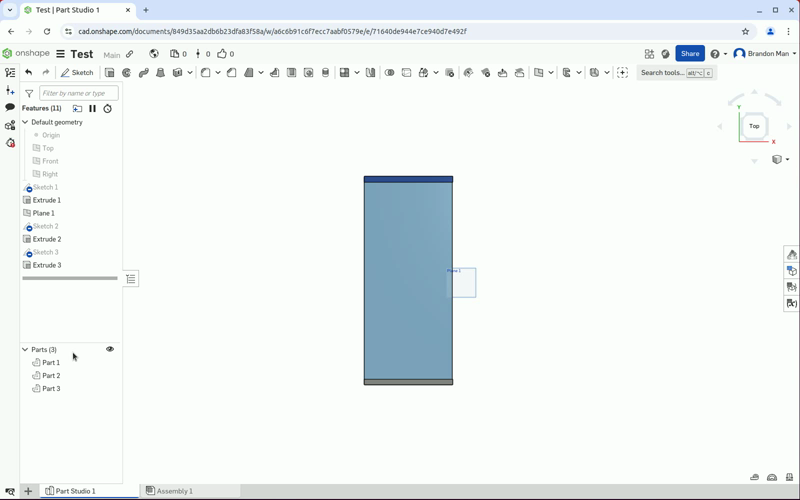
key(shift+p)
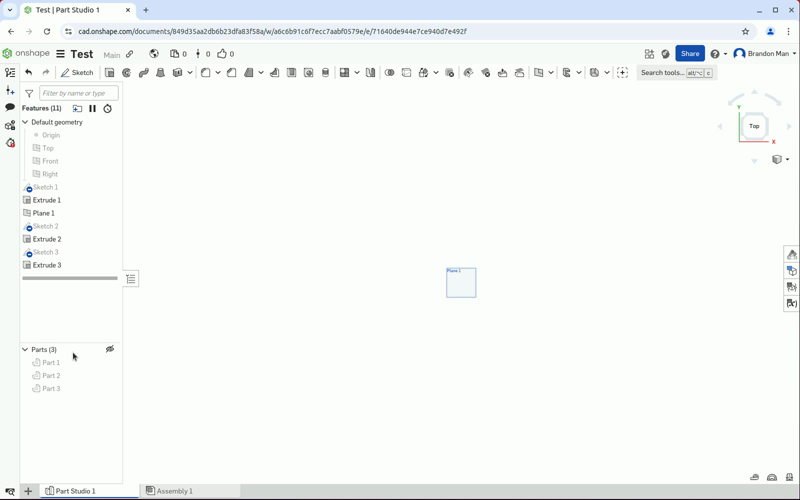
key(space)
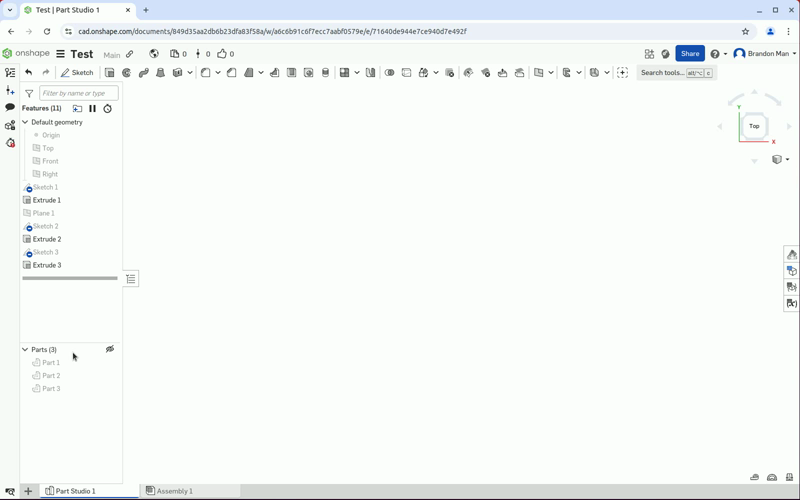
key_down(shift)
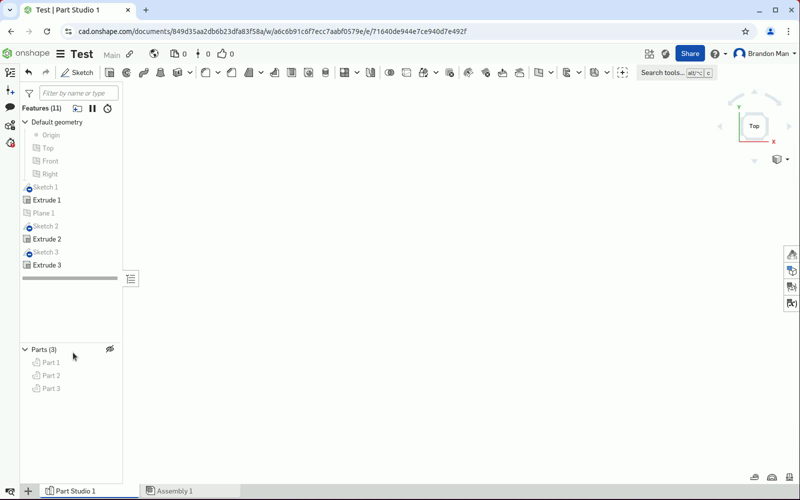
key(up)
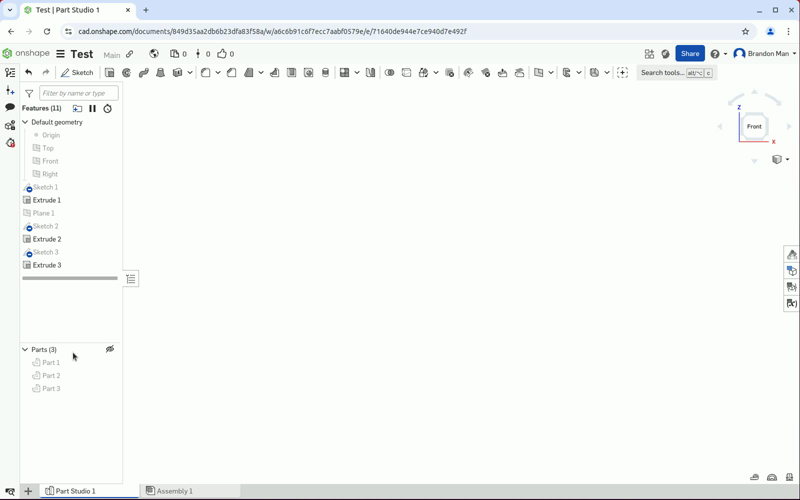
key_up(shift)
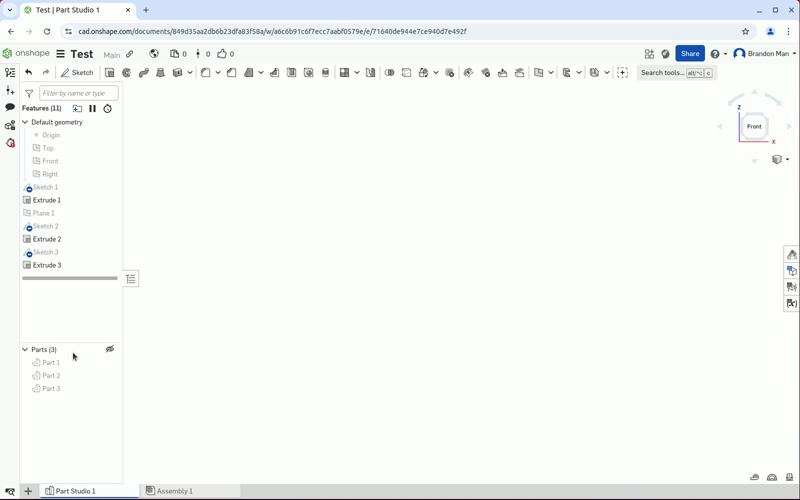
key(space)
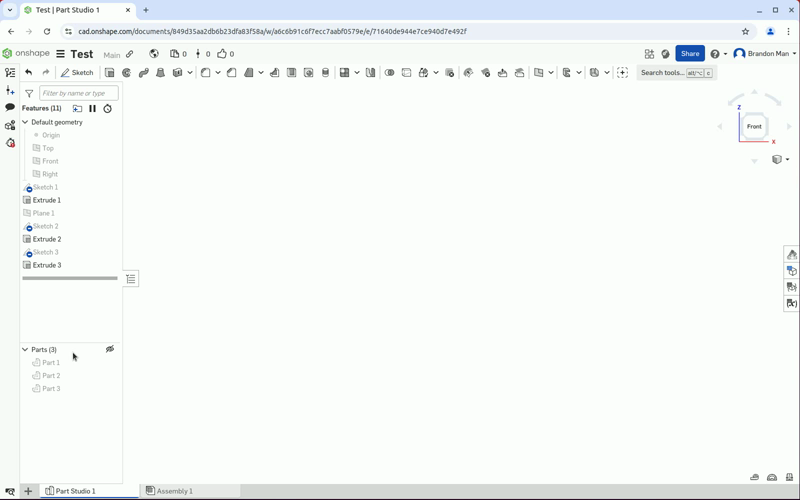
key_down(shift)
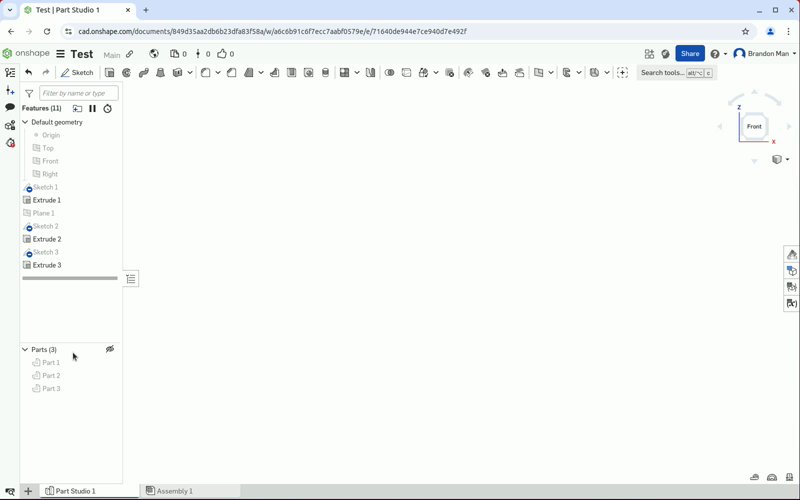
key(left)
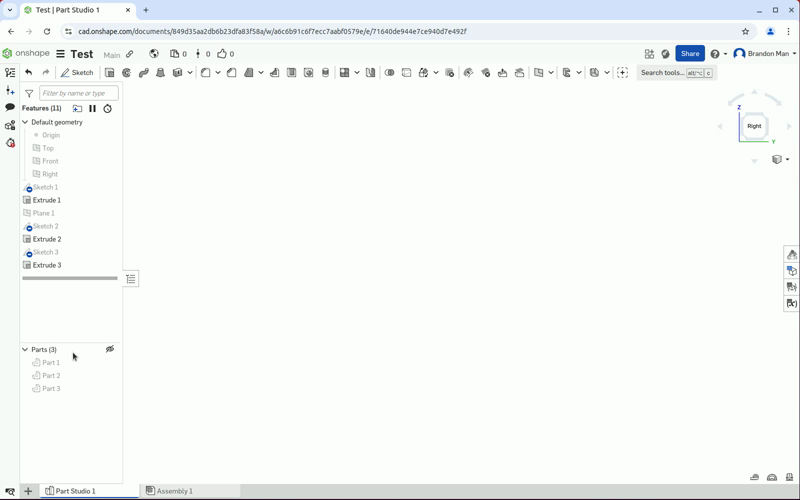
key_up(shift)
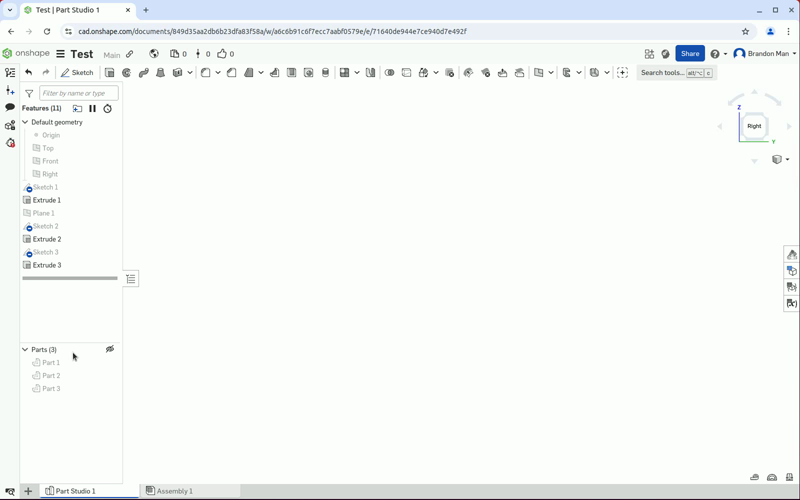
mouse_move(73, 352)
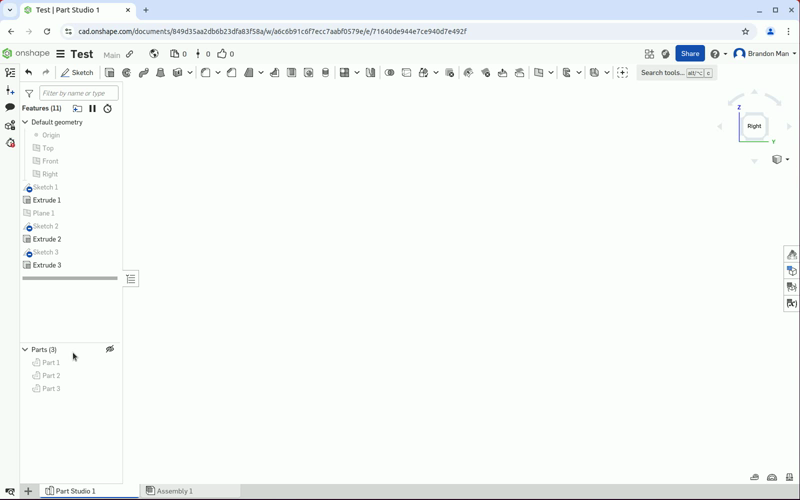
key(shift+y)
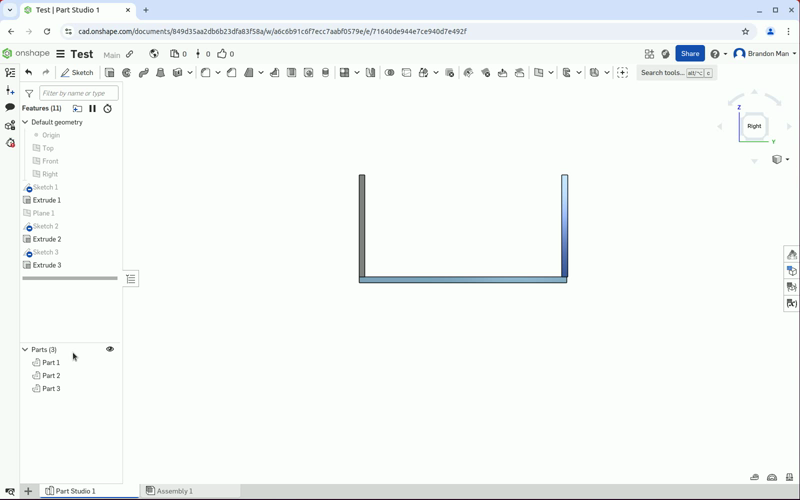
mouse_move(541, 75)
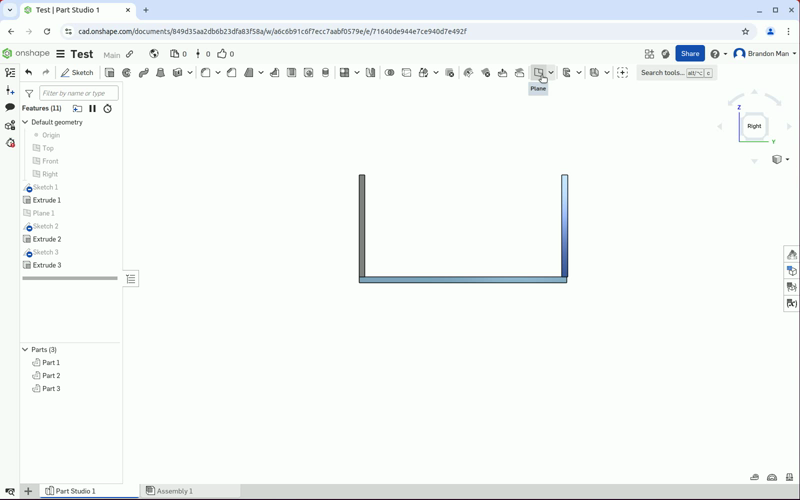
click(541, 75)
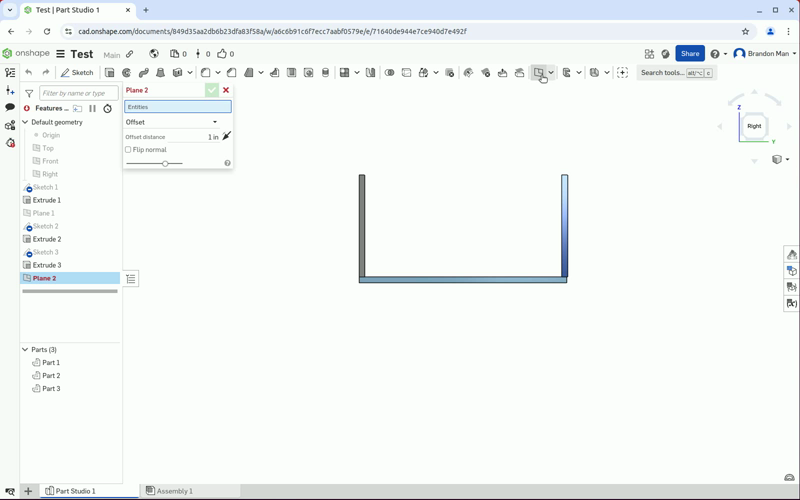
mouse_move(73, 176)
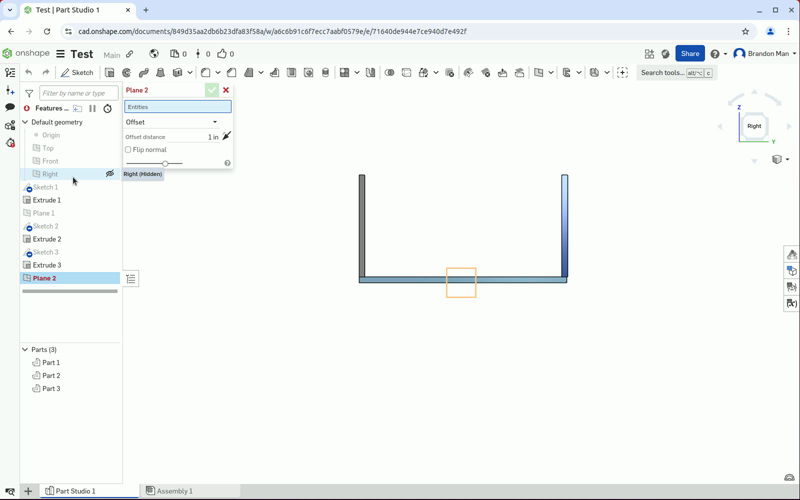
click(73, 176)
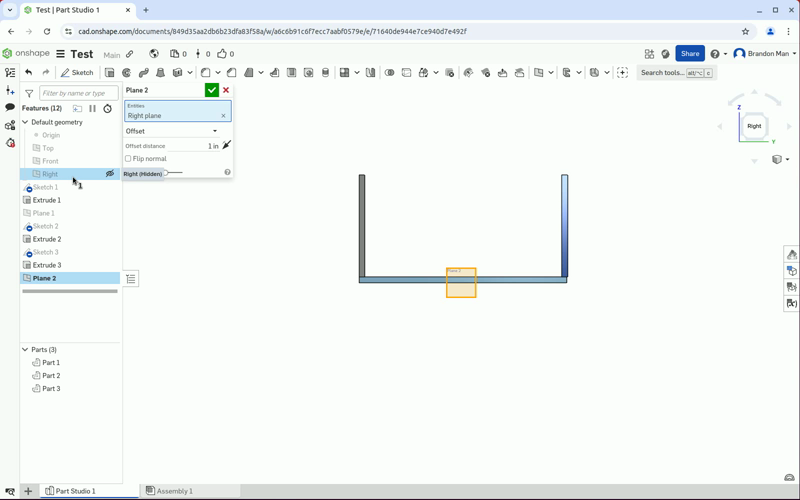
key(tab, 2)
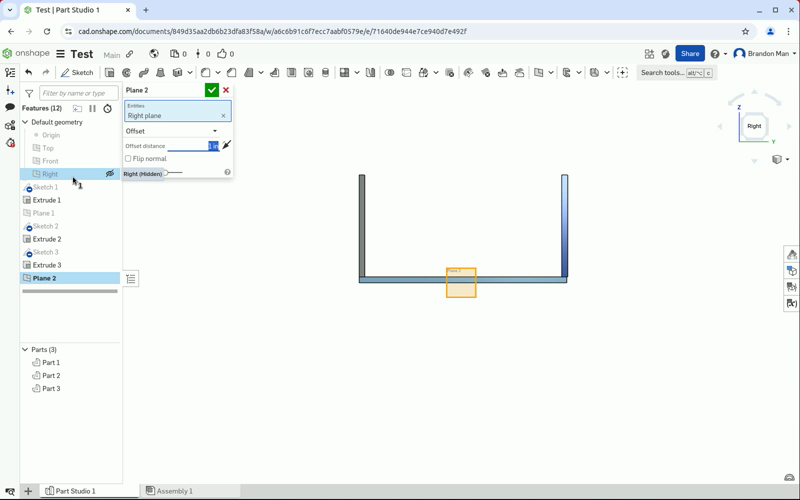
text(19.75)
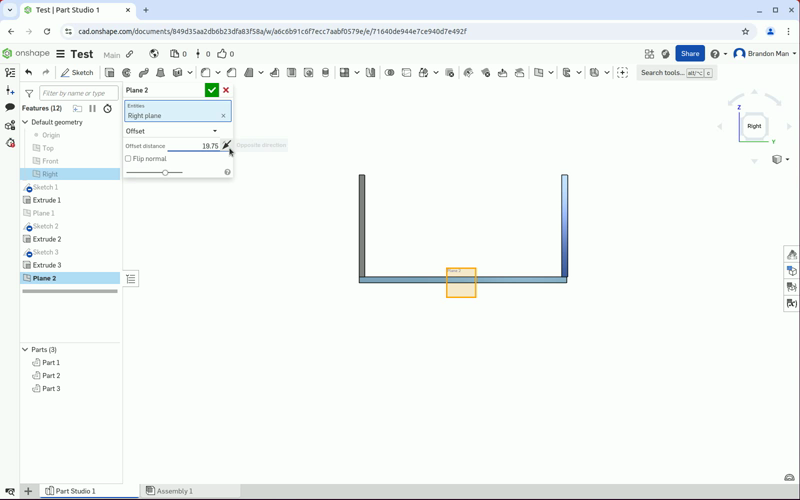
mouse_move(229, 147)
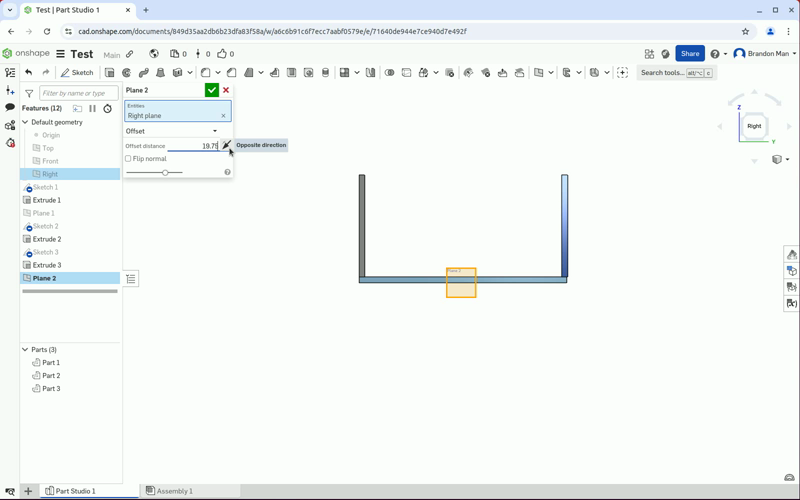
click(229, 147)
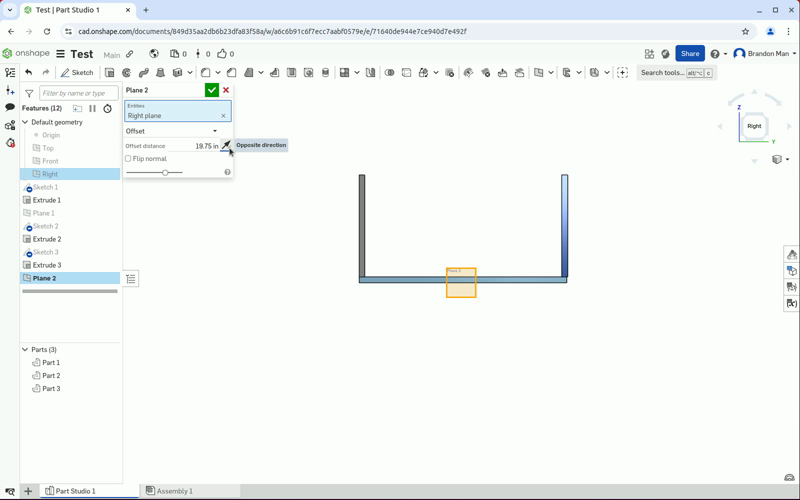
key(enter, 2)
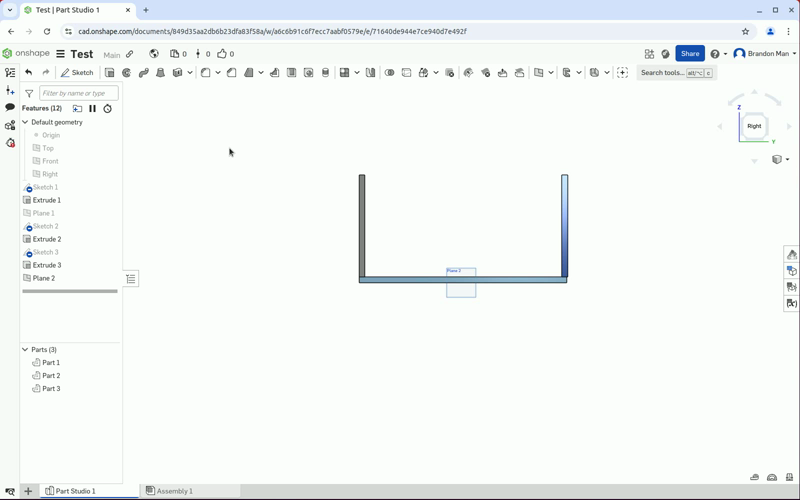
key(shift+s)
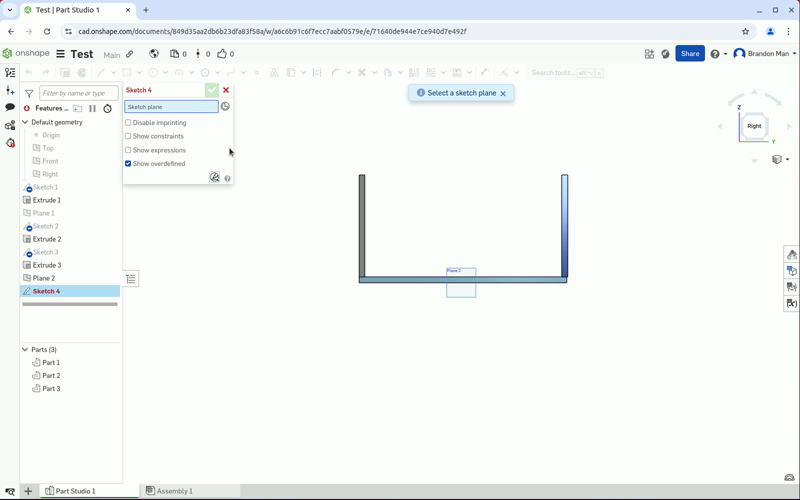
mouse_move(73, 280)
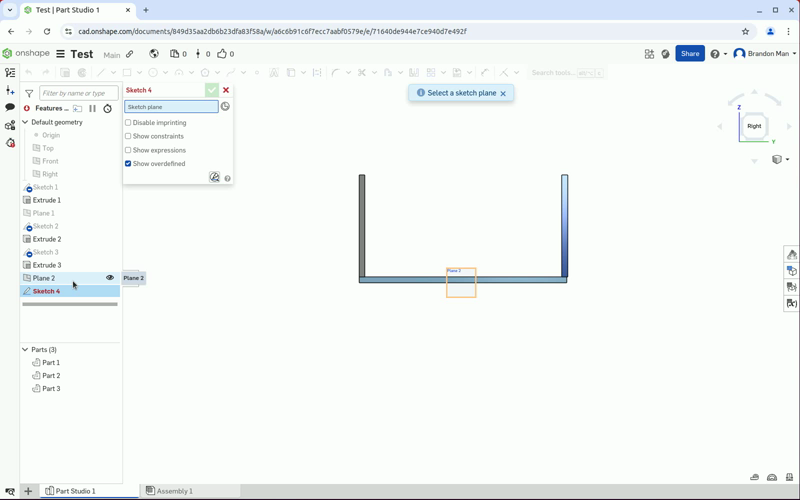
click(73, 280)
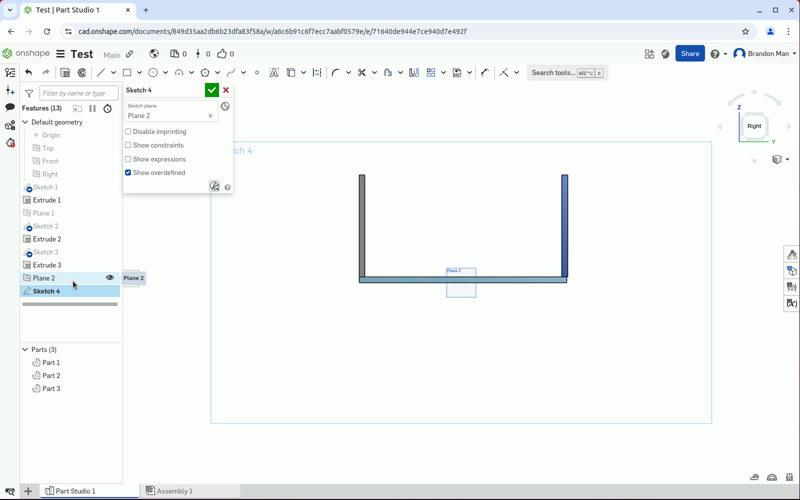
mouse_move(73, 352)
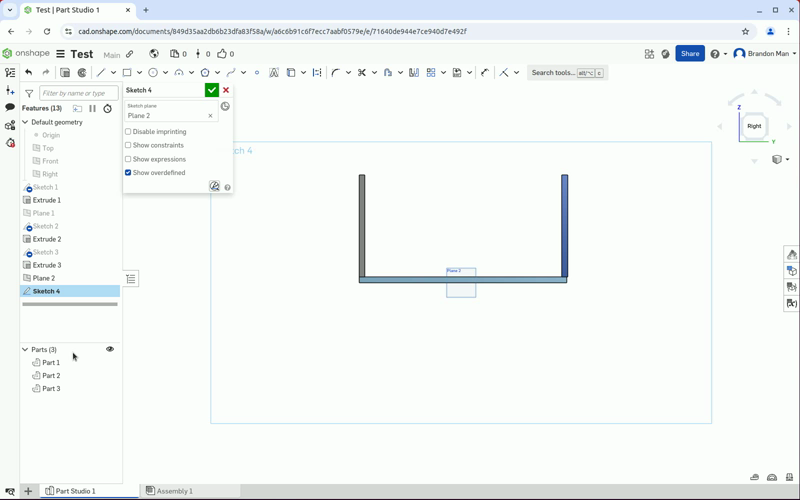
key(y)
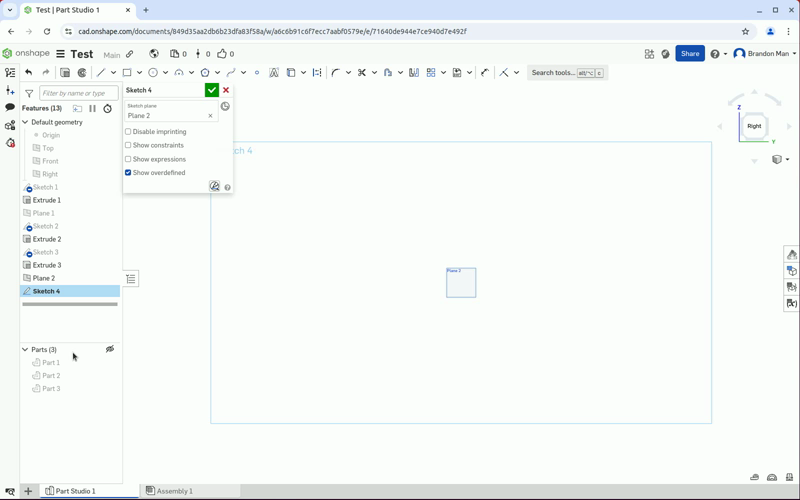
key(l)
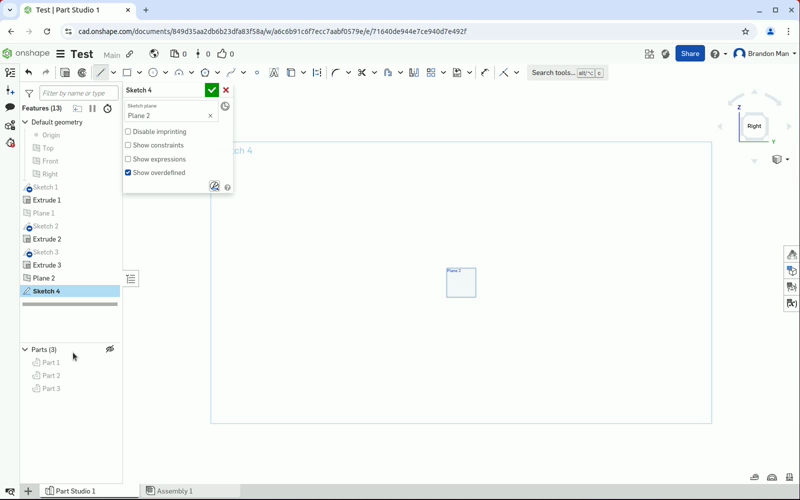
key_down(shift)
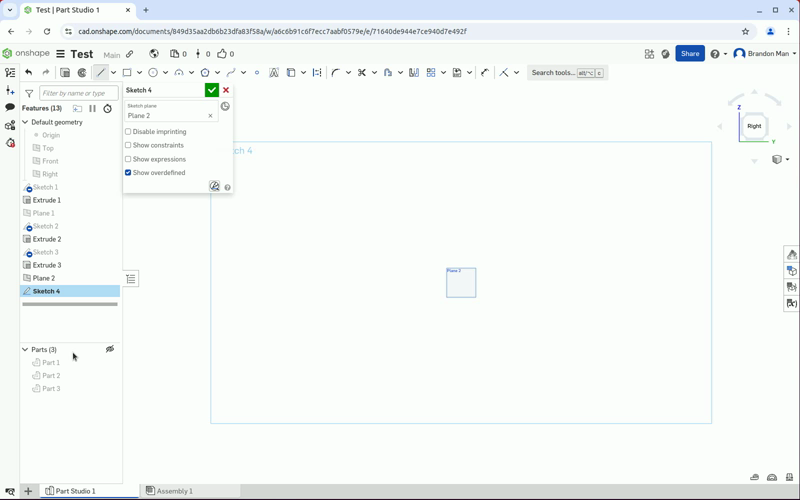
mouse_move(567, 222)
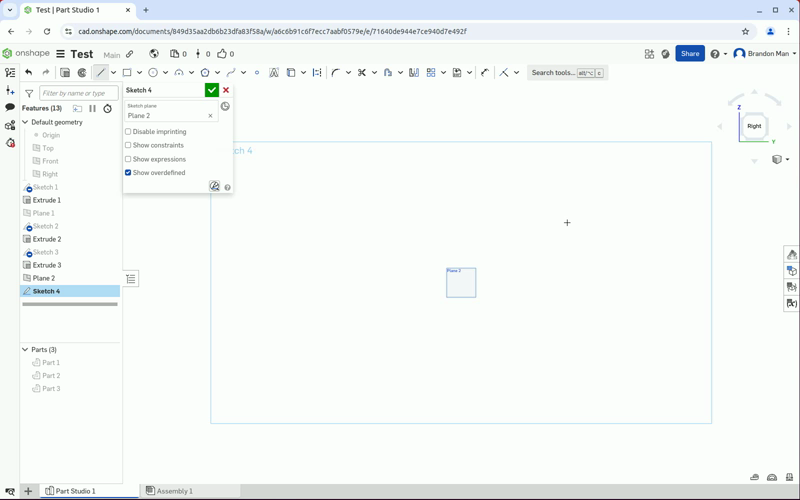
click(567, 222)
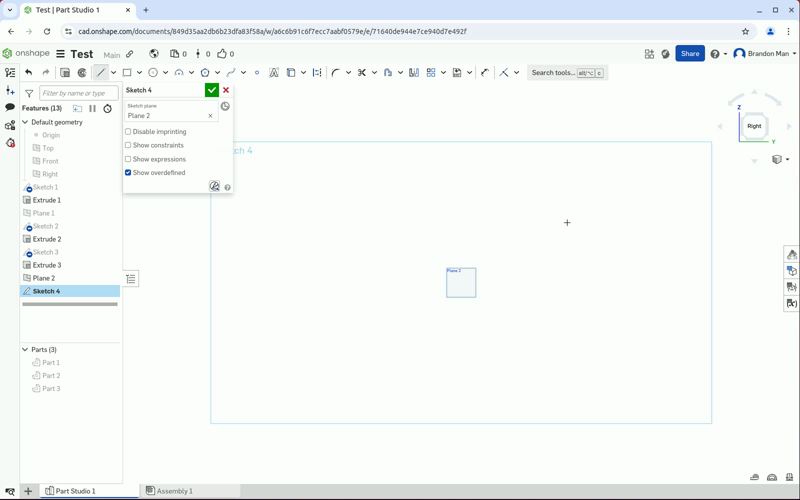
key_up(shift)
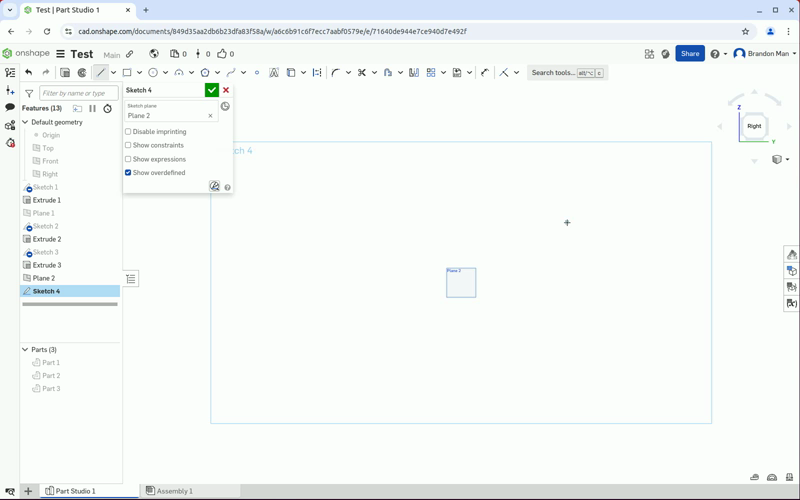
key_down(shift)
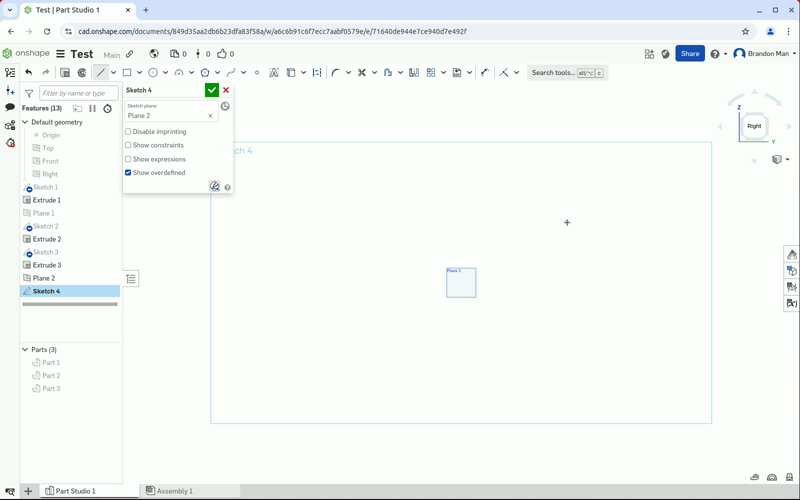
mouse_move(589, 222)
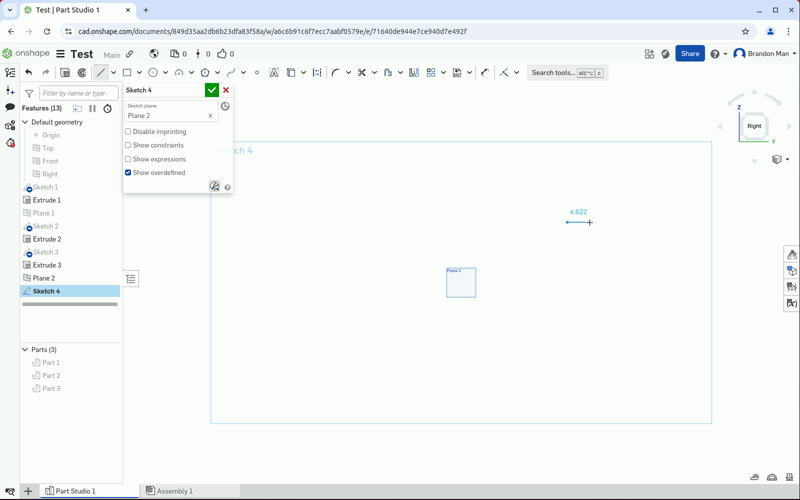
click(589, 222)
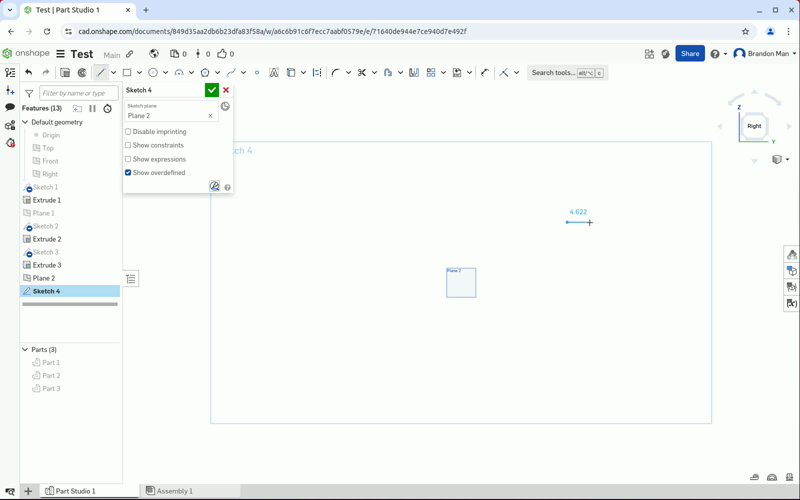
key_up(shift)
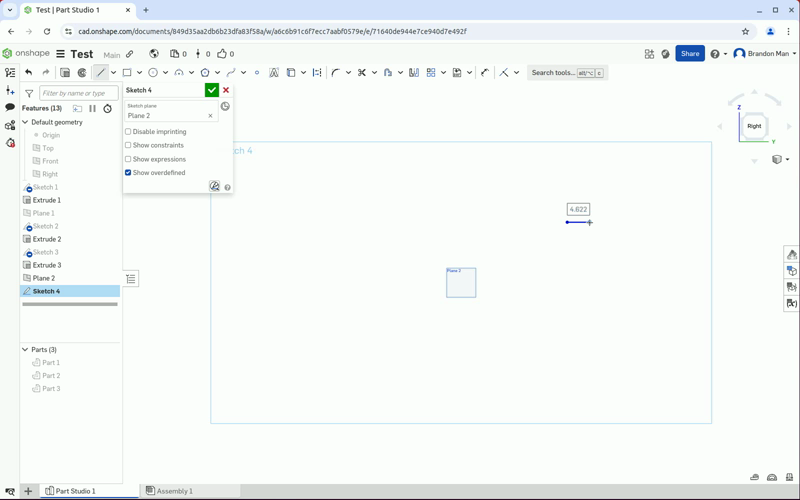
key_down(shift)
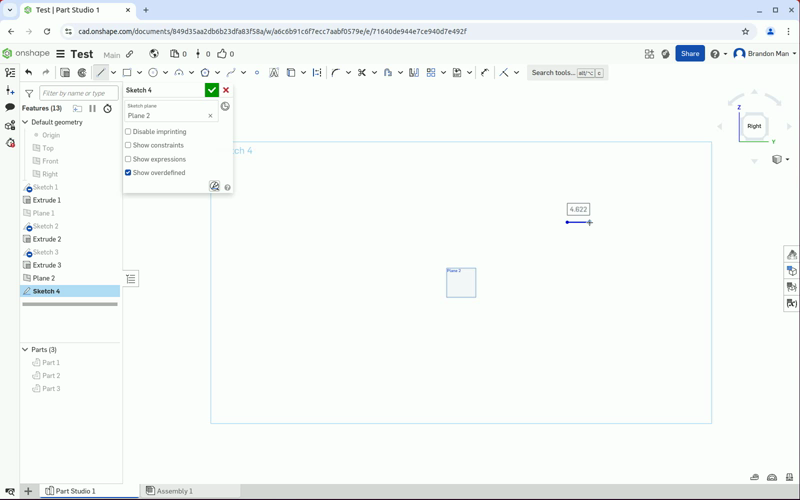
mouse_move(589, 222)
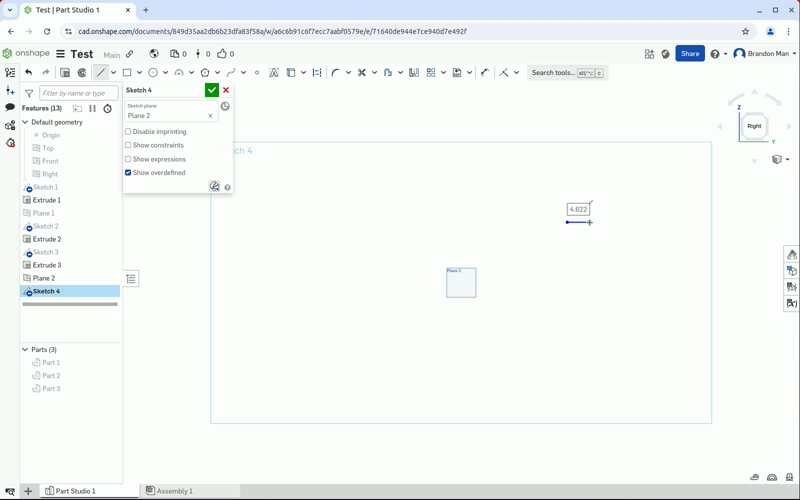
mouse_move(589, 216)
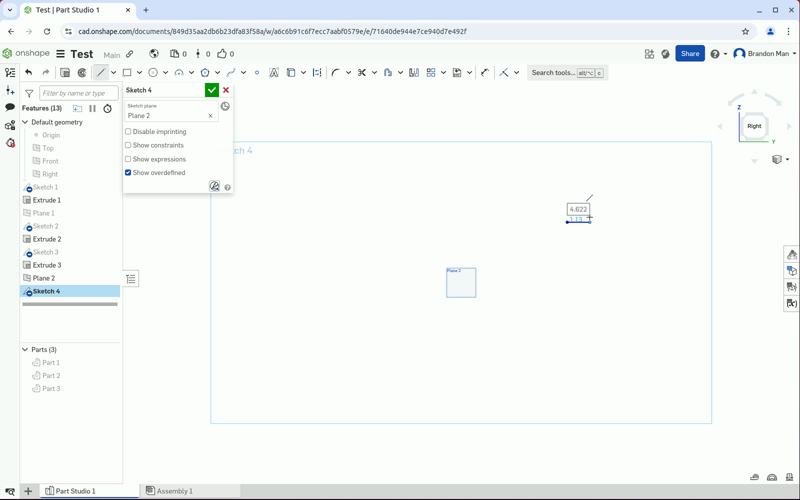
scroll(6)
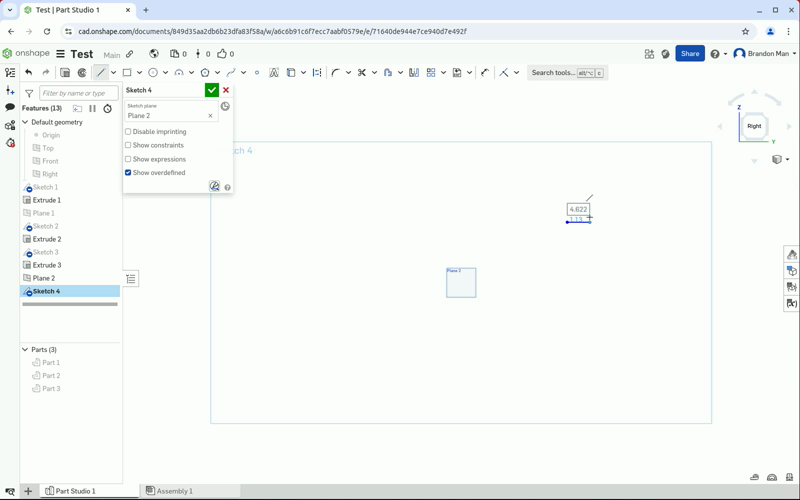
scroll(6)
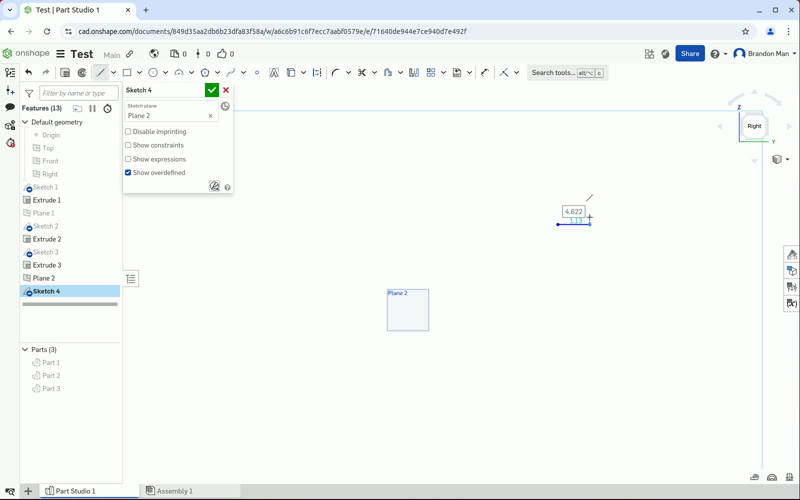
scroll(6)
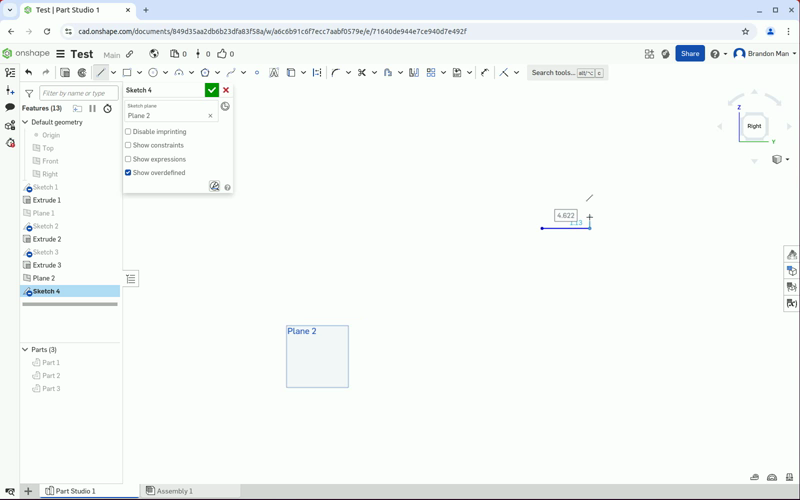
scroll(6)
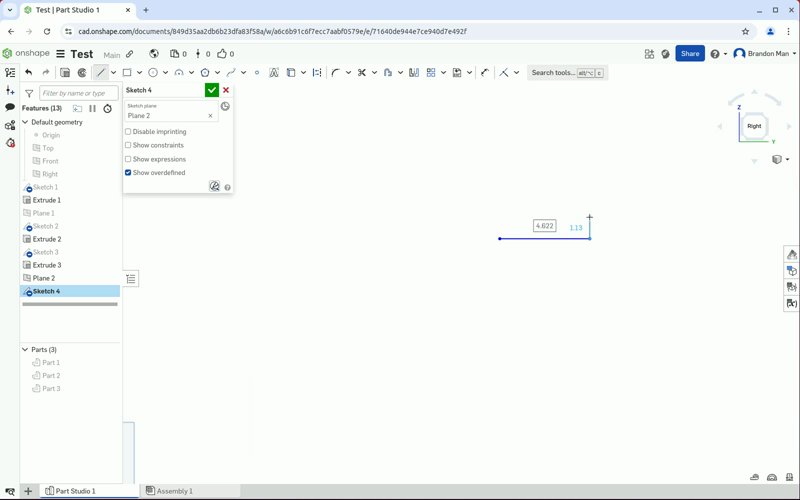
scroll(6)
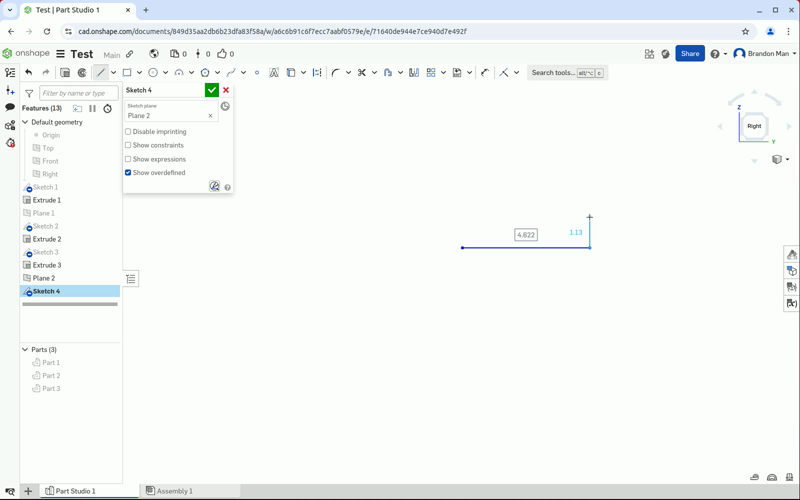
scroll(6)
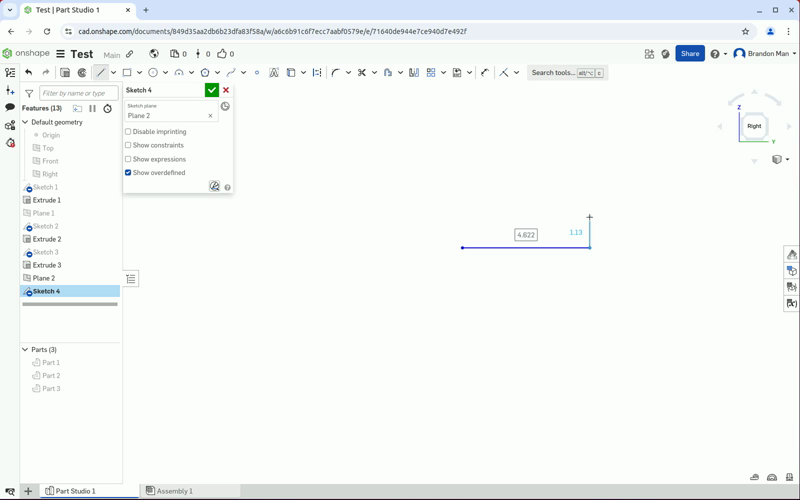
scroll(6)
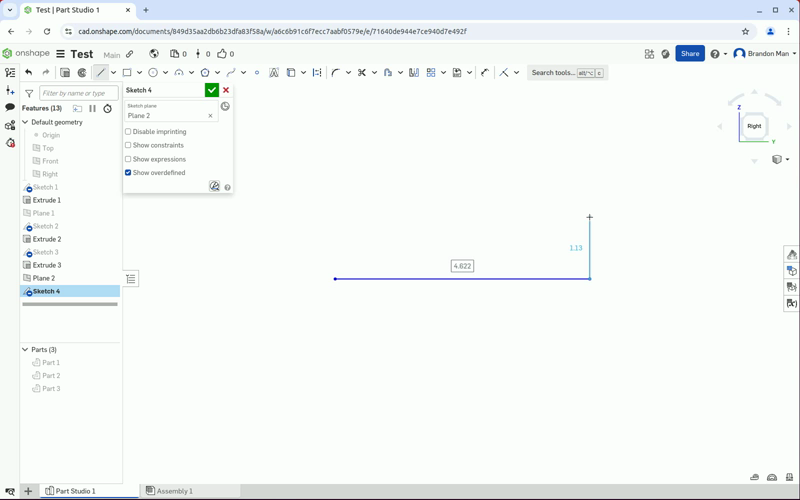
click(589, 216)
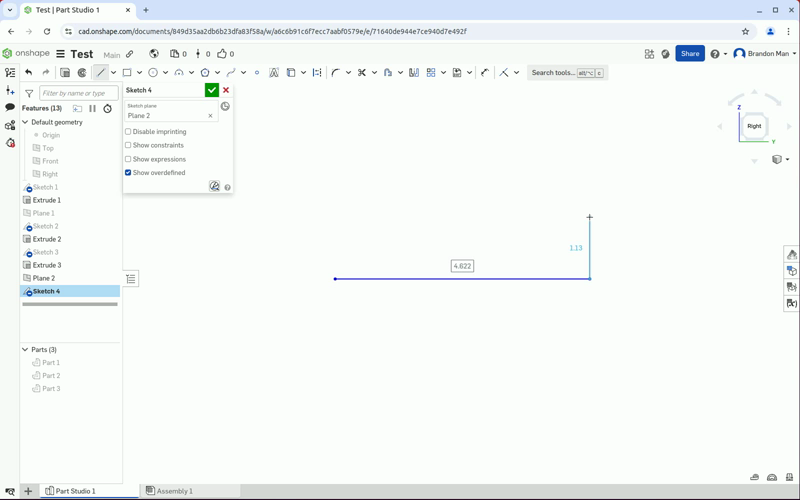
scroll(-6)
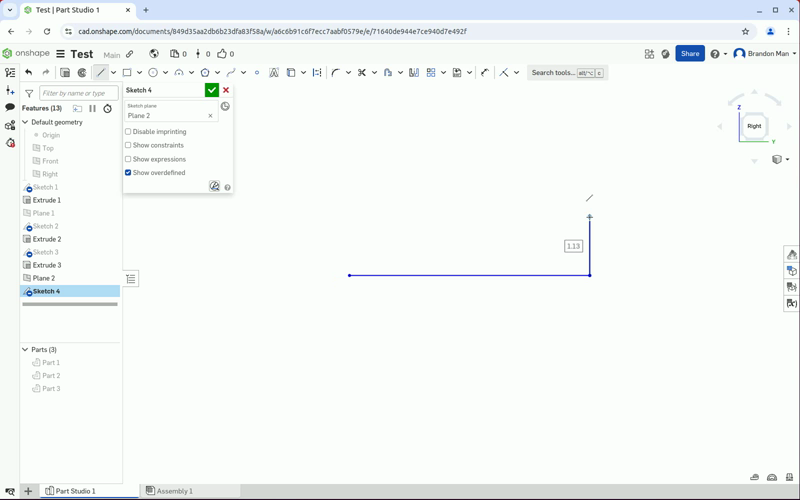
scroll(-6)
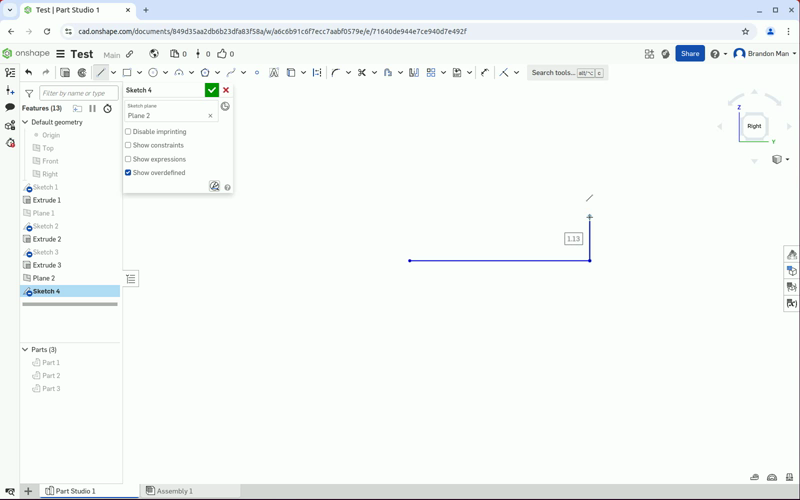
scroll(-6)
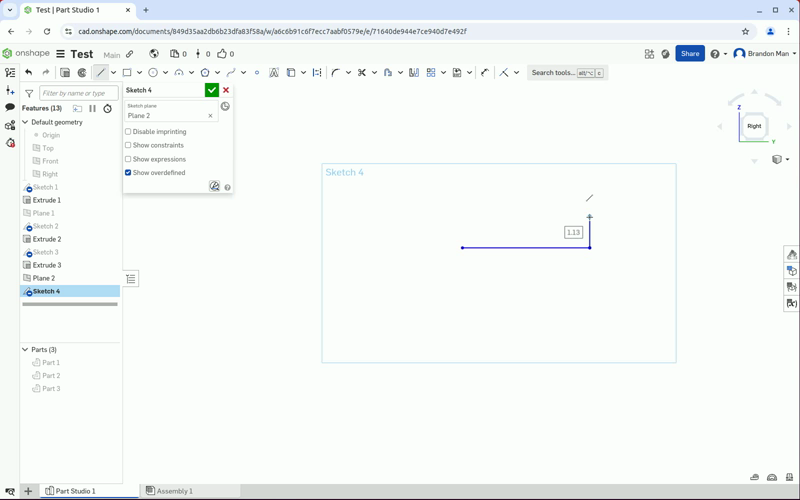
scroll(-6)
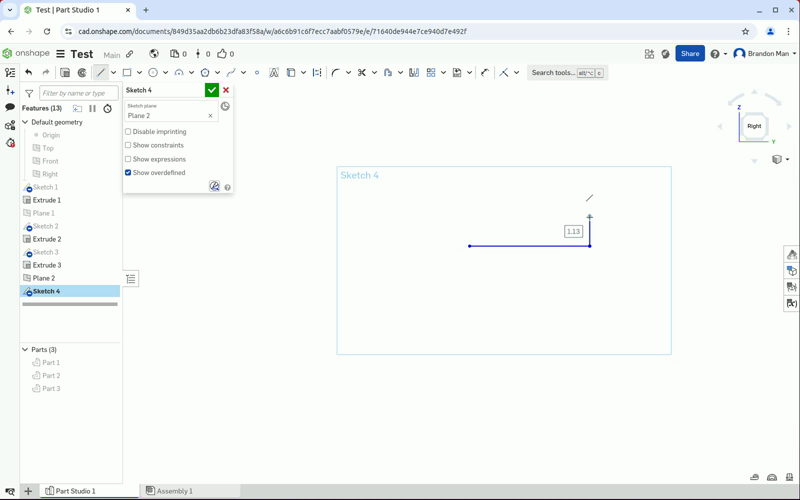
scroll(-6)
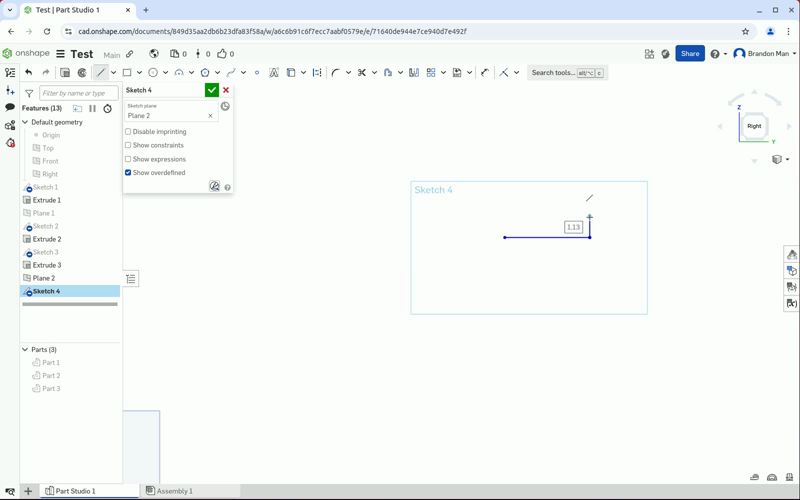
scroll(-6)
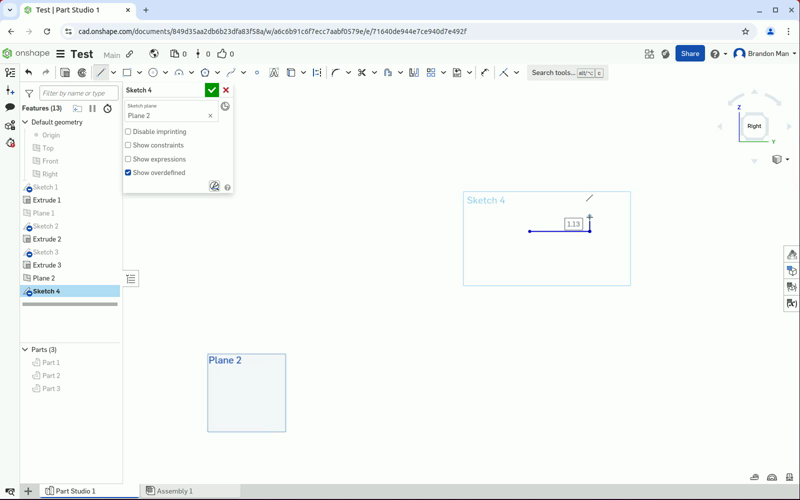
scroll(-6)
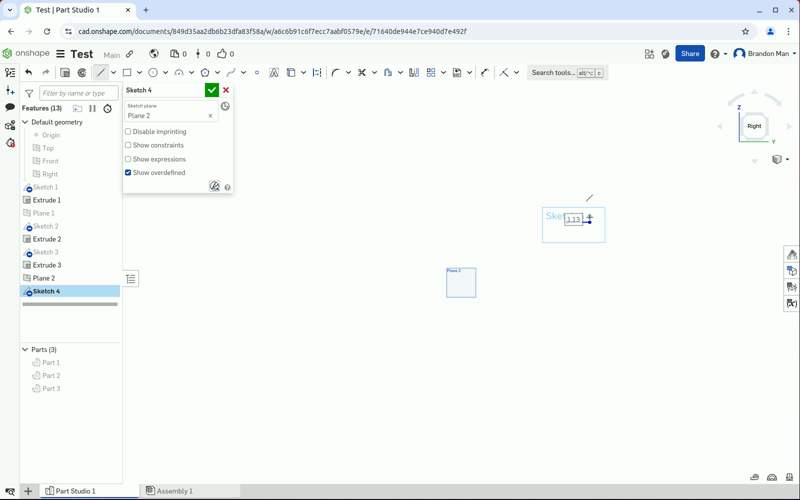
key_up(shift)
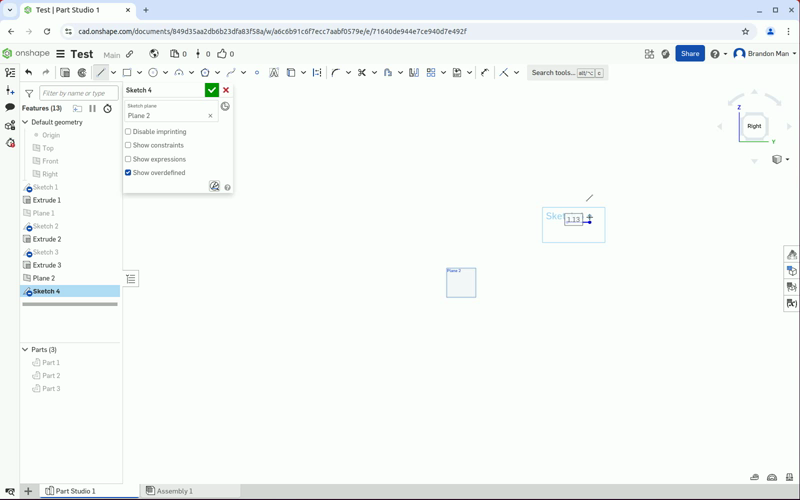
key_down(shift)
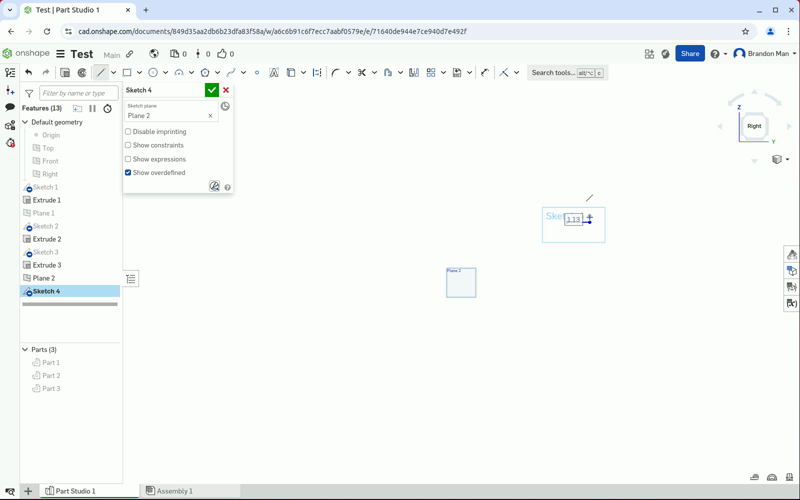
mouse_move(567, 216)
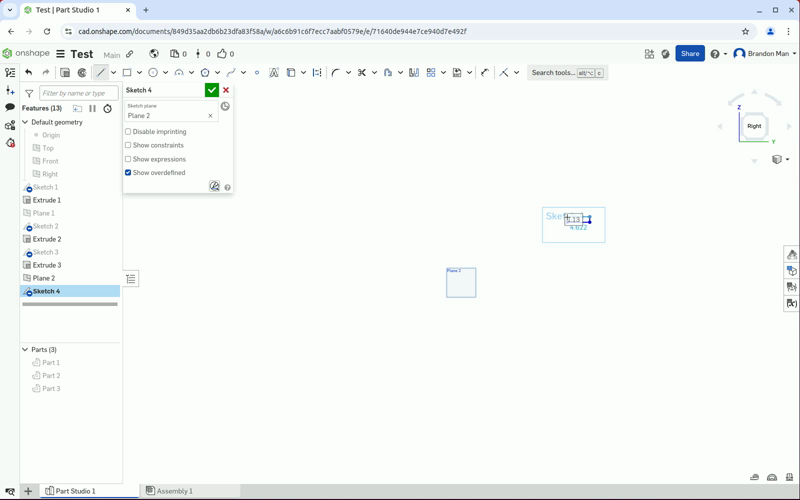
click(567, 216)
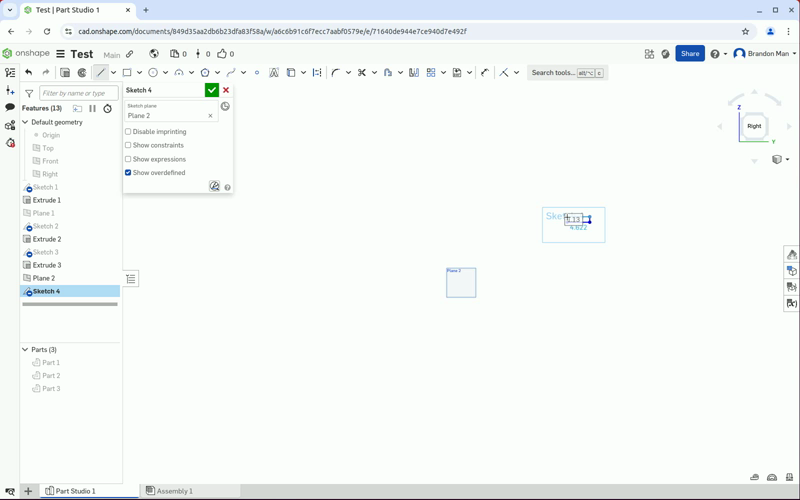
key_up(shift)
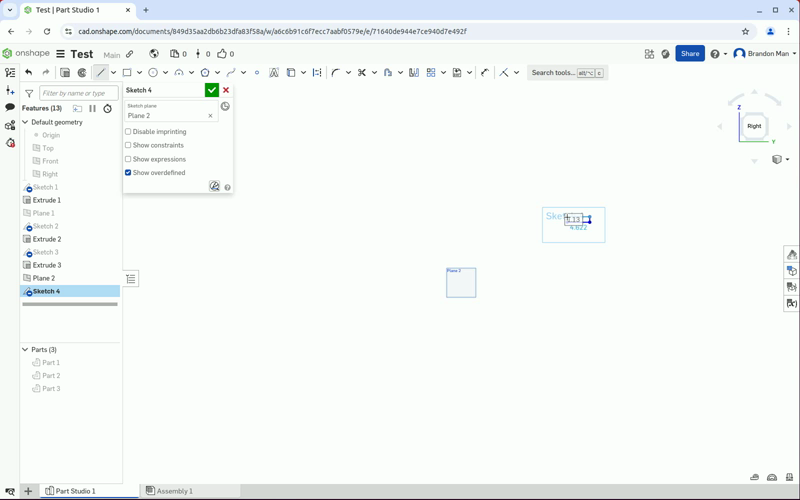
mouse_move(589, 216)
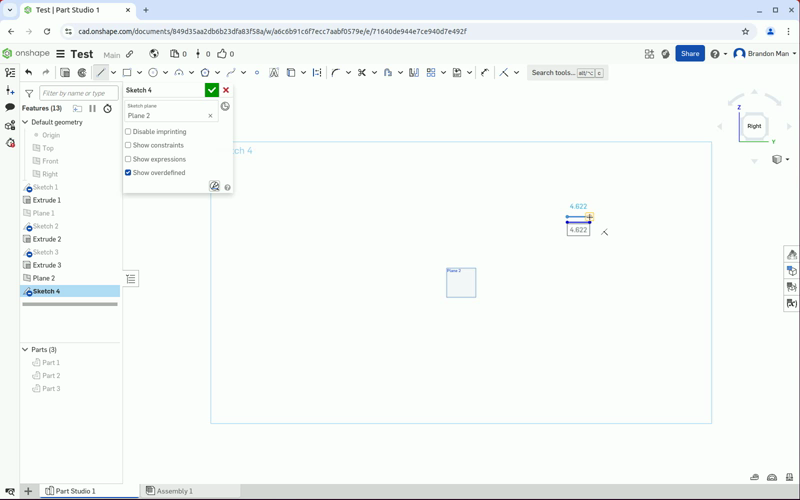
key_down(shift)
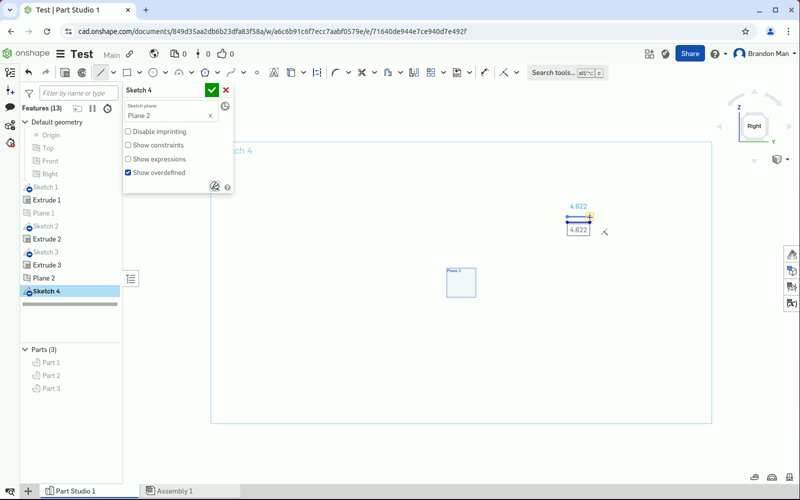
mouse_move(567, 222)
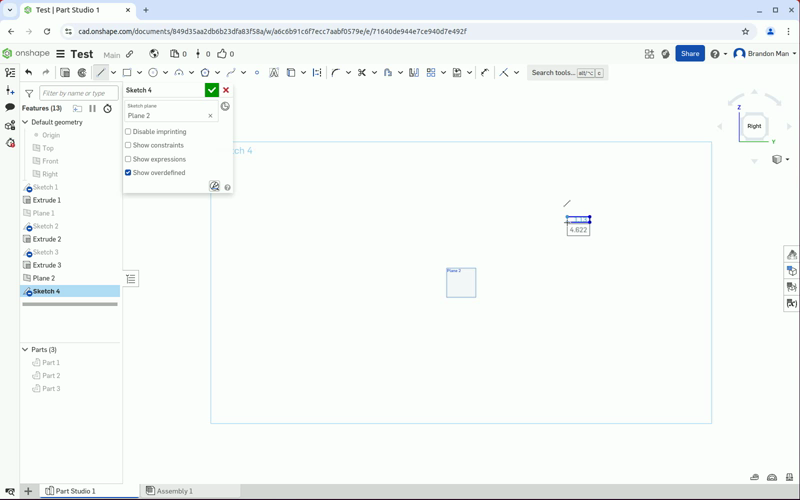
scroll(6)
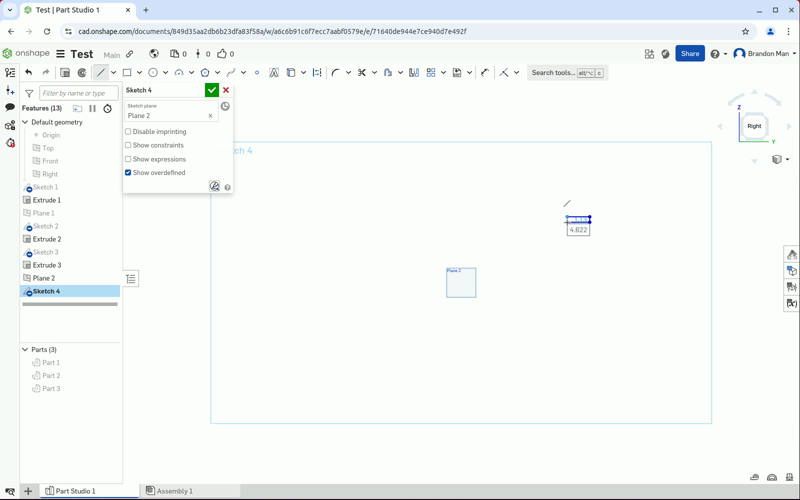
scroll(6)
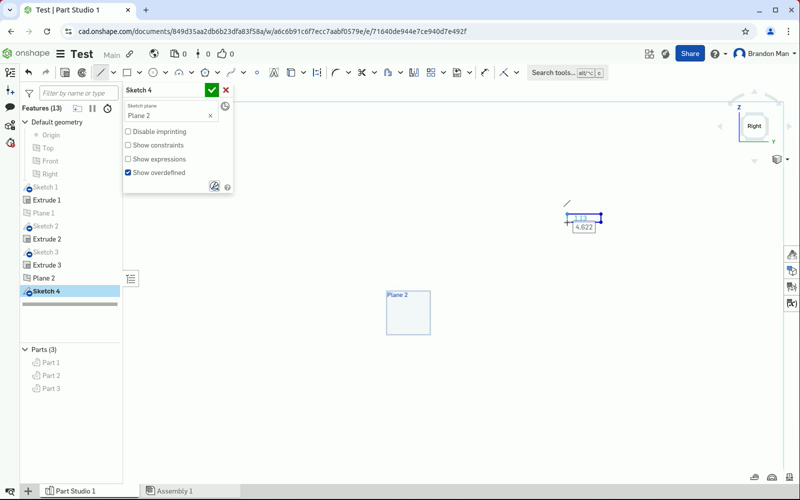
scroll(6)
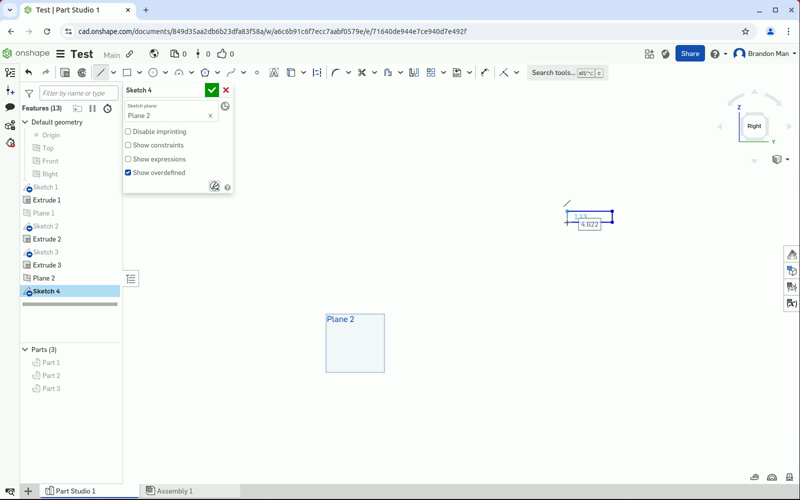
scroll(6)
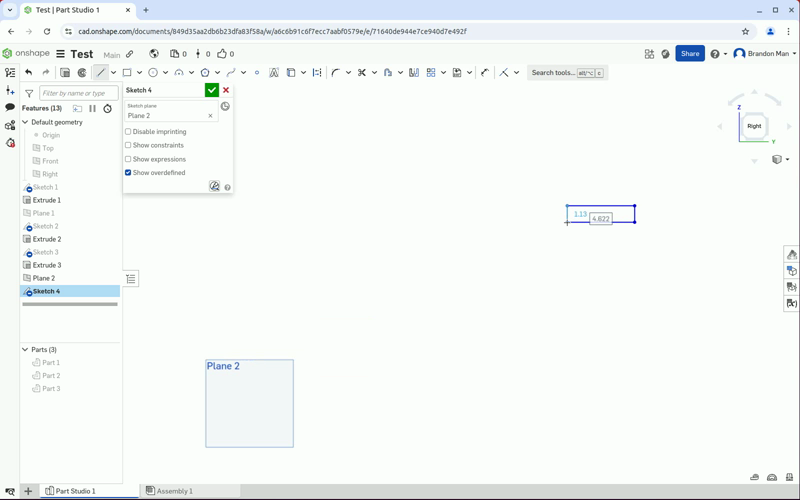
scroll(6)
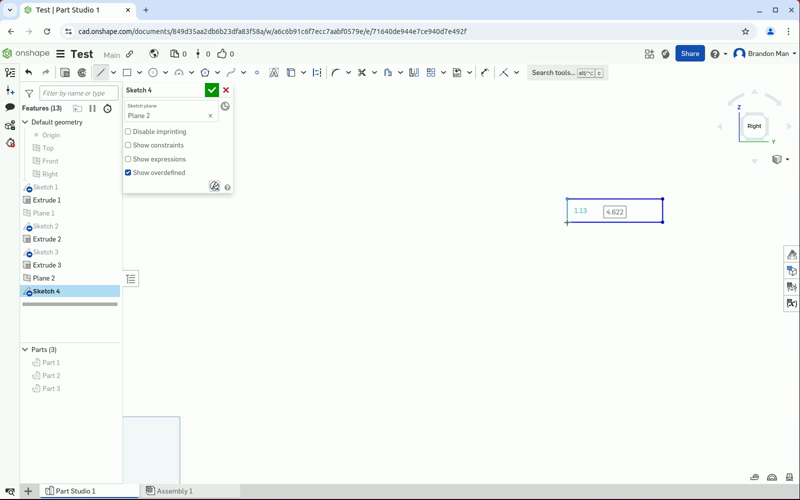
scroll(6)
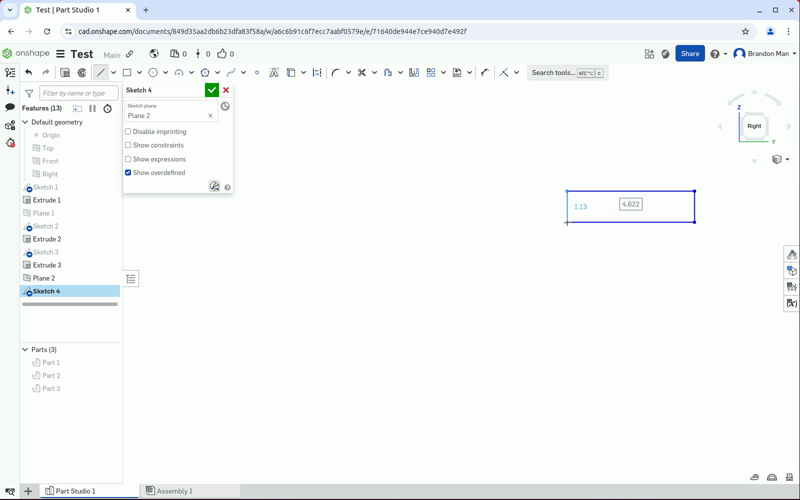
scroll(6)
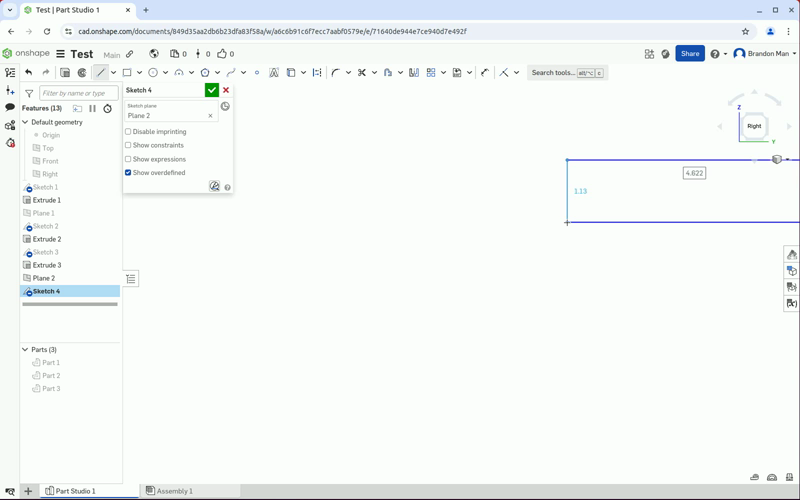
key_up(shift)
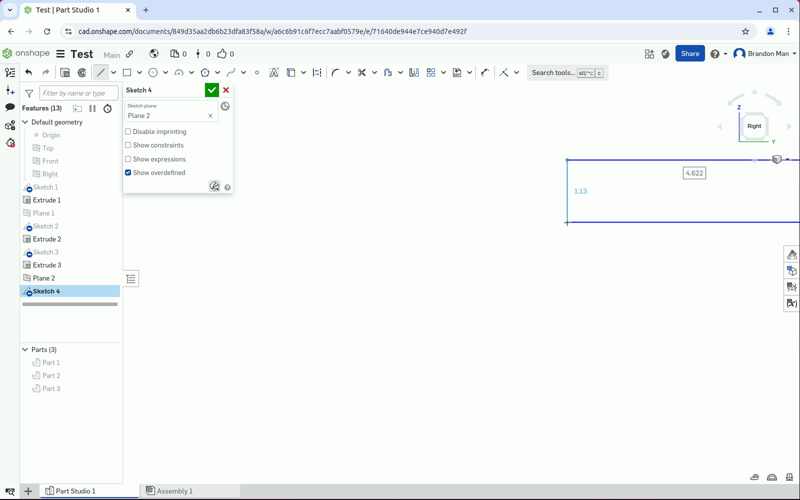
click(567, 222)
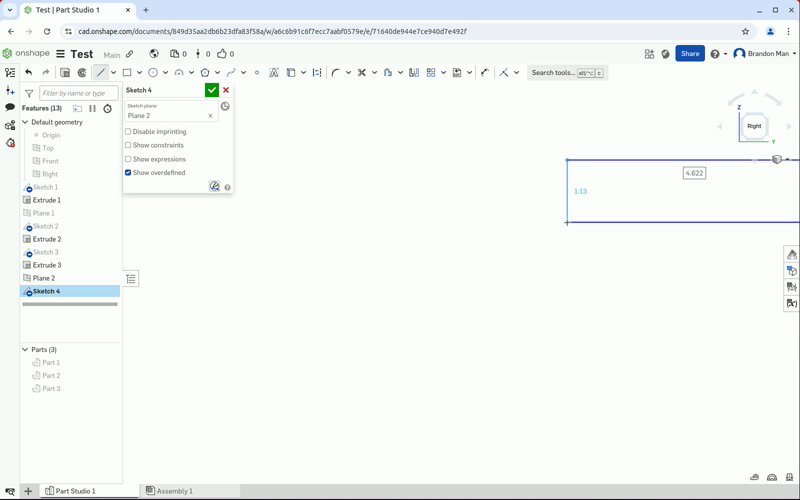
scroll(-6)
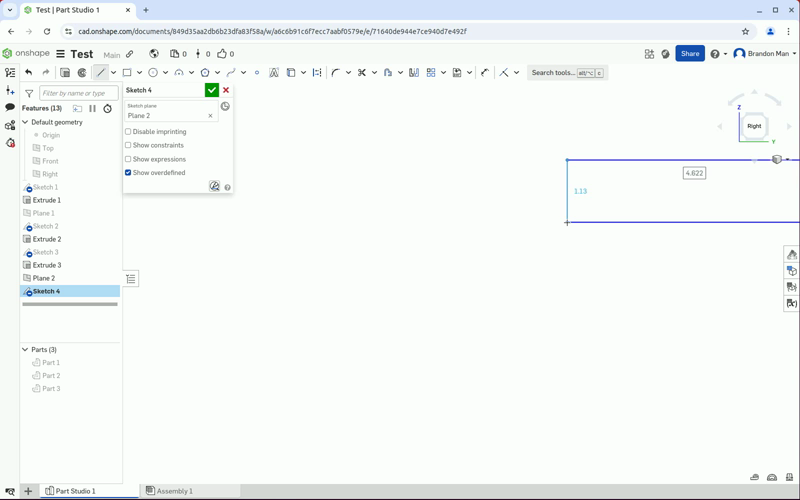
scroll(-6)
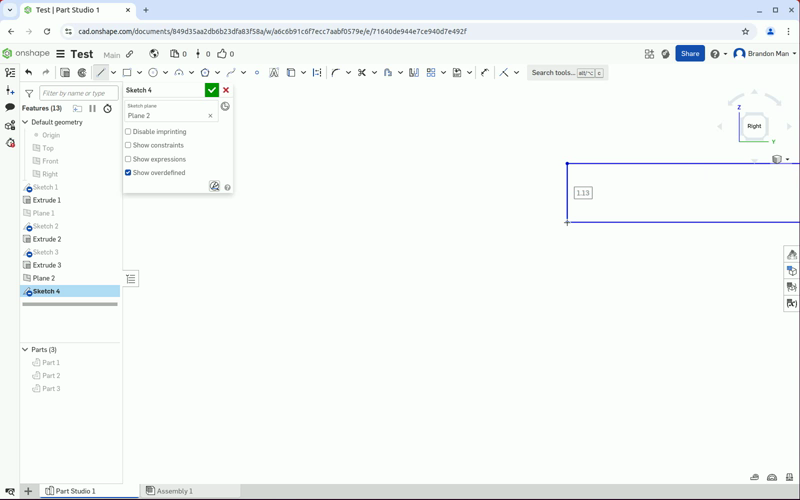
scroll(-6)
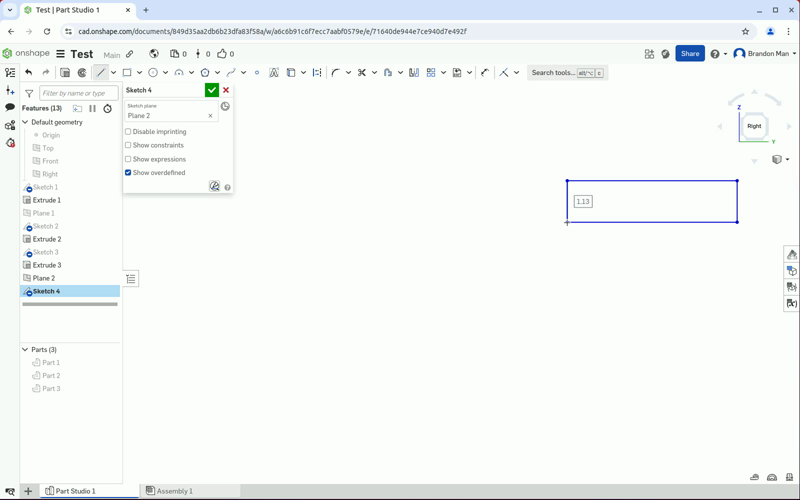
scroll(-6)
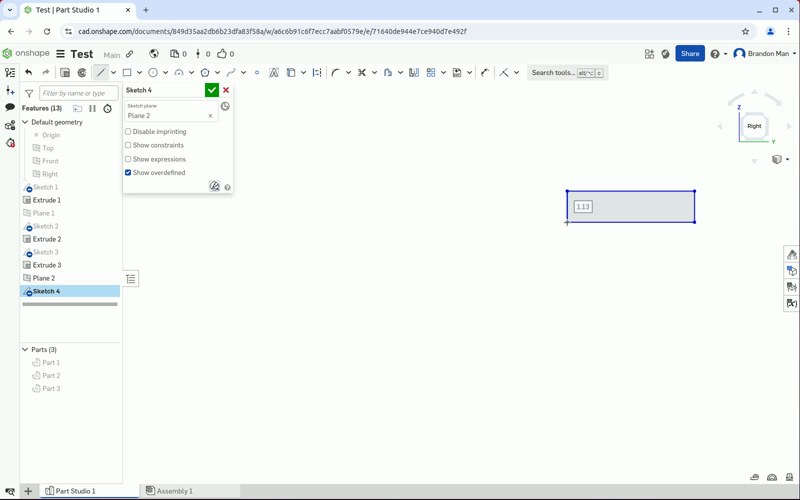
scroll(-6)
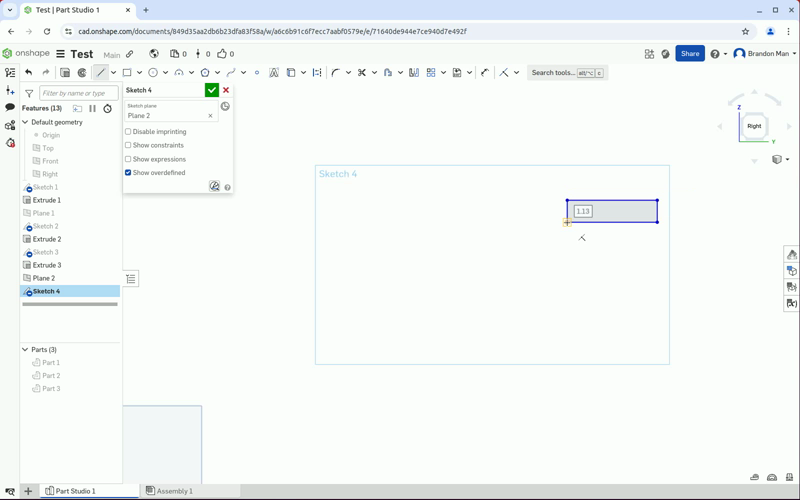
scroll(-6)
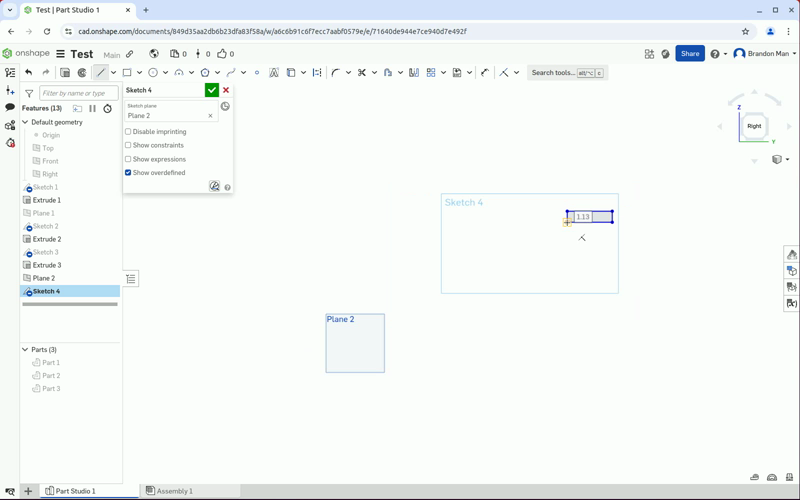
scroll(-6)
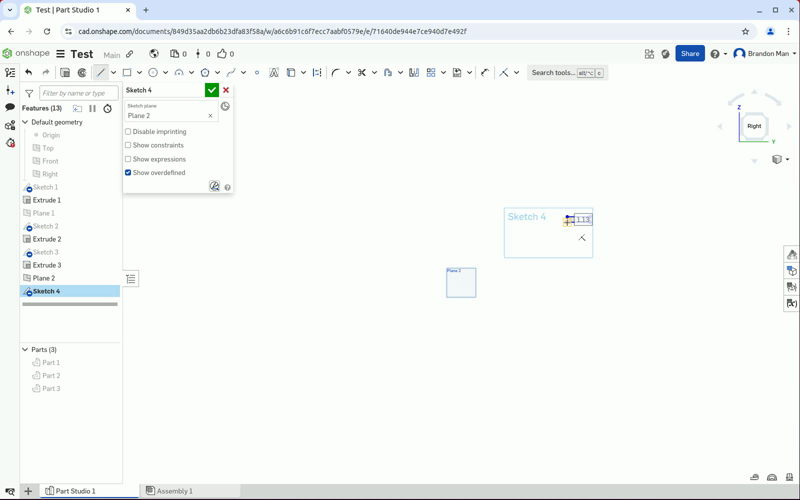
key(esc)
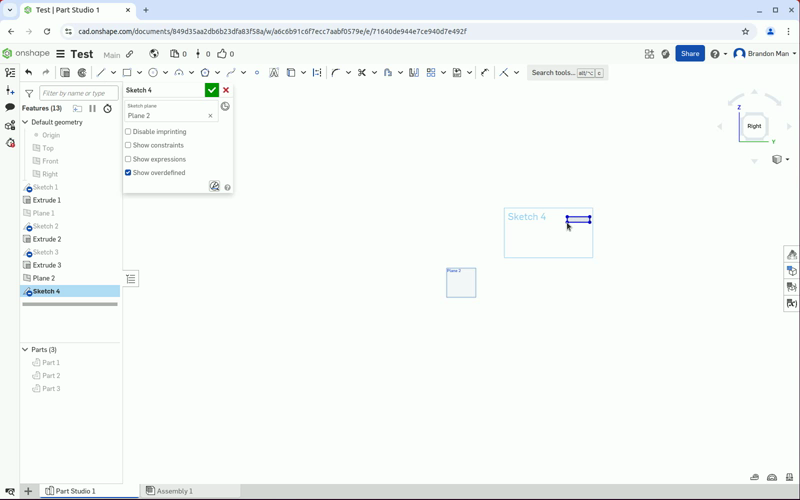
mouse_move(589, 219)
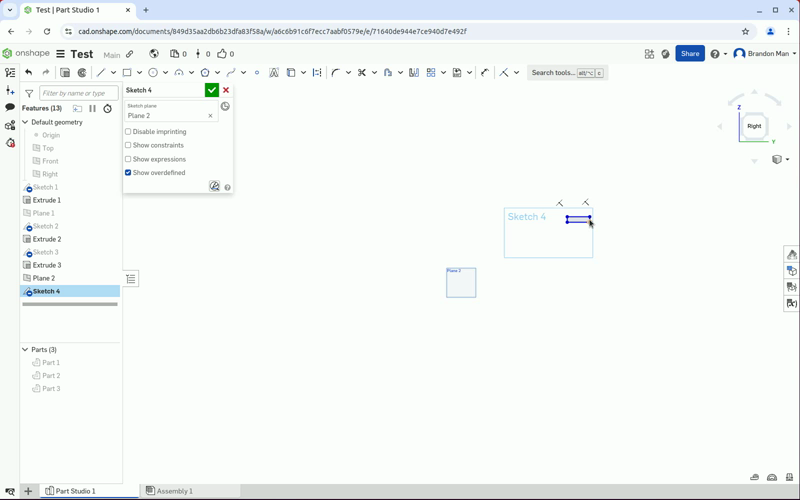
scroll(6)
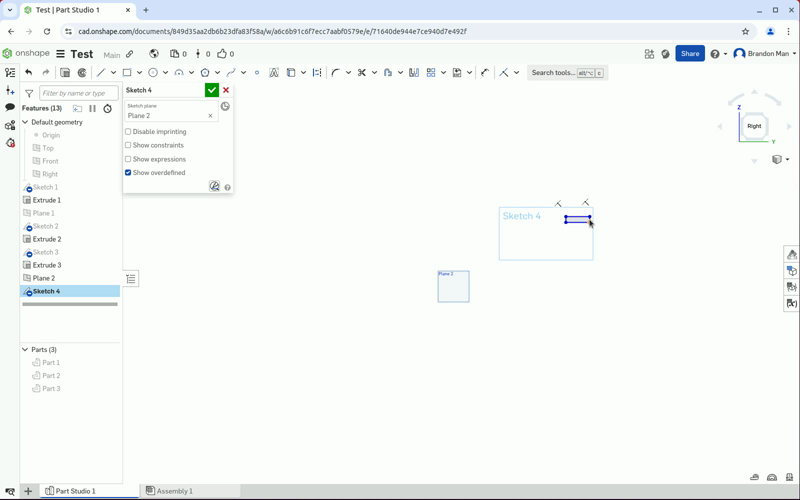
scroll(6)
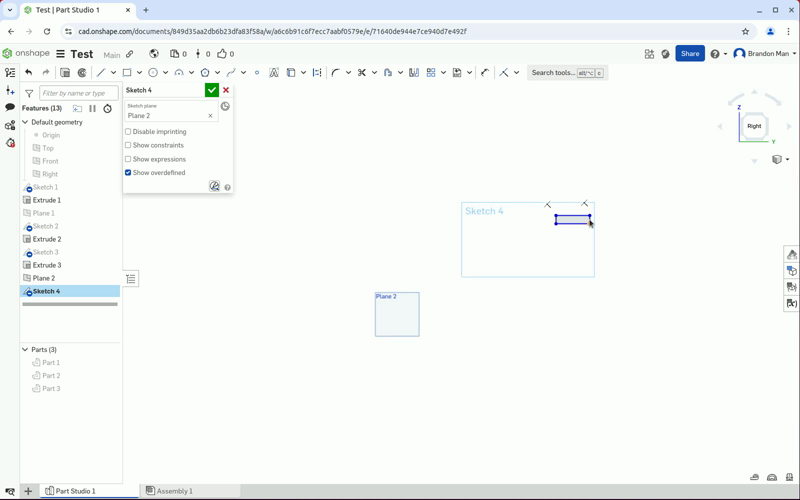
scroll(6)
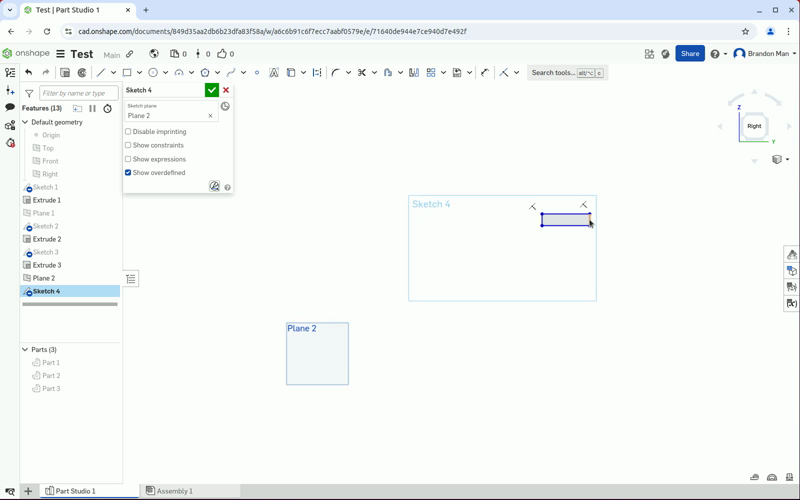
scroll(6)
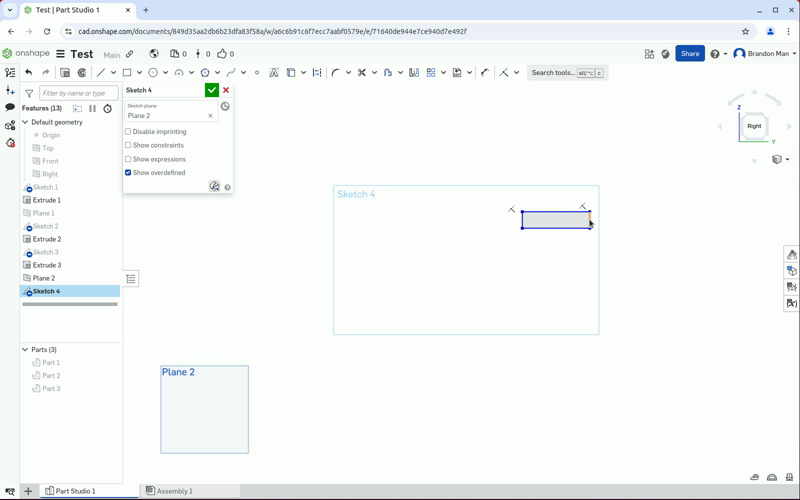
scroll(6)
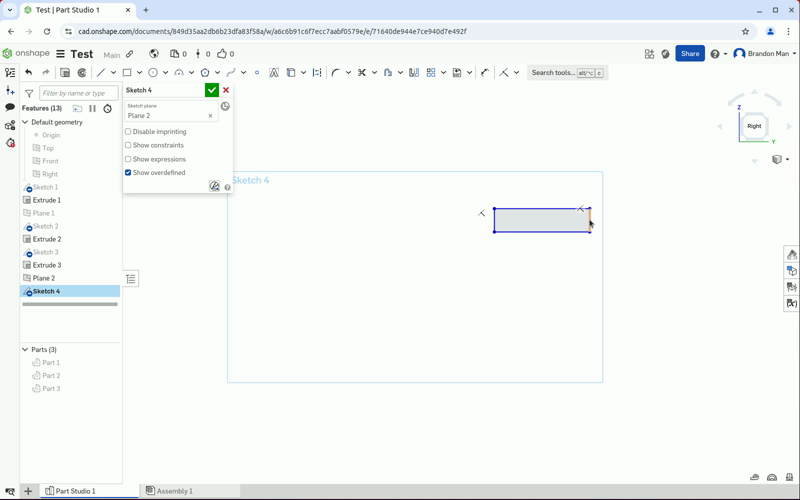
scroll(6)
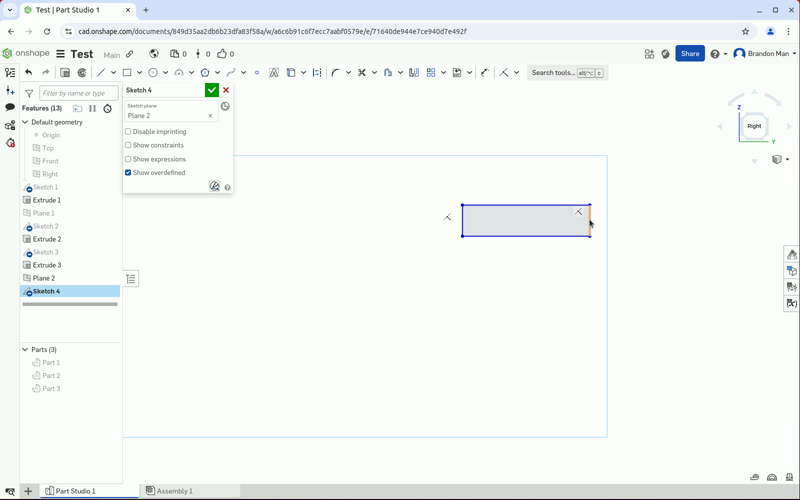
scroll(6)
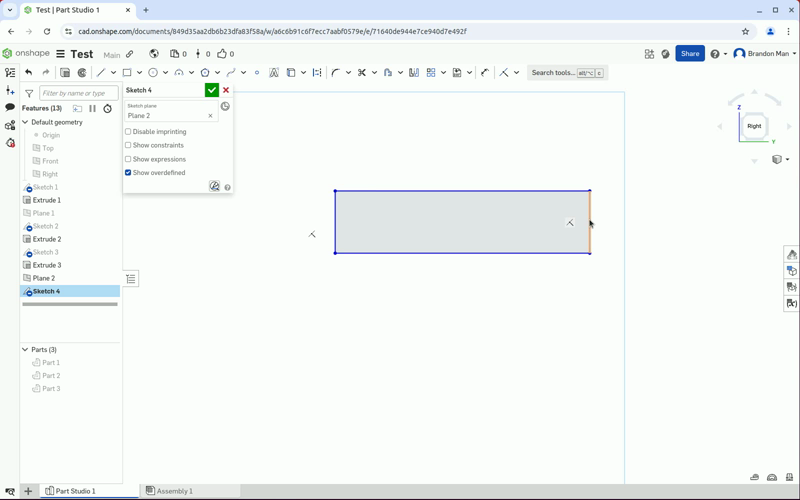
click(589, 219)
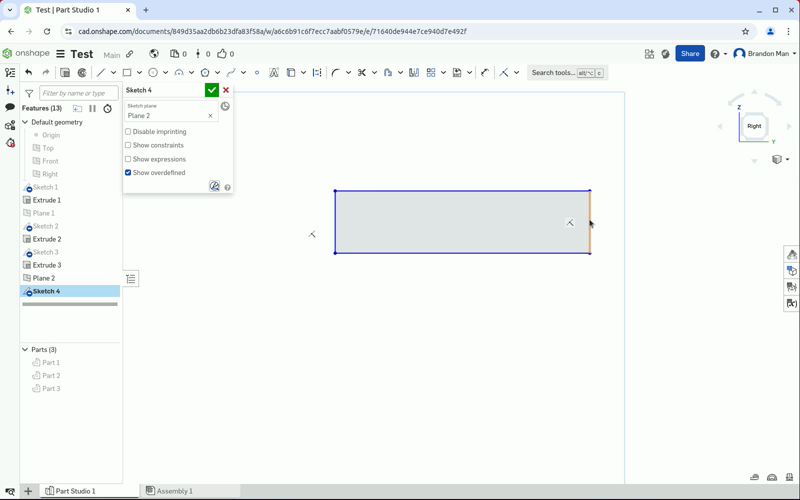
scroll(-6)
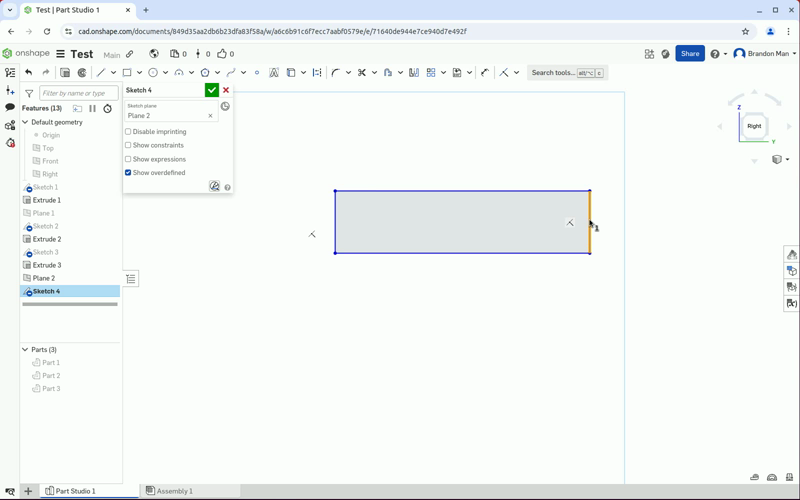
scroll(-6)
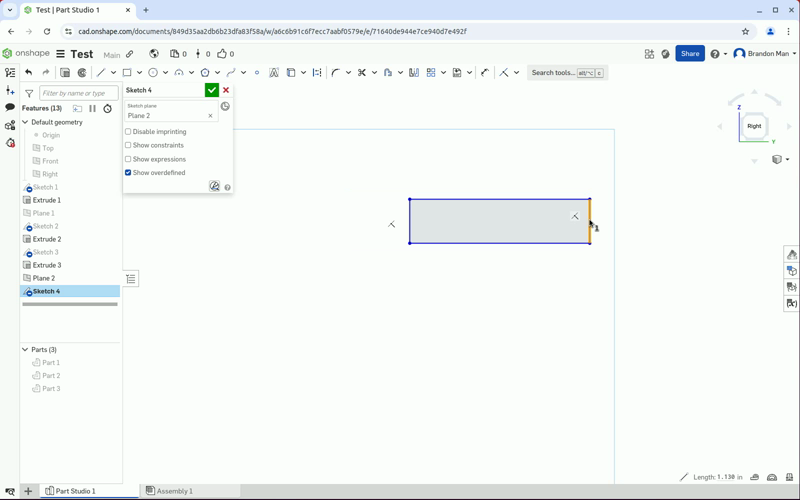
scroll(-6)
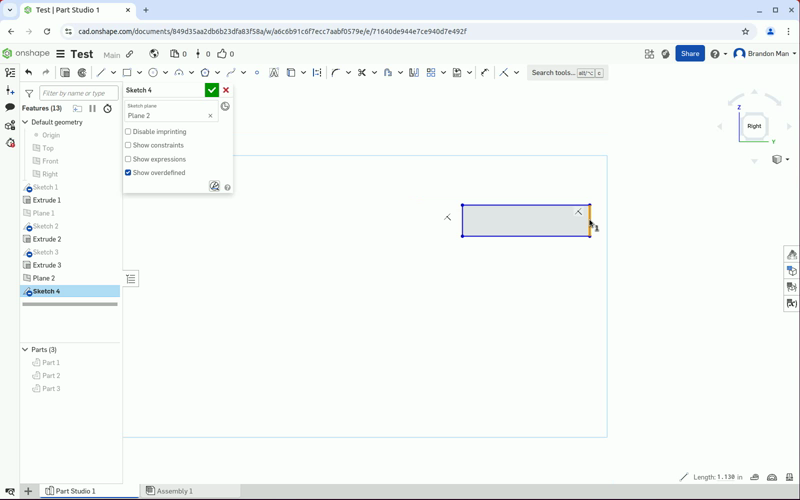
scroll(-6)
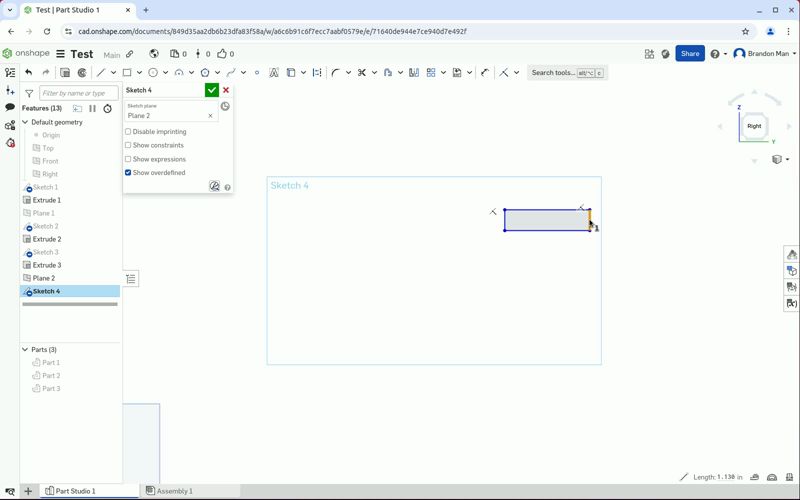
scroll(-6)
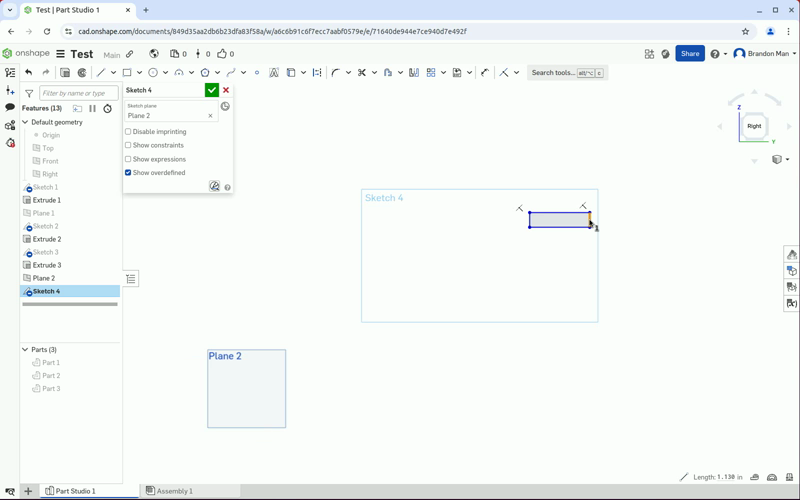
scroll(-6)
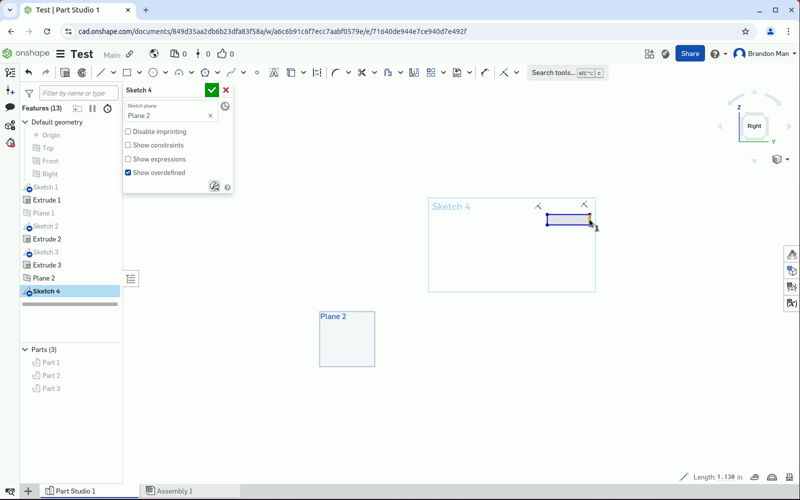
scroll(-6)
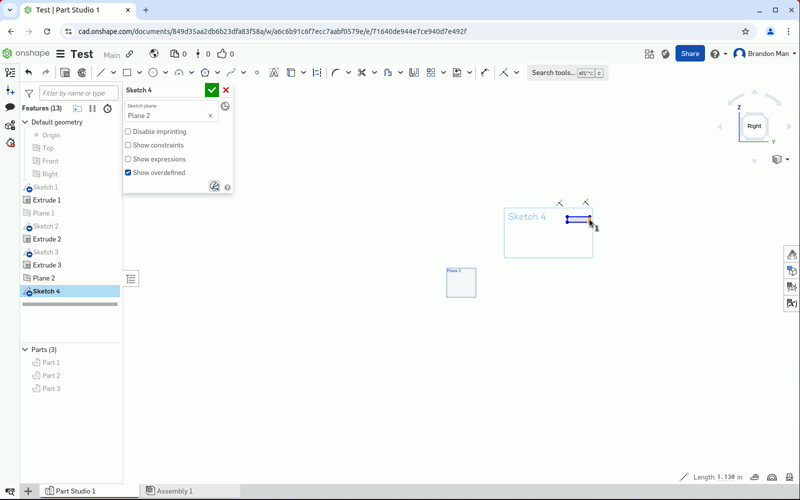
mouse_move(73, 352)
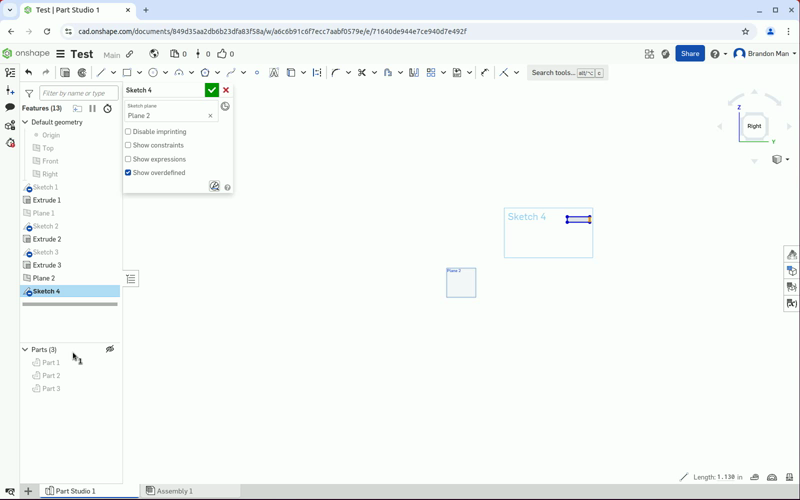
key(shift+y)
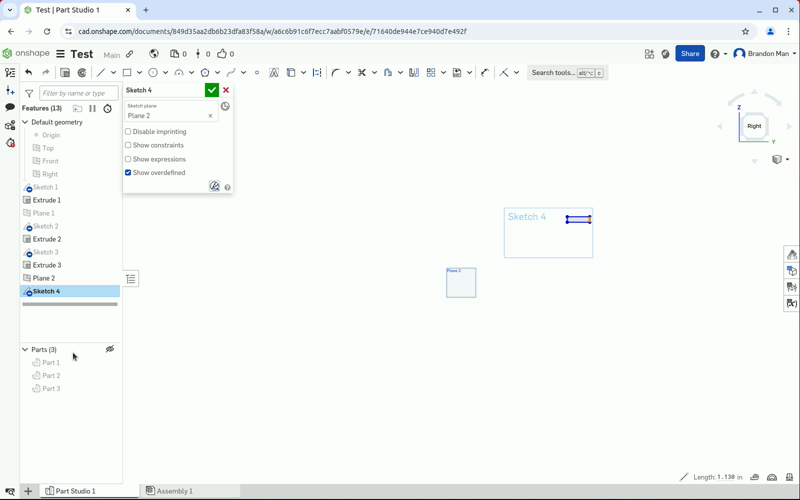
key(shift+e)
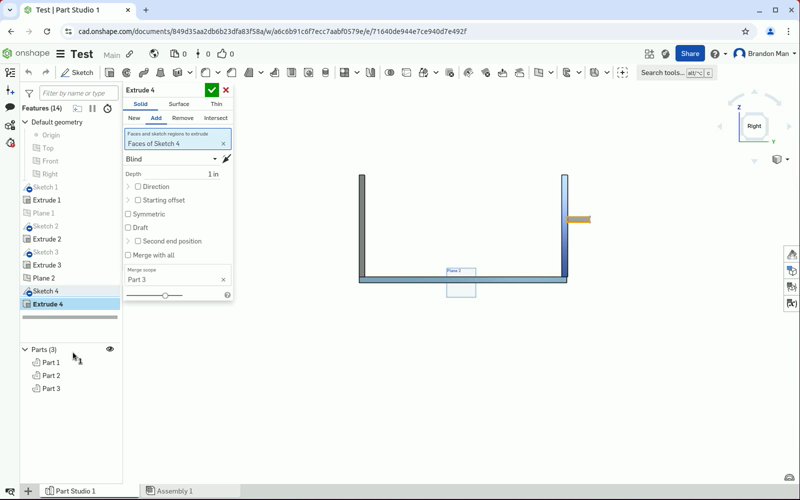
mouse_move(143, 106)
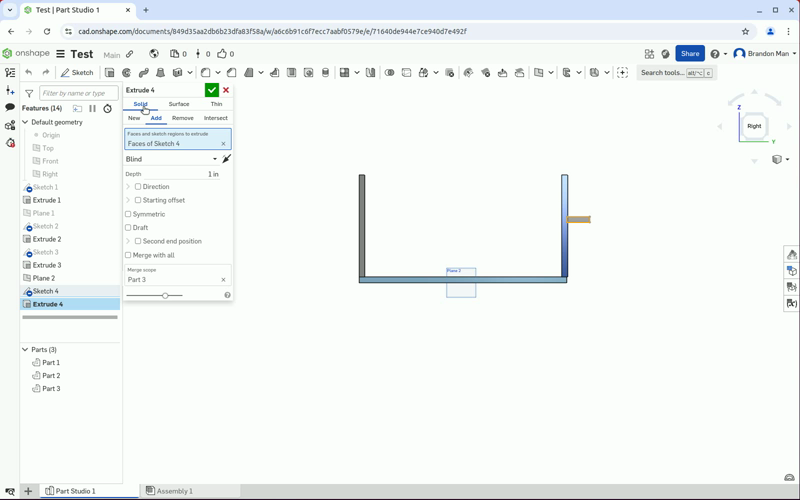
click(143, 106)
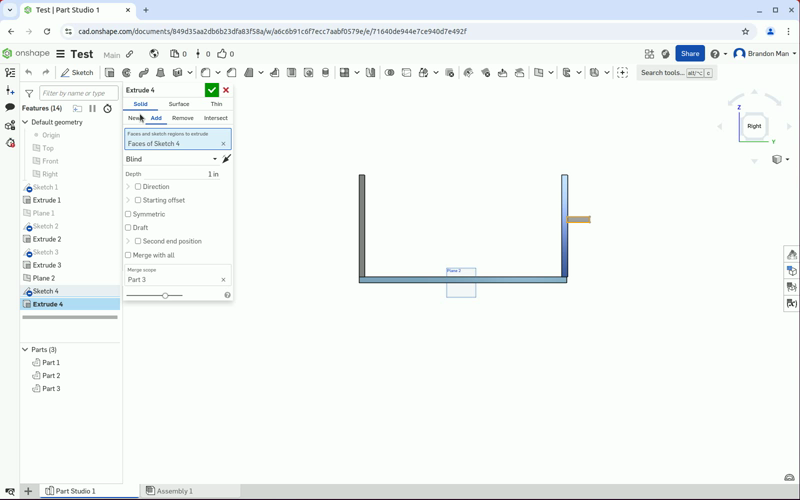
mouse_move(137, 120)
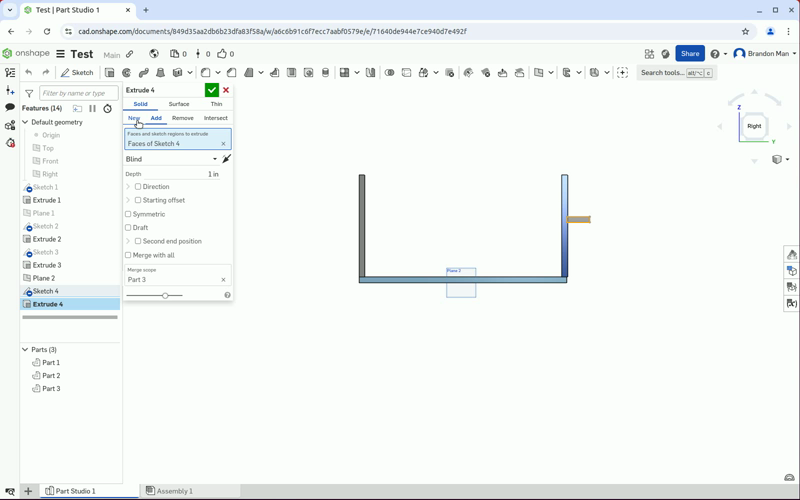
click(137, 120)
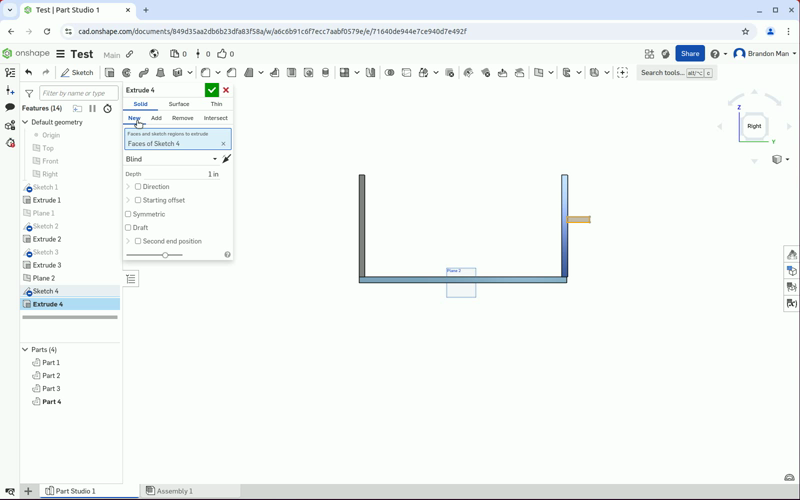
key(tab, 4)
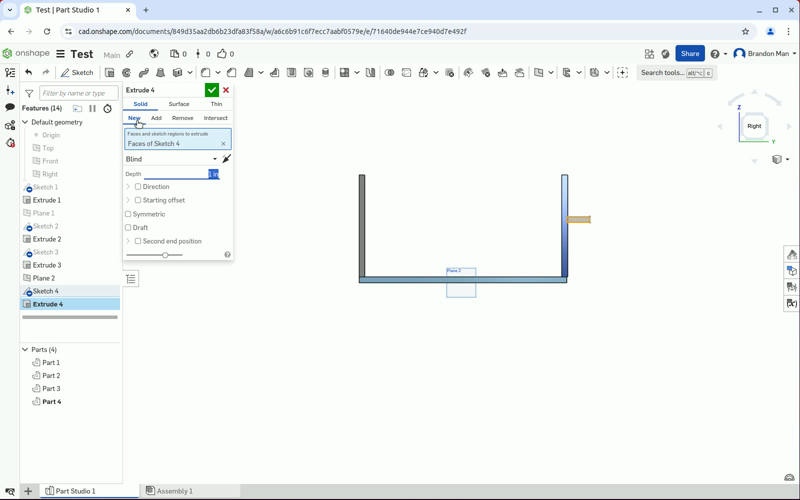
text(-6.258)
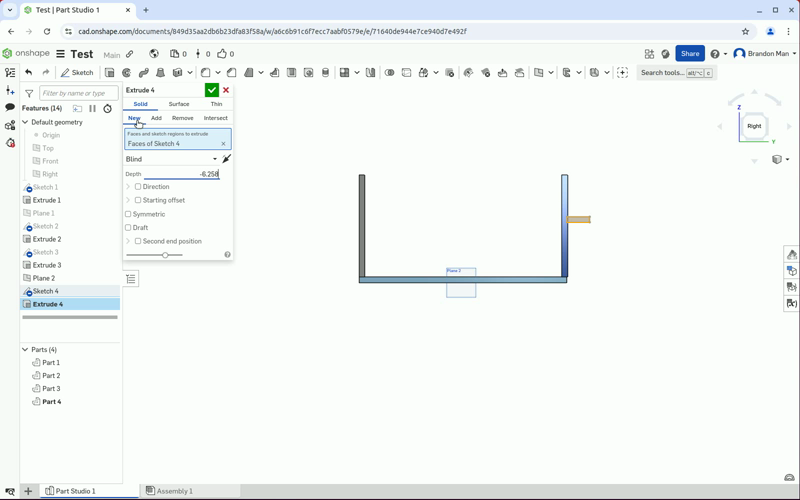
key(enter)
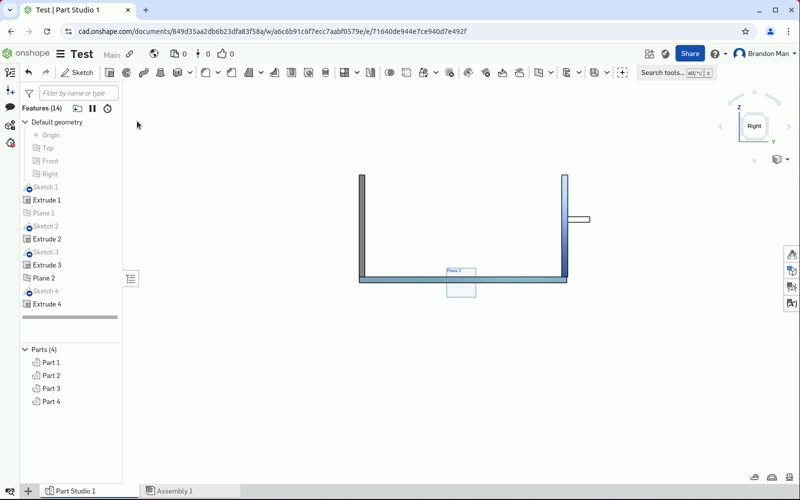
key(shift+h)
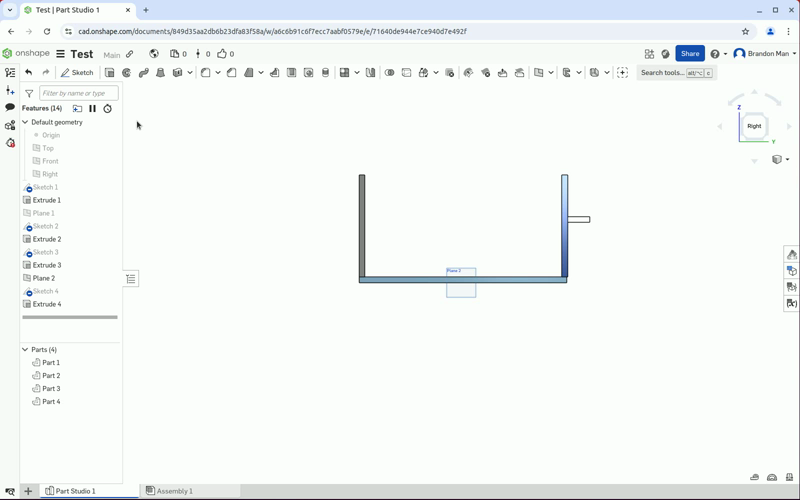
key(shift+h)
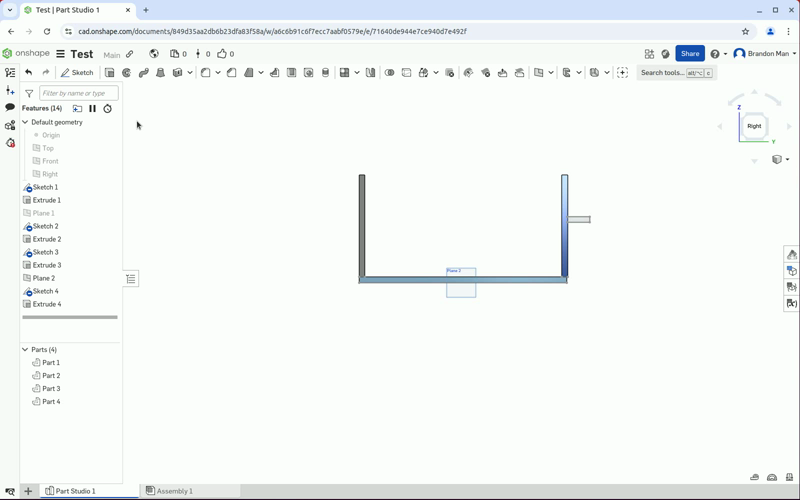
key(shift+7)
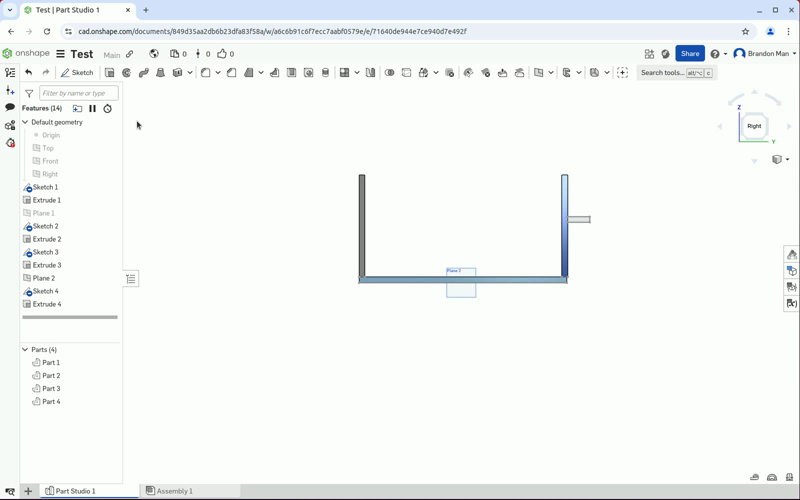
key(right, 2)
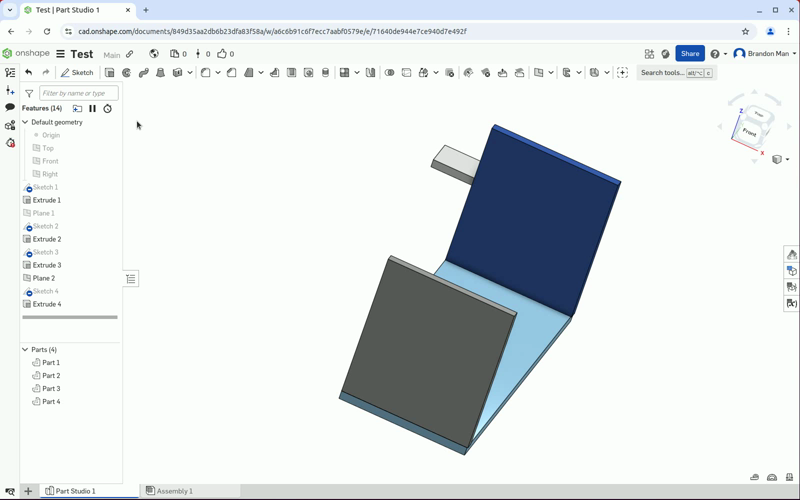
key(down, 2)
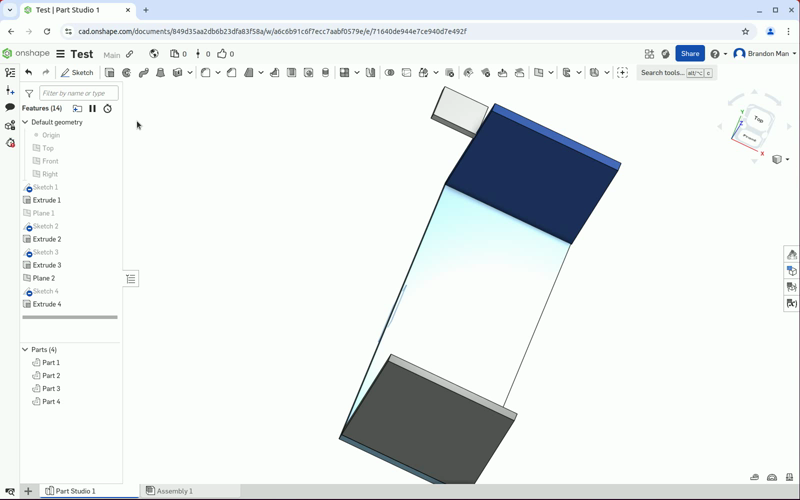
key(up, 2)
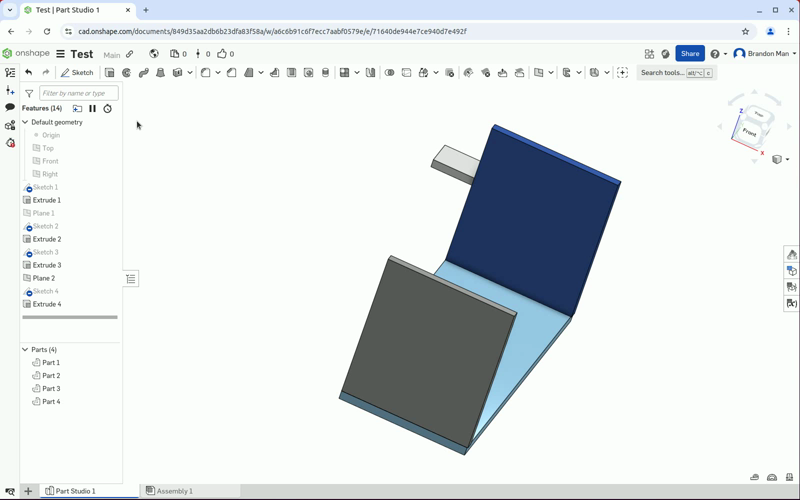
key(left, 2)
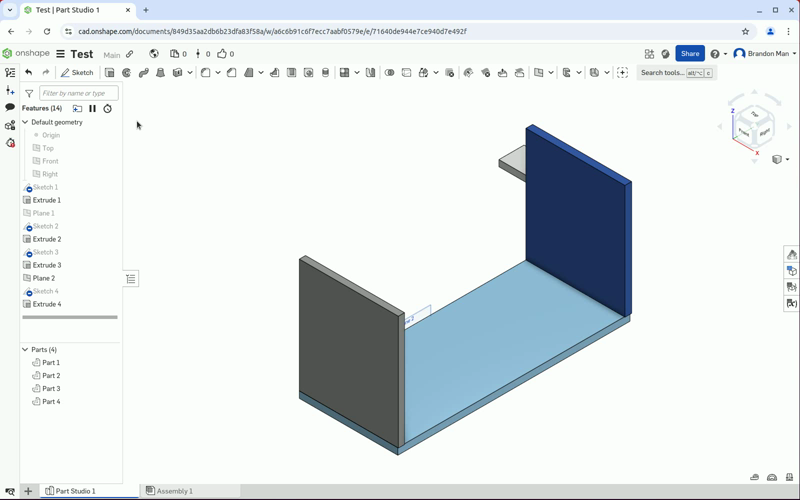
mouse_move(73, 189)
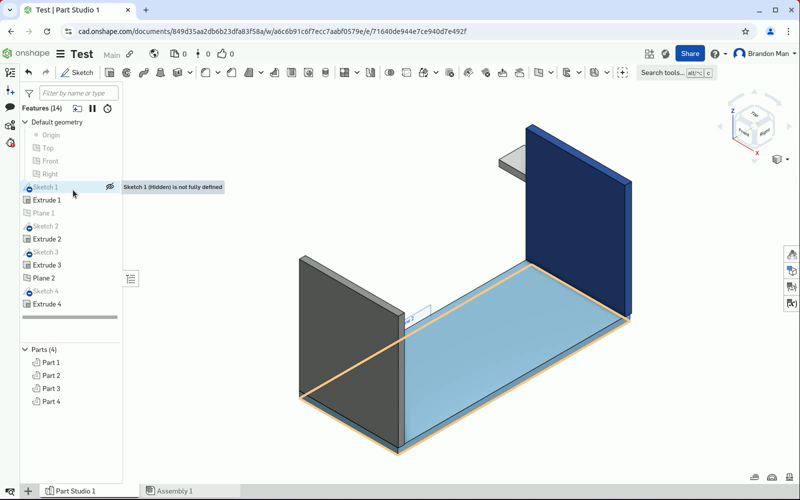
click(73, 189)